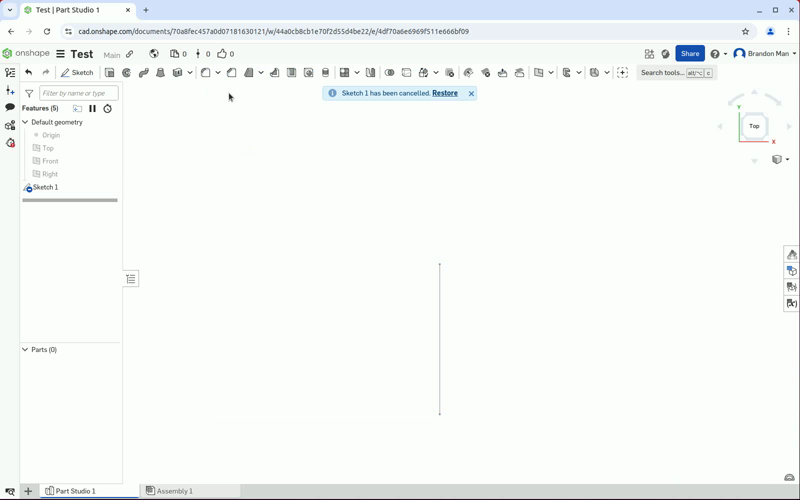
key(shift+h)
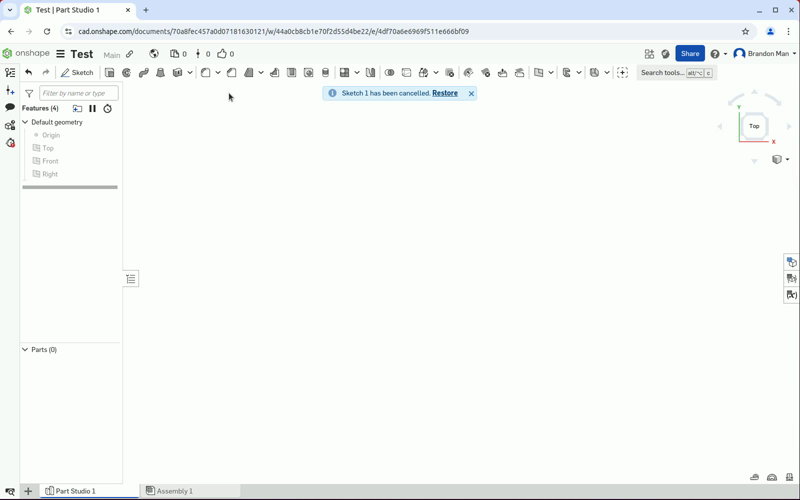
mouse_move(73, 352)
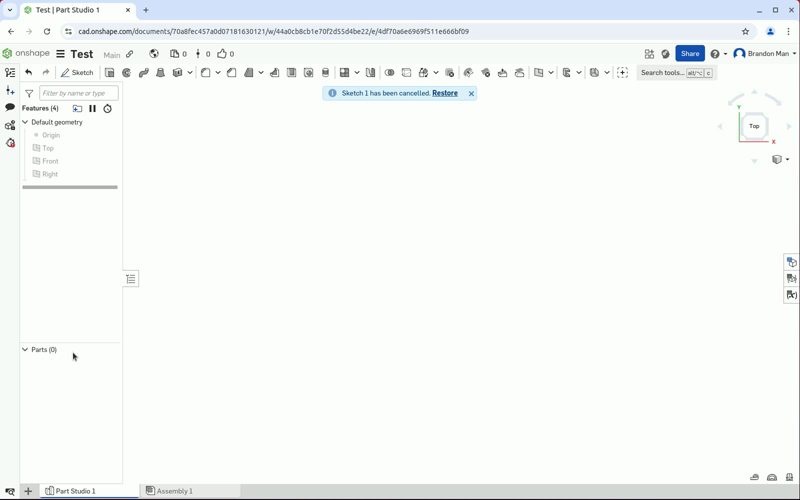
key(y)
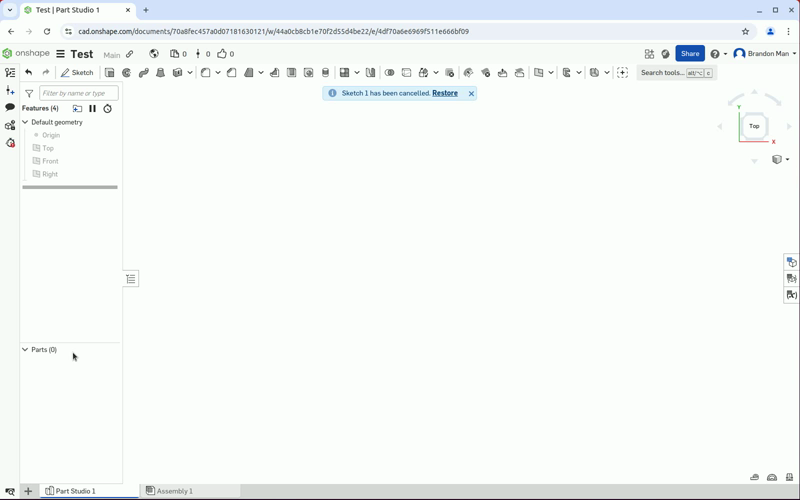
key(shift+p)
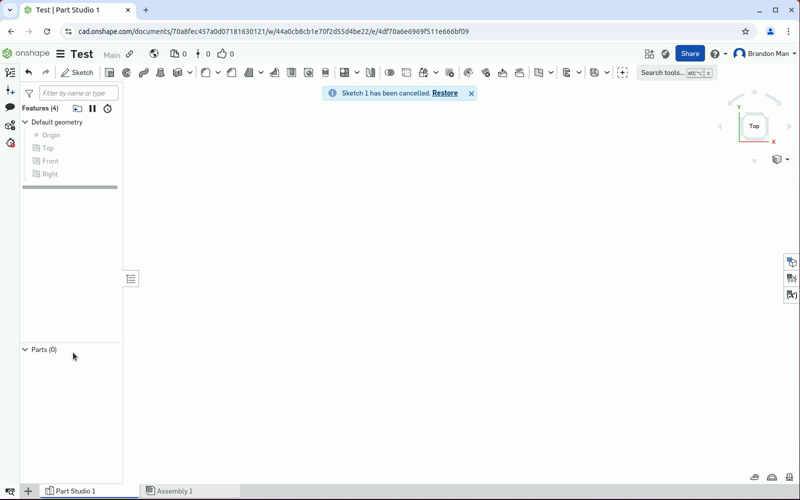
key(space)
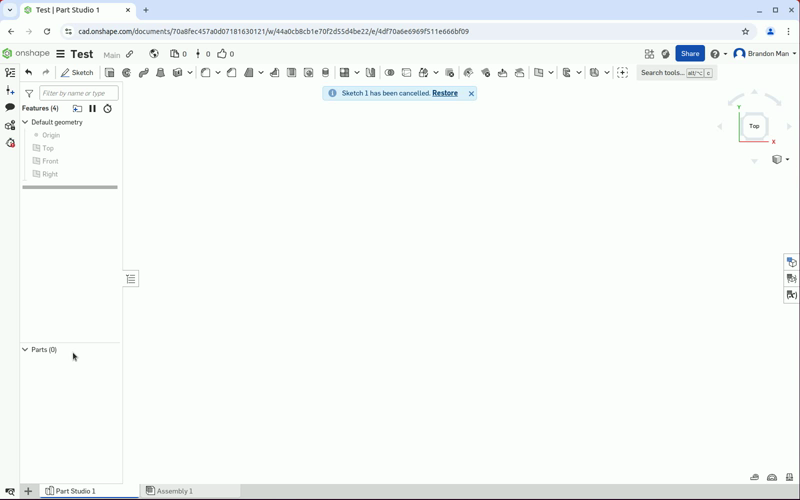
key_down(shift)
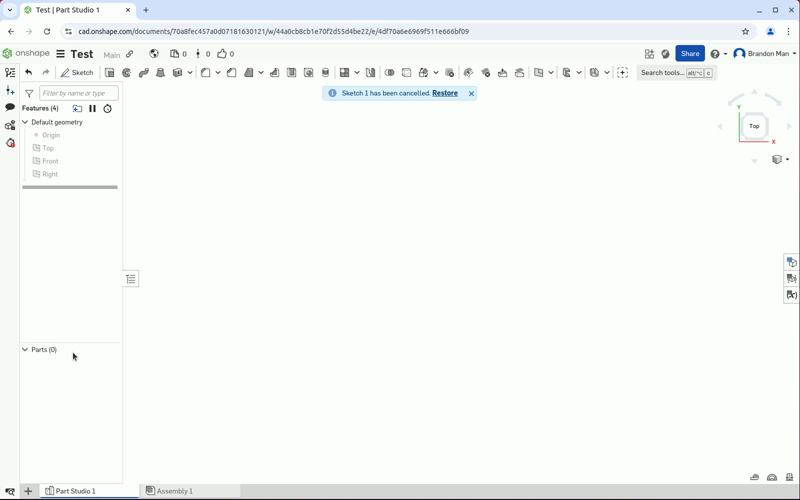
key(up)
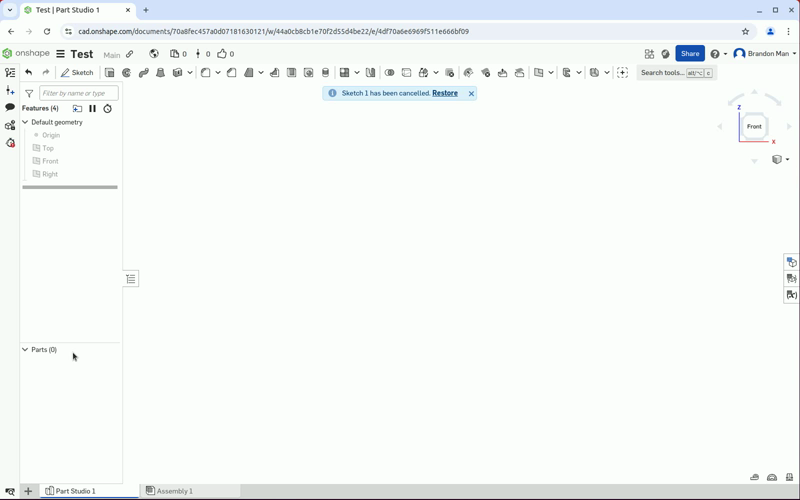
key_up(shift)
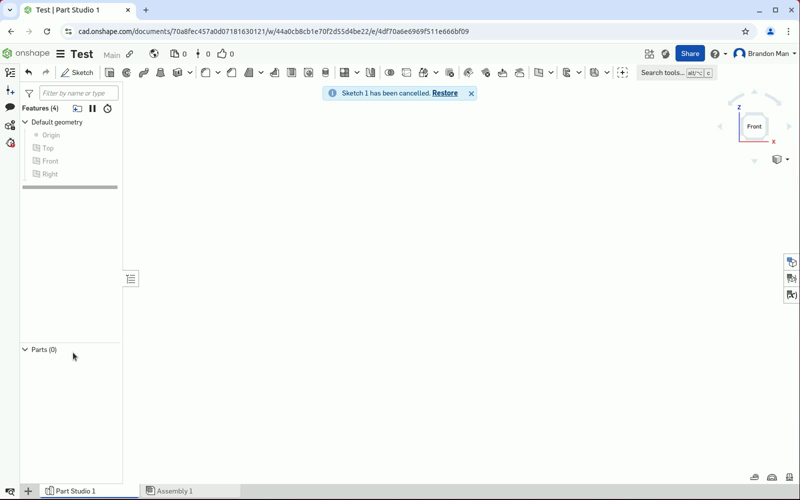
mouse_move(73, 352)
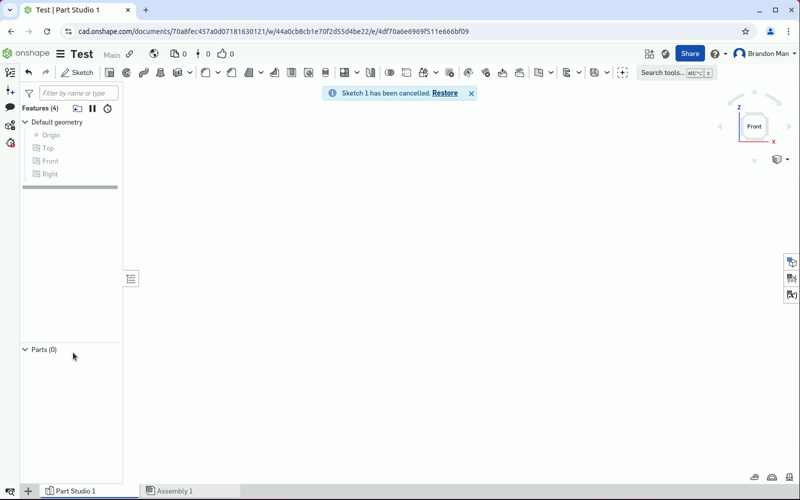
key(shift+y)
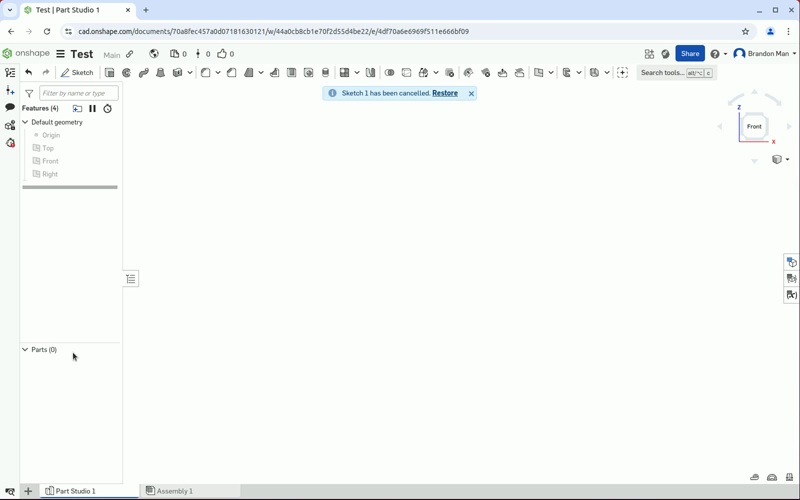
key(shift+s)
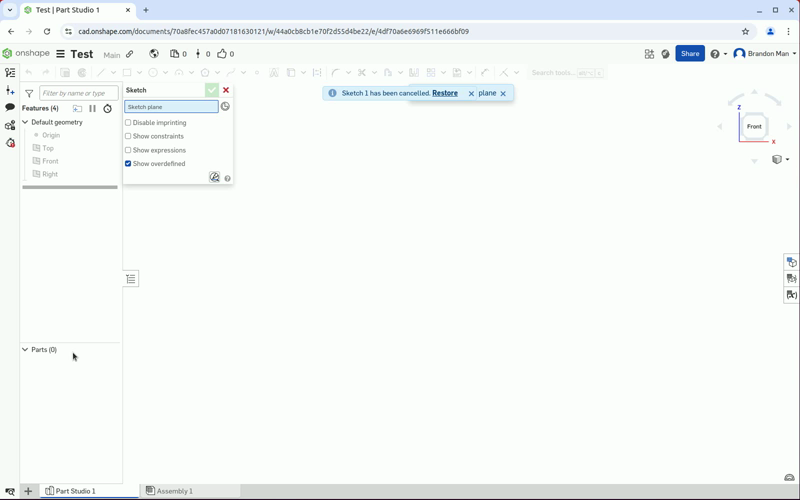
mouse_move(73, 163)
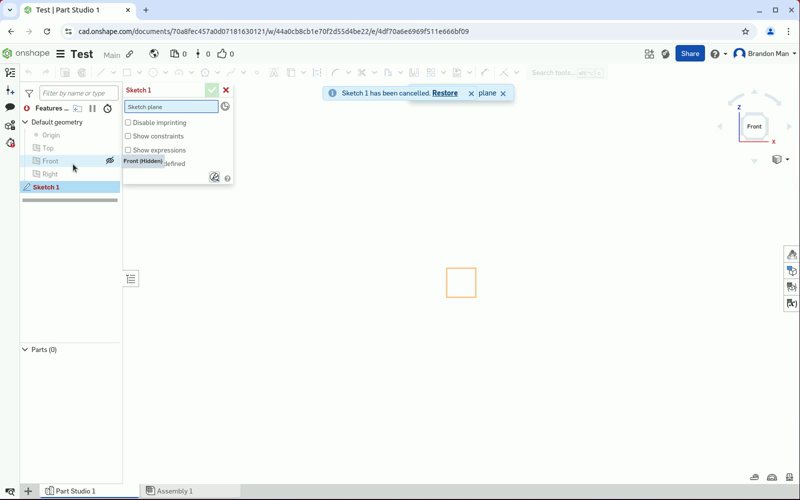
click(73, 163)
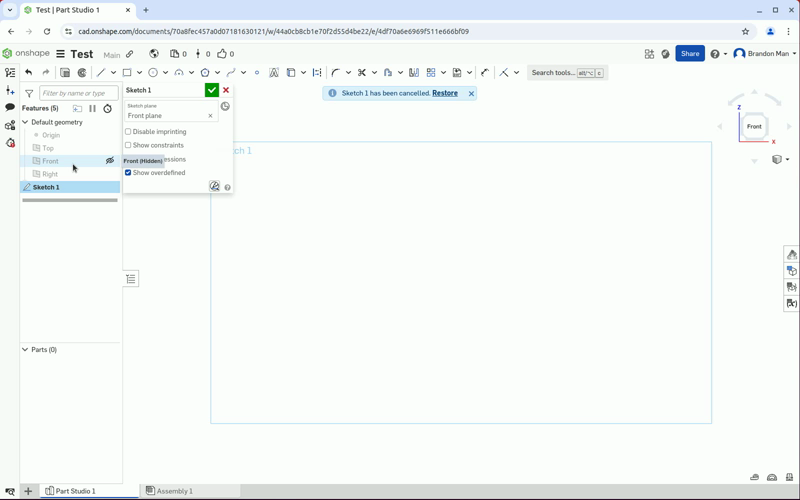
mouse_move(73, 352)
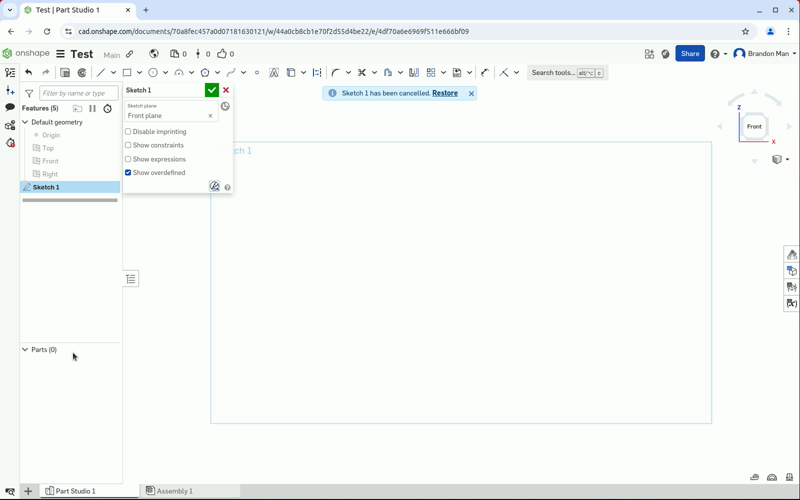
key(y)
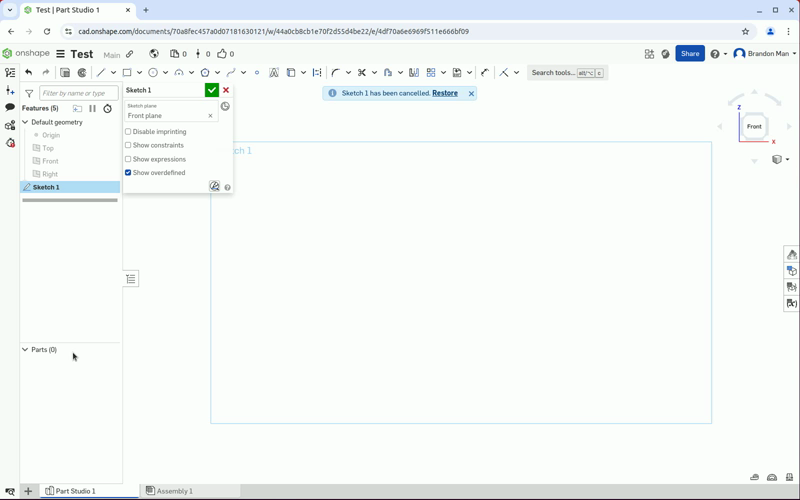
key(l)
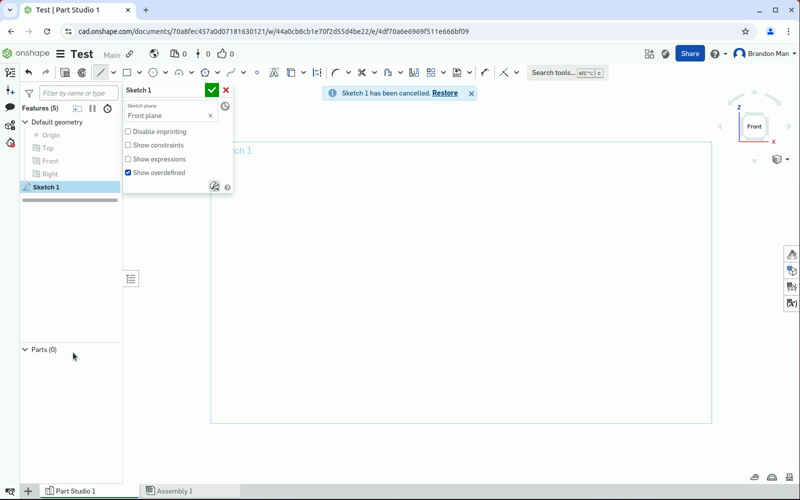
key_down(shift)
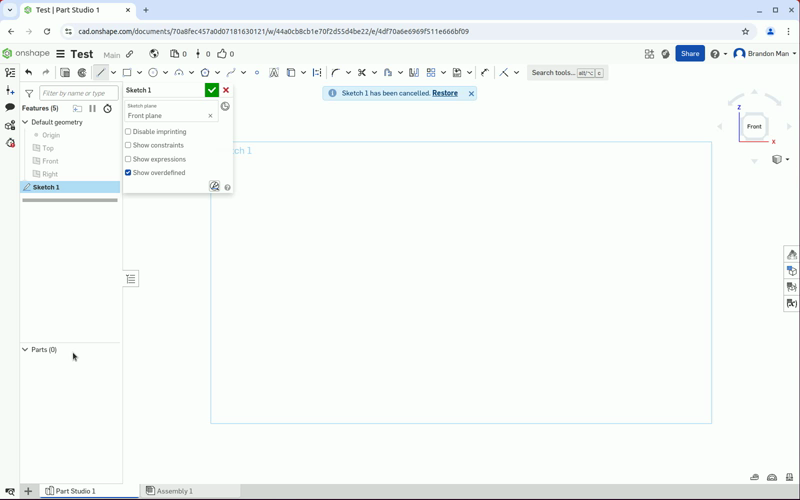
mouse_move(460, 282)
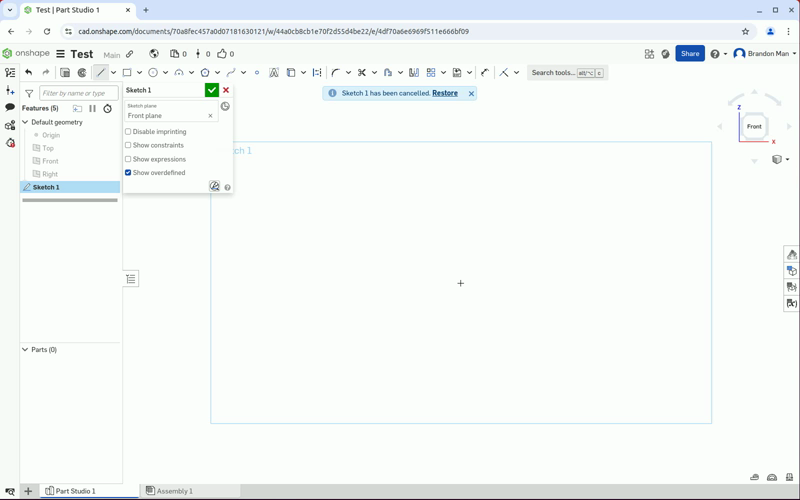
click(460, 282)
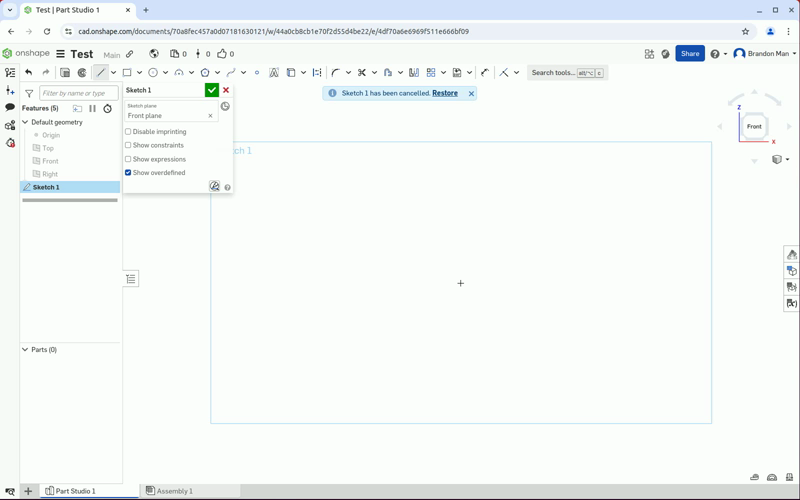
key_up(shift)
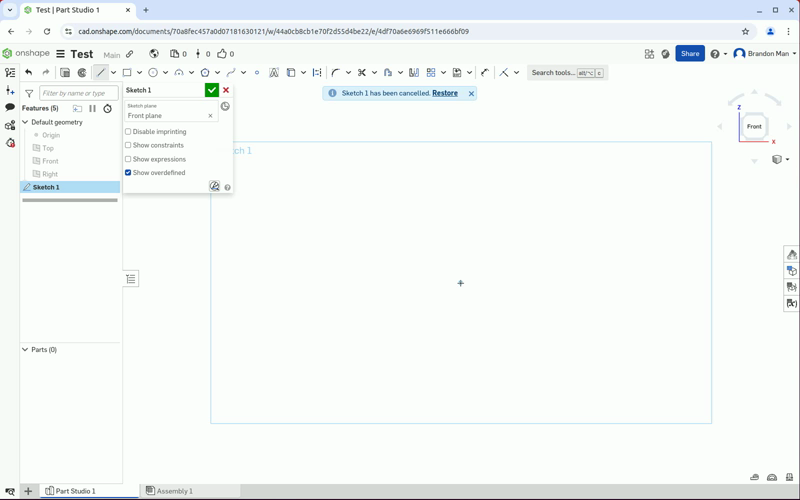
key_down(shift)
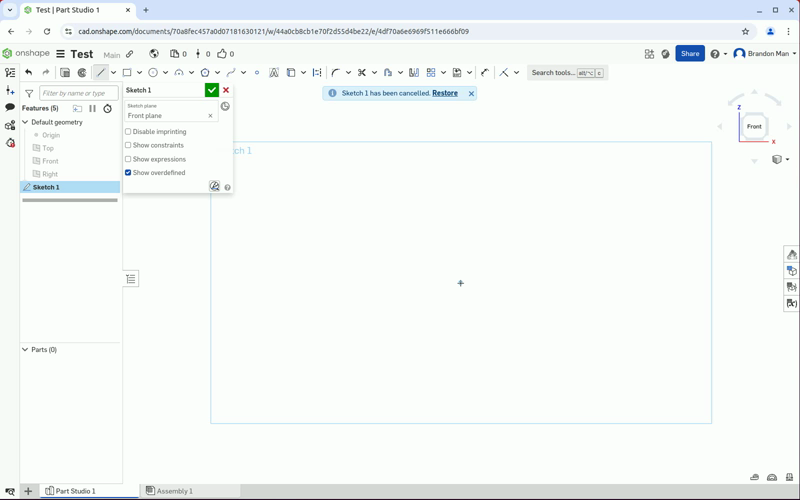
mouse_move(573, 282)
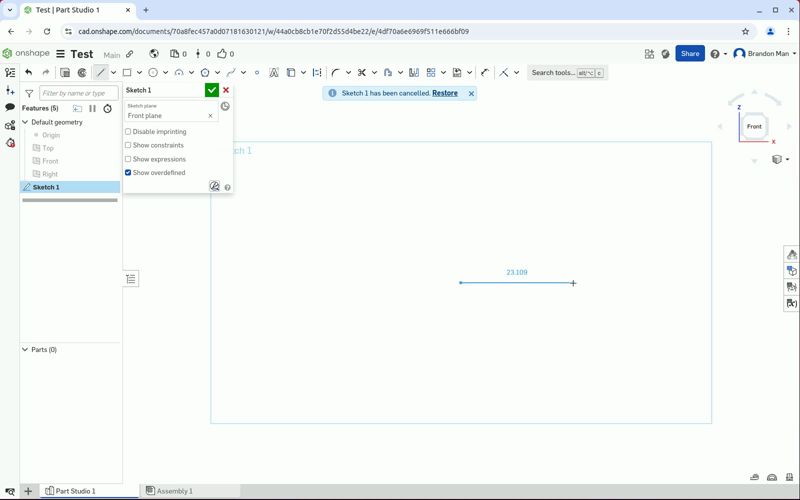
click(573, 282)
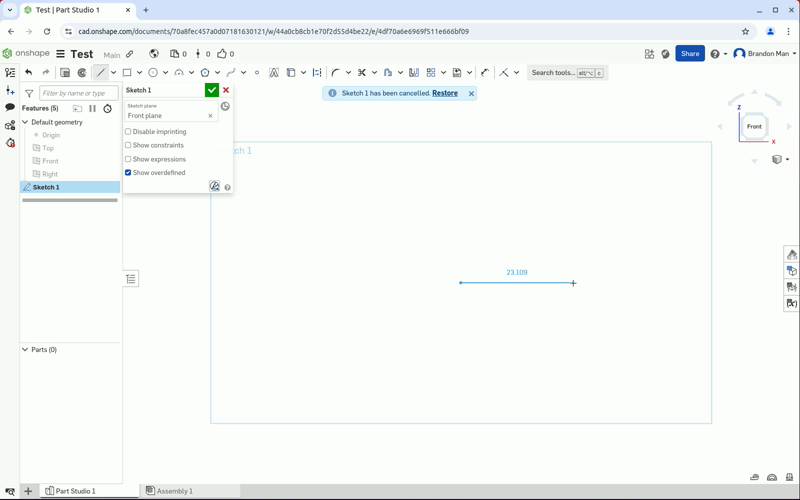
key_up(shift)
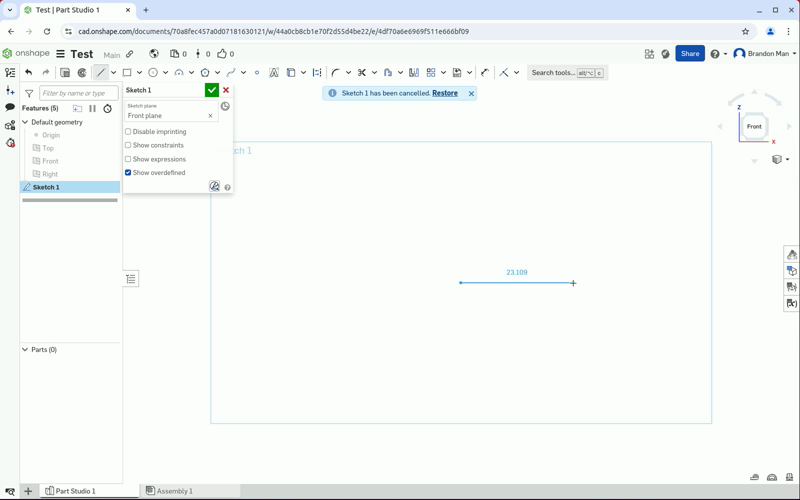
key_down(shift)
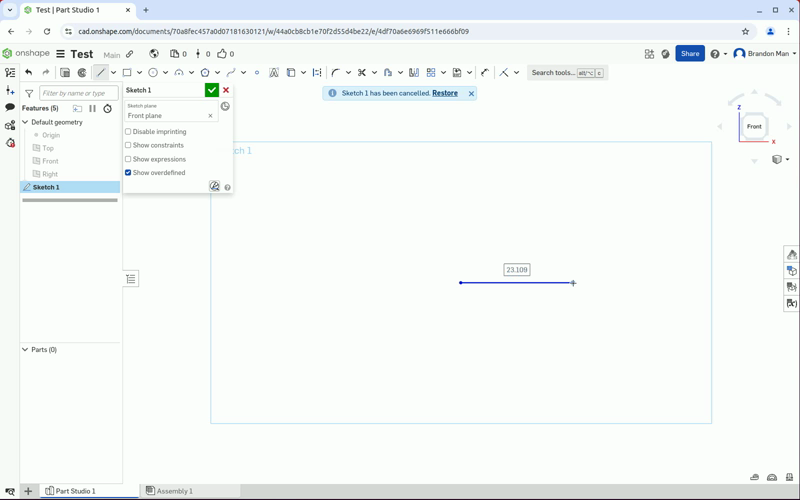
mouse_move(589, 282)
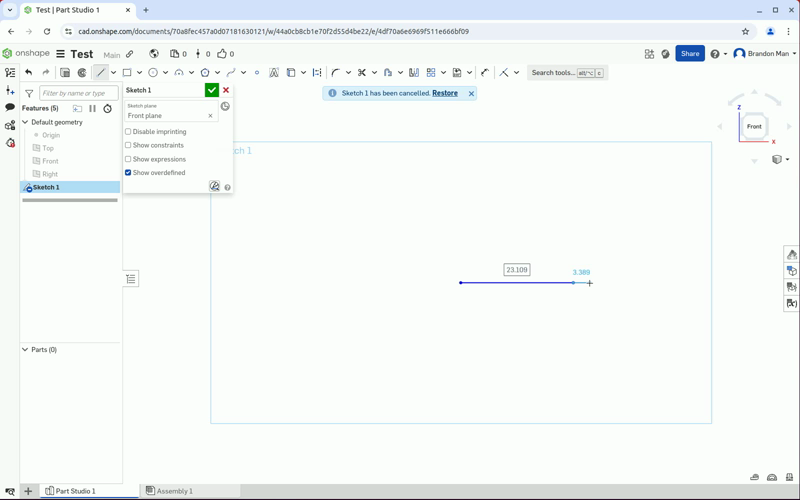
mouse_move(550, 243)
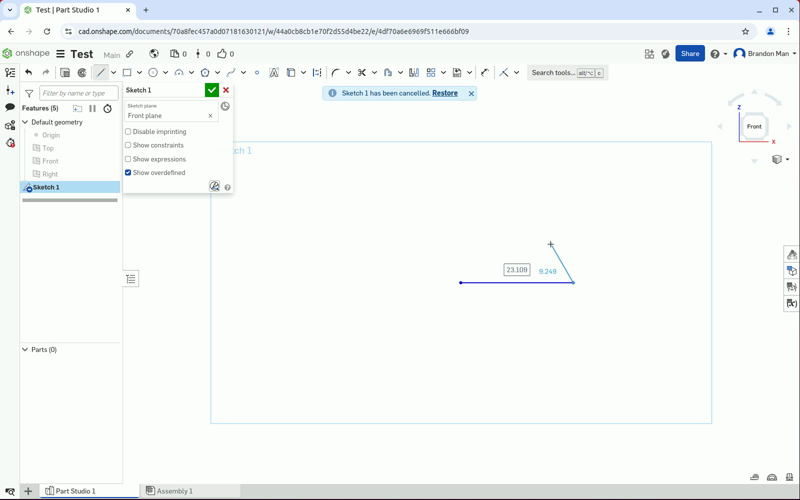
click(550, 243)
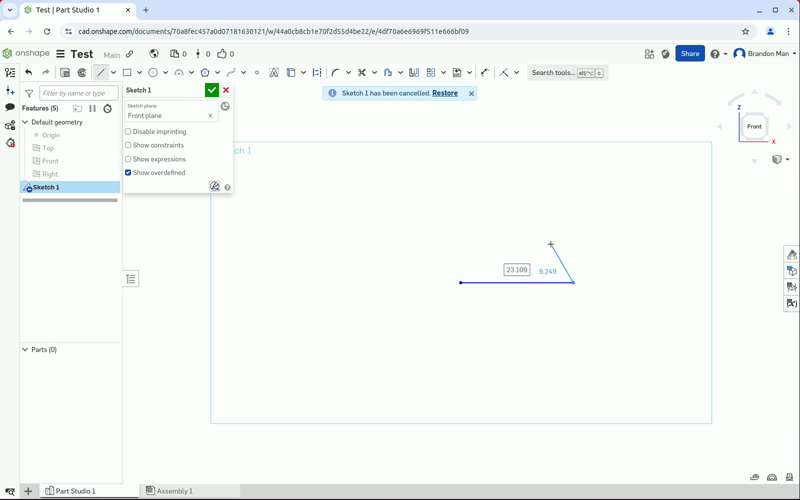
key_up(shift)
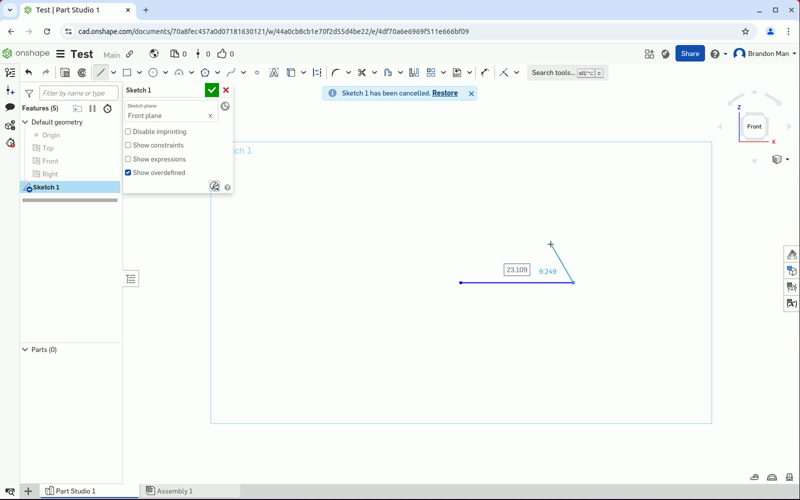
key_down(shift)
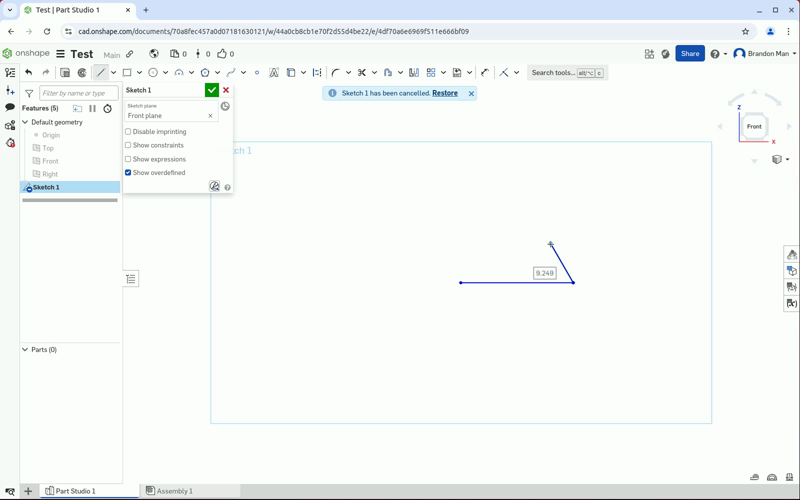
mouse_move(580, 243)
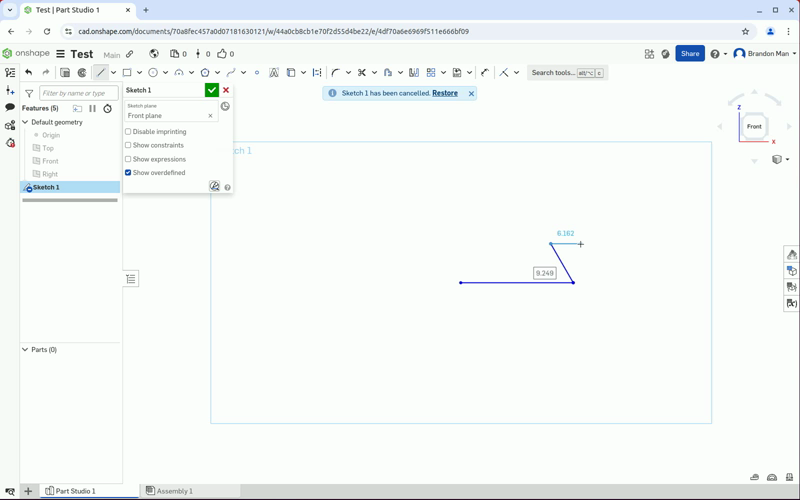
mouse_move(518, 225)
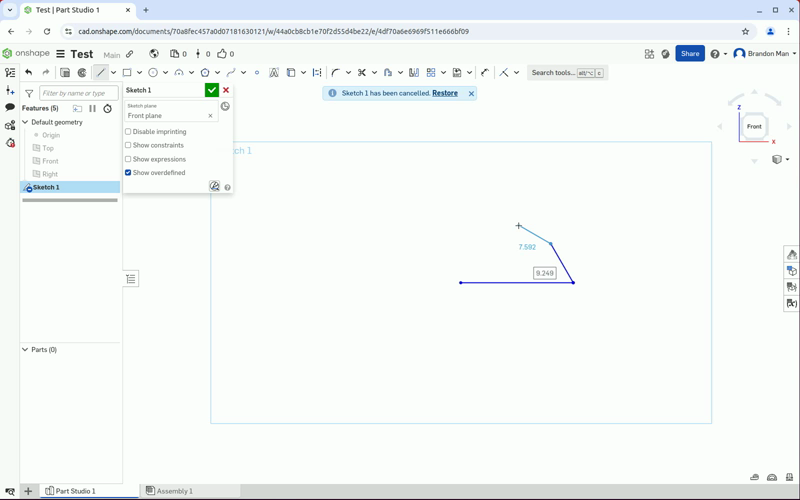
click(518, 225)
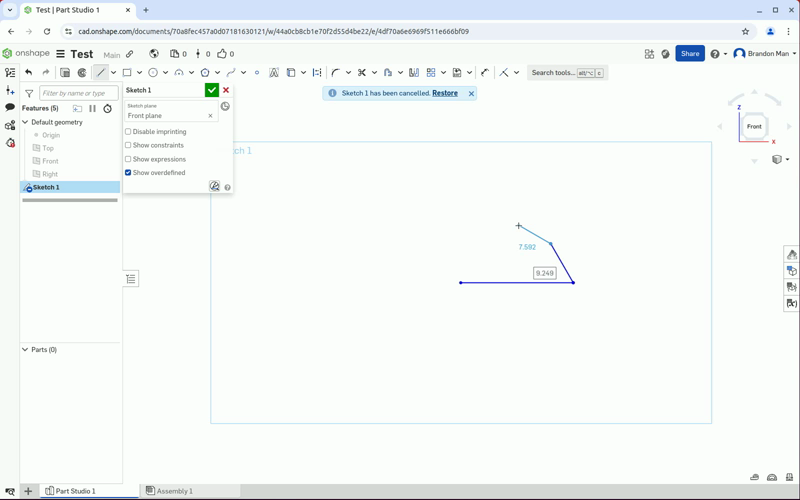
key_up(shift)
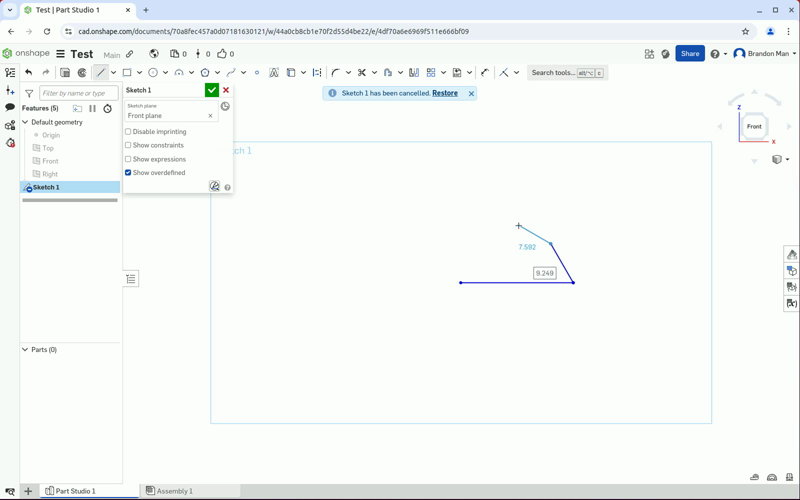
key_down(shift)
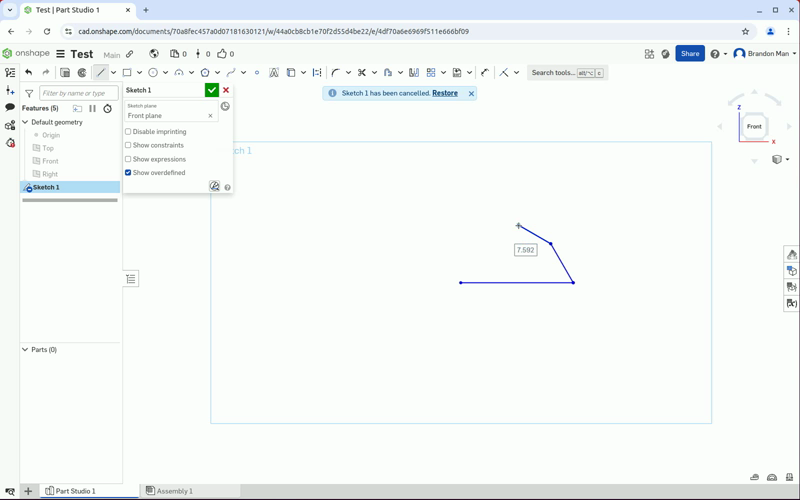
mouse_move(548, 225)
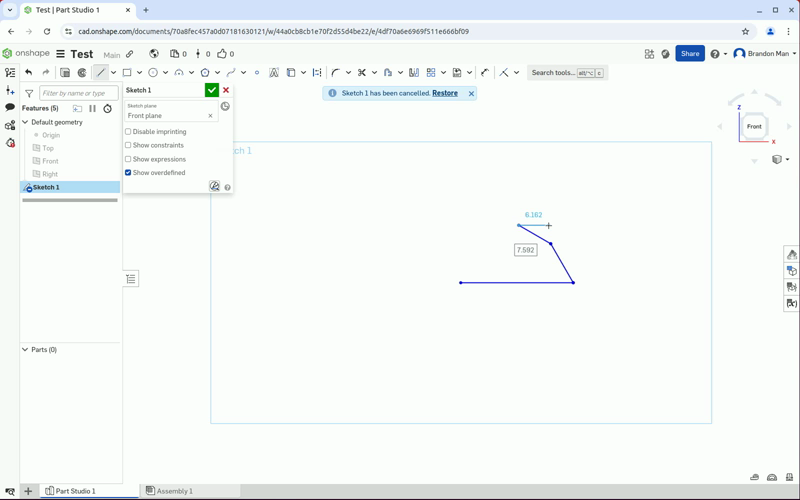
mouse_move(489, 225)
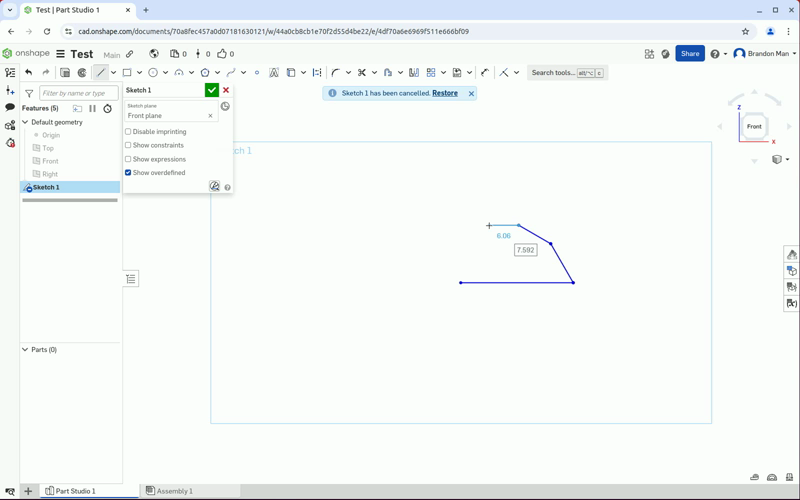
click(489, 225)
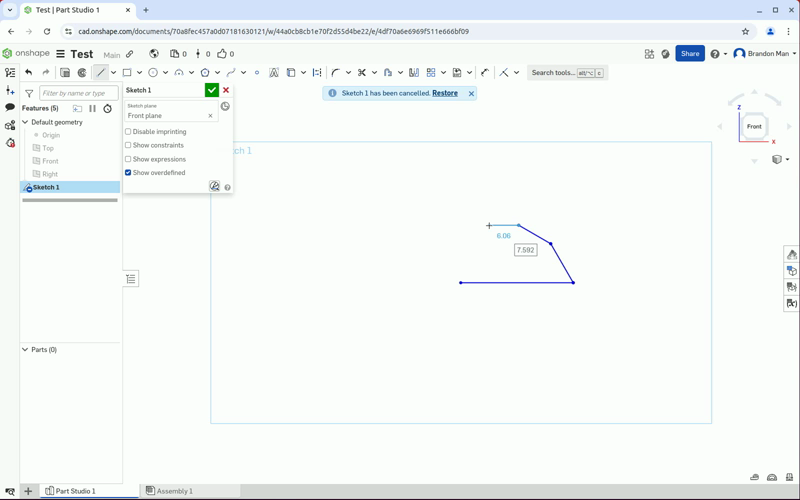
key_up(shift)
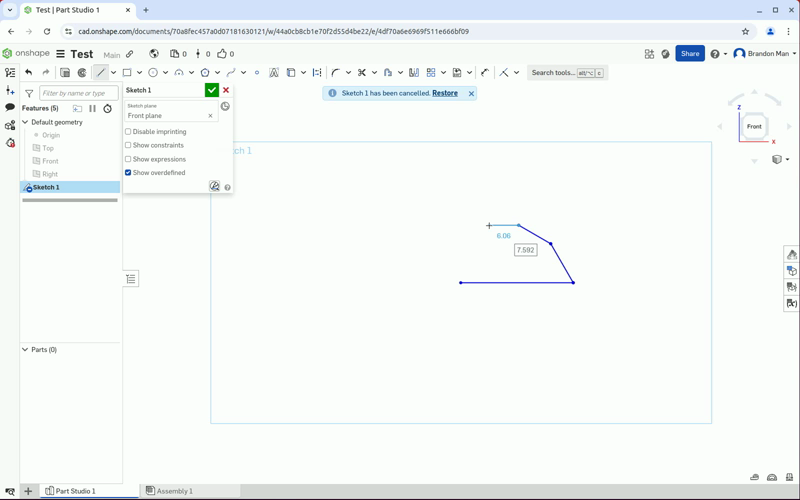
key_down(shift)
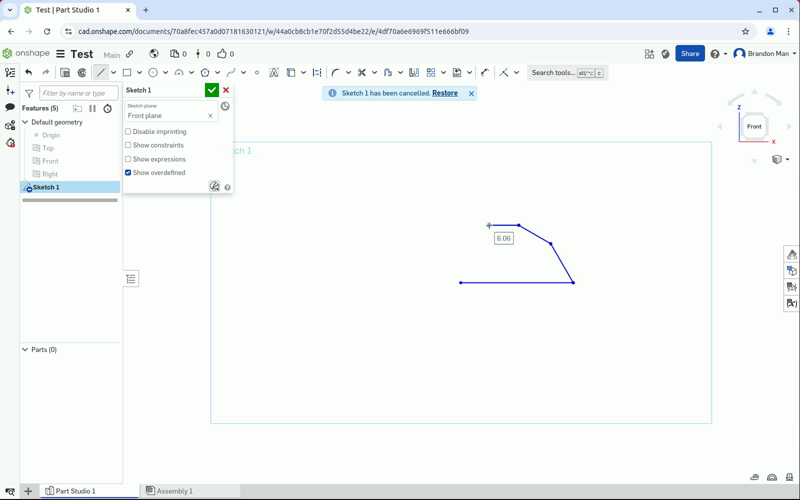
mouse_move(519, 225)
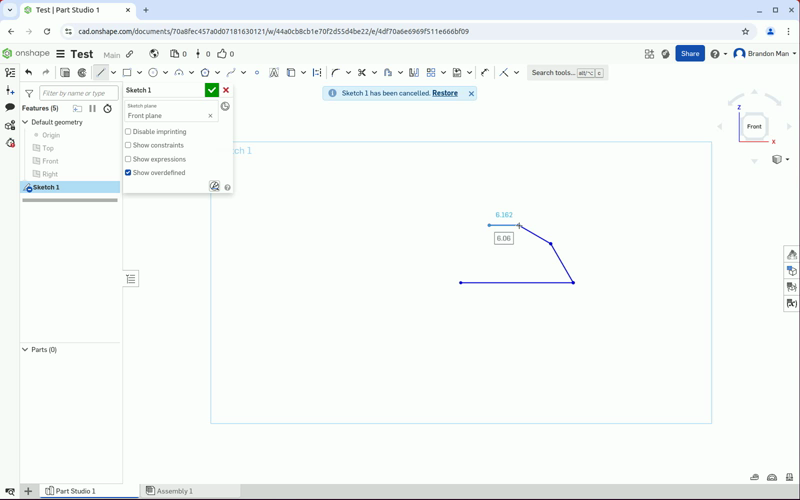
mouse_move(489, 243)
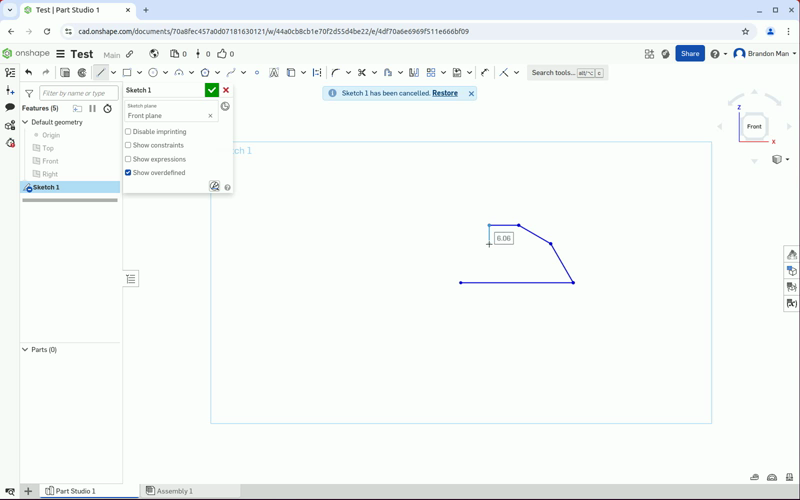
click(489, 243)
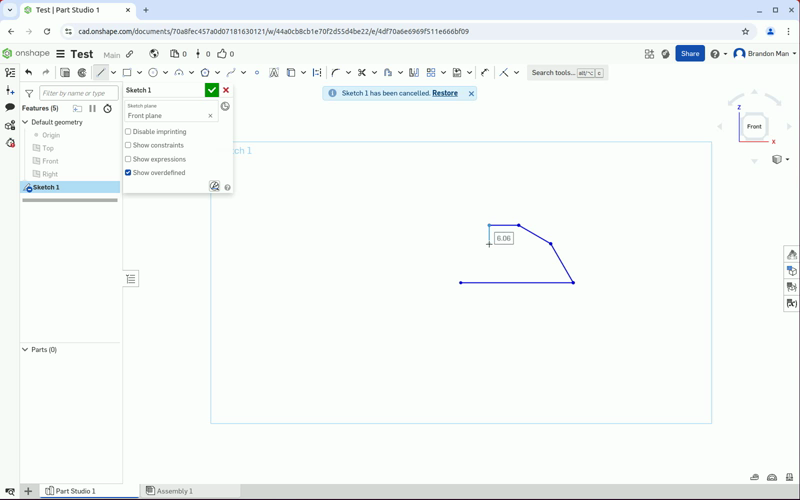
key_up(shift)
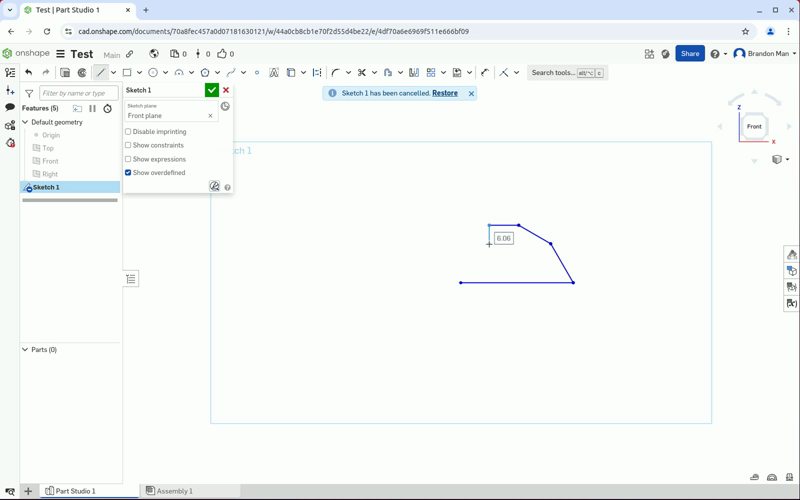
key_down(shift)
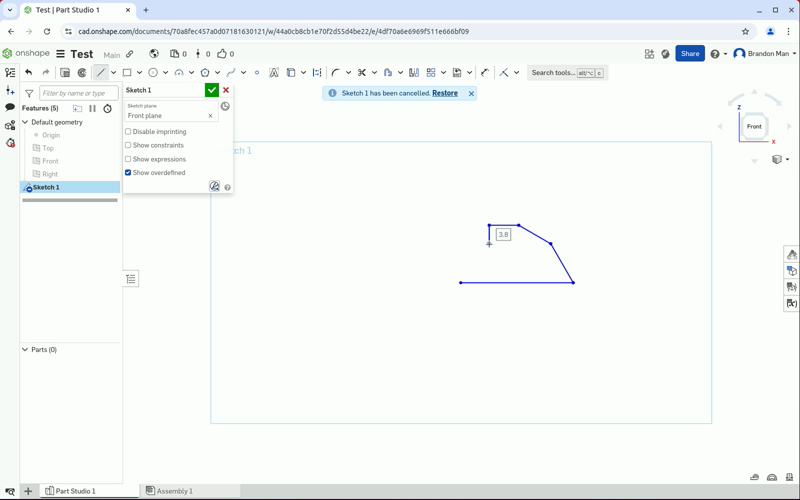
mouse_move(519, 243)
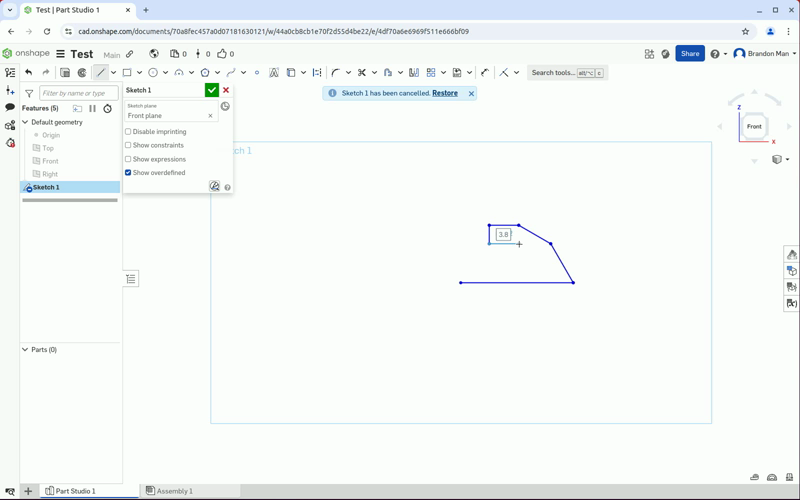
mouse_move(460, 243)
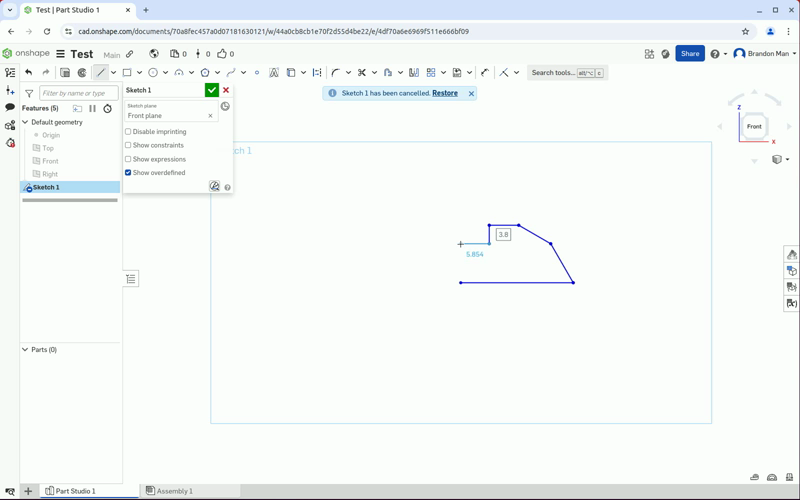
click(460, 243)
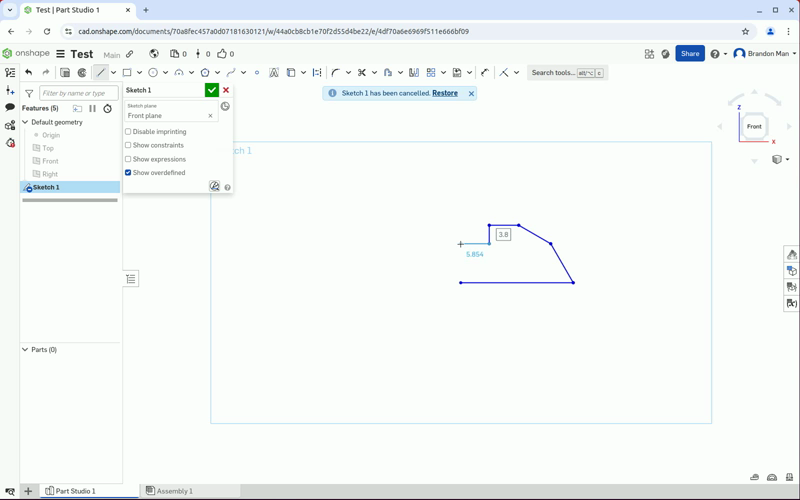
key_up(shift)
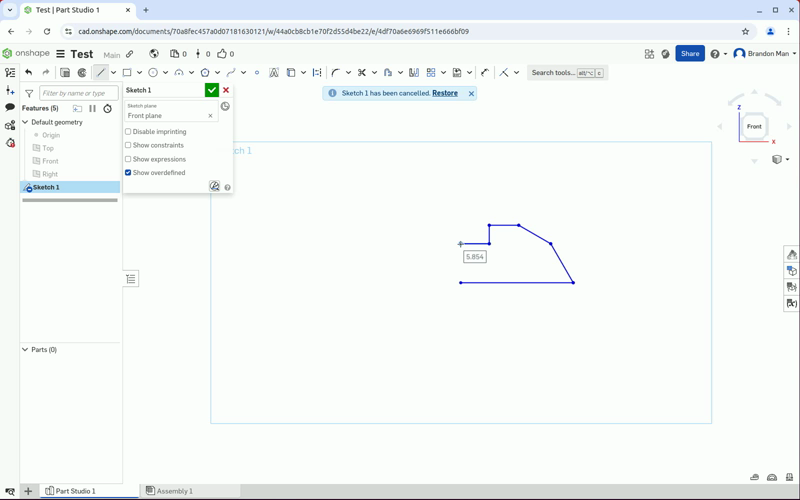
mouse_move(490, 243)
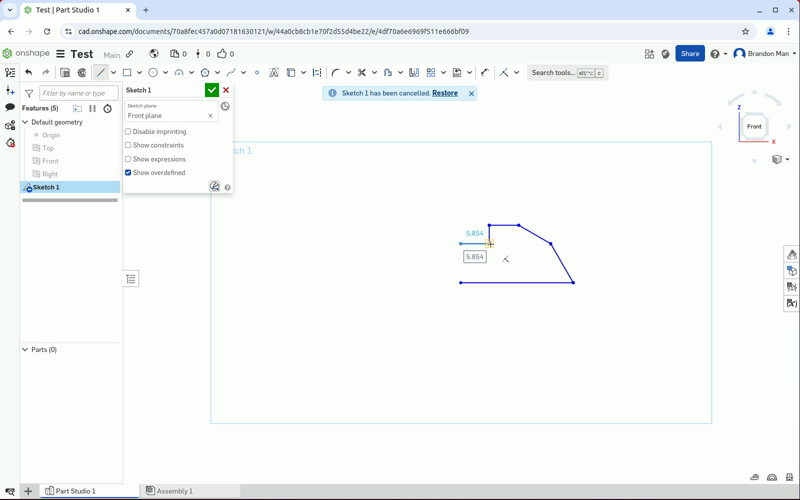
key_down(shift)
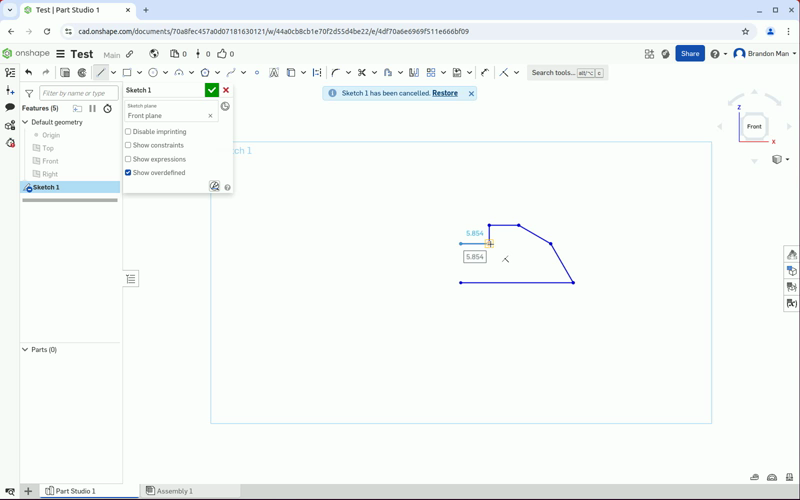
mouse_move(460, 282)
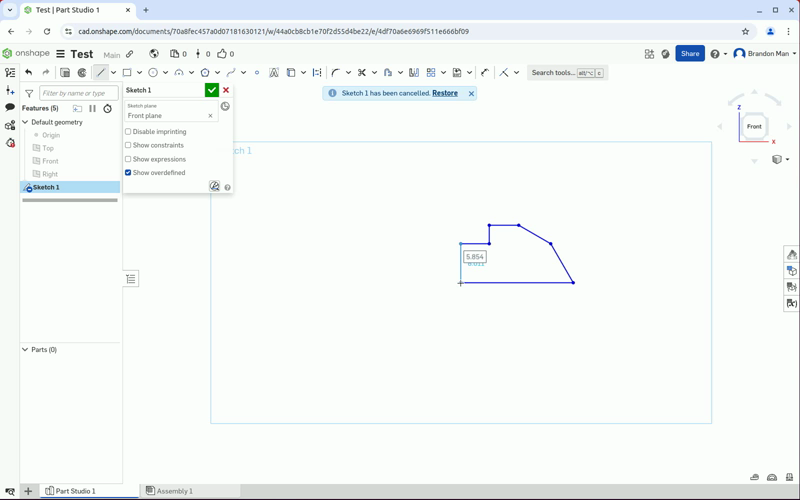
key_up(shift)
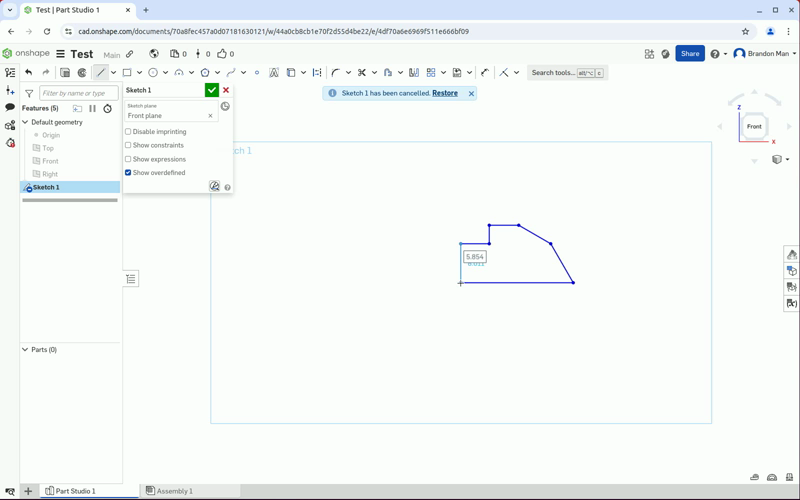
click(460, 282)
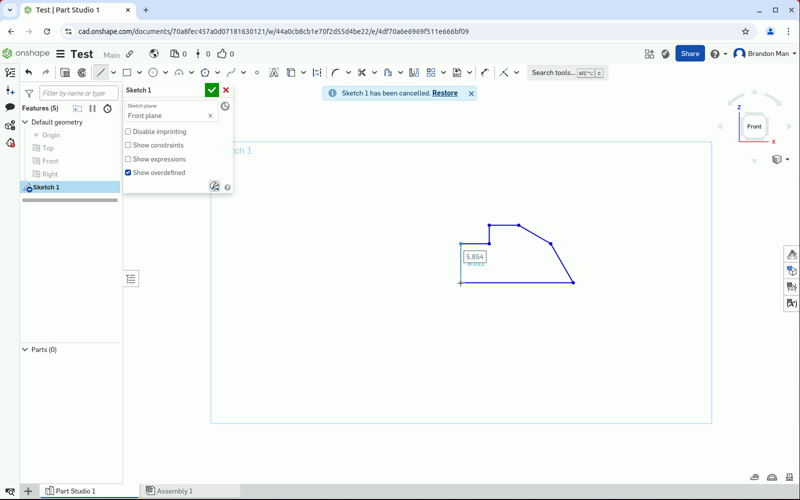
key(esc)
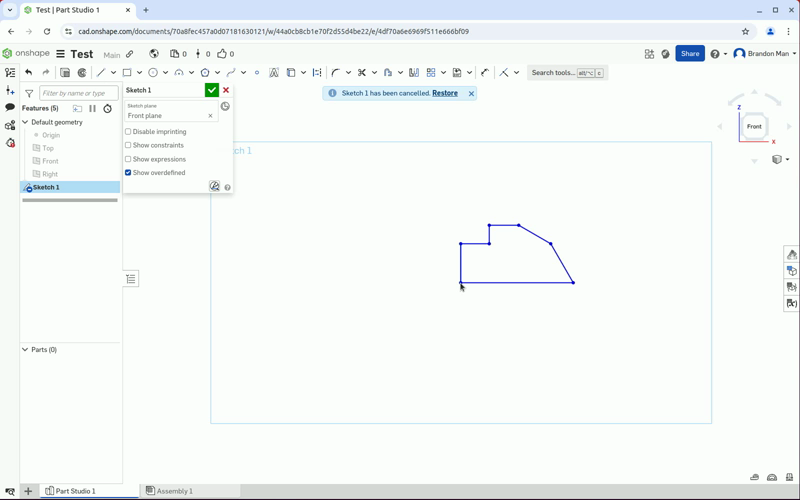
mouse_move(502, 248)
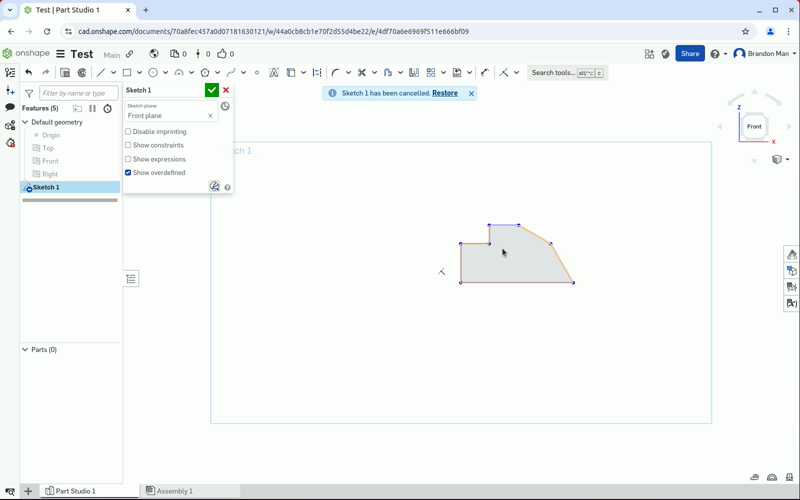
click(502, 248)
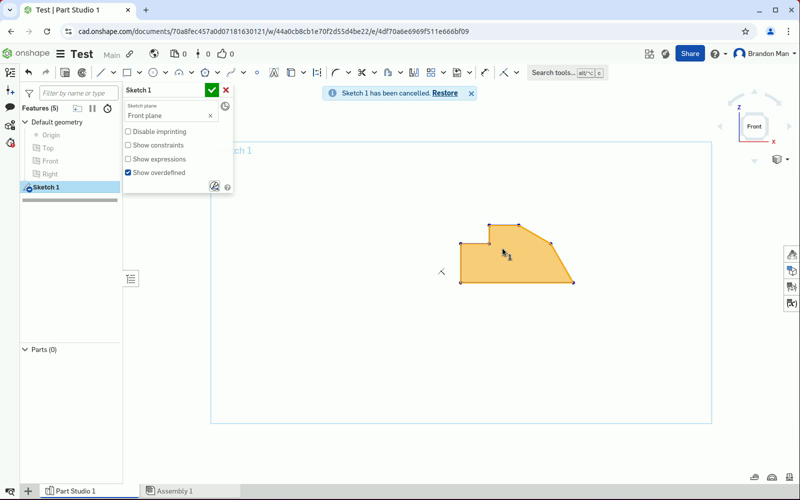
mouse_move(73, 352)
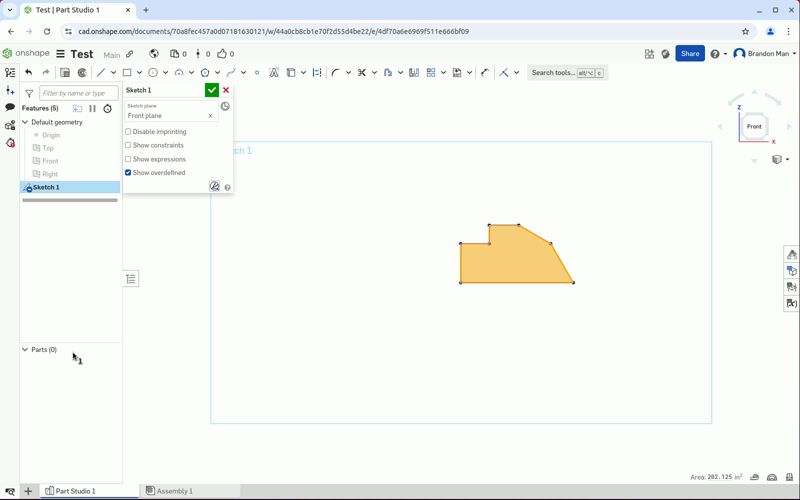
key(shift+y)
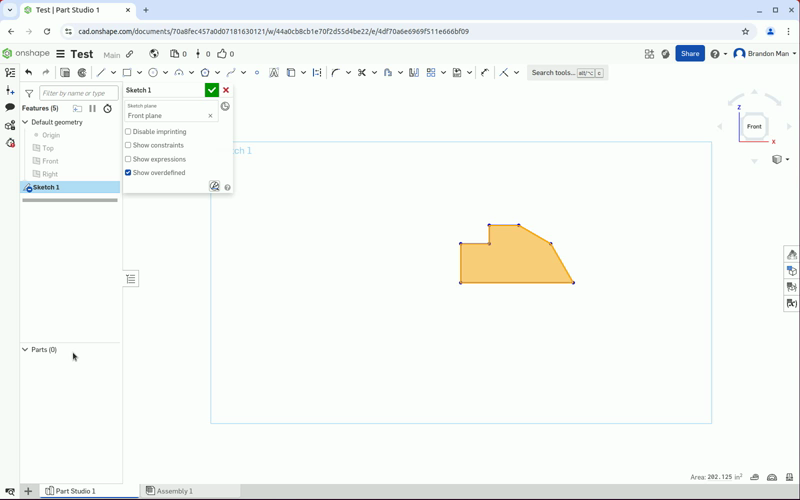
key(shift+e)
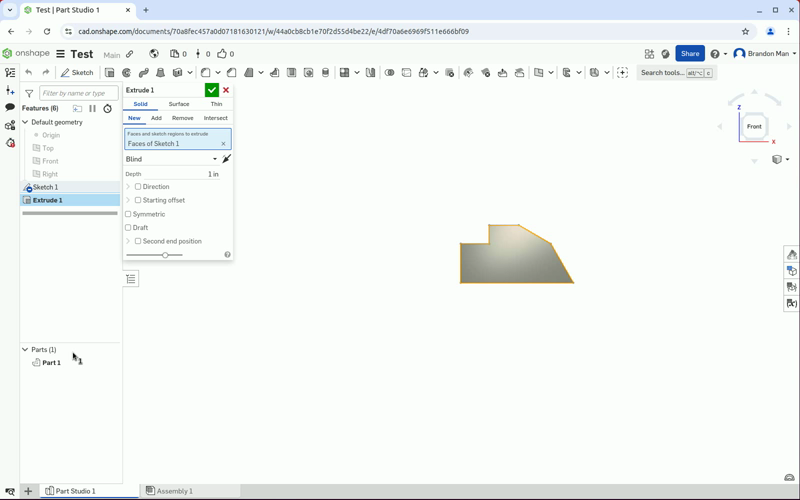
mouse_move(143, 106)
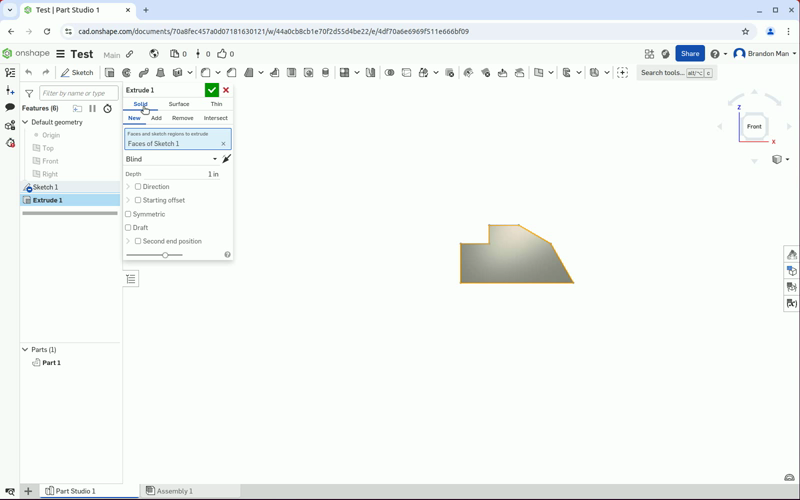
click(143, 106)
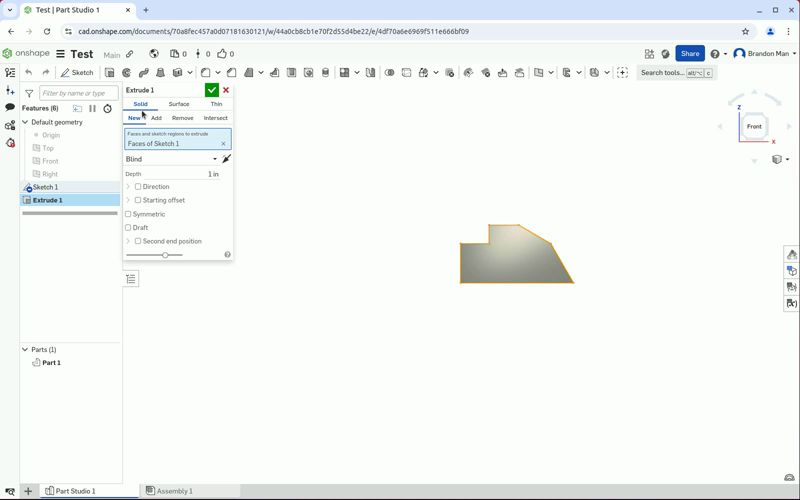
mouse_move(137, 120)
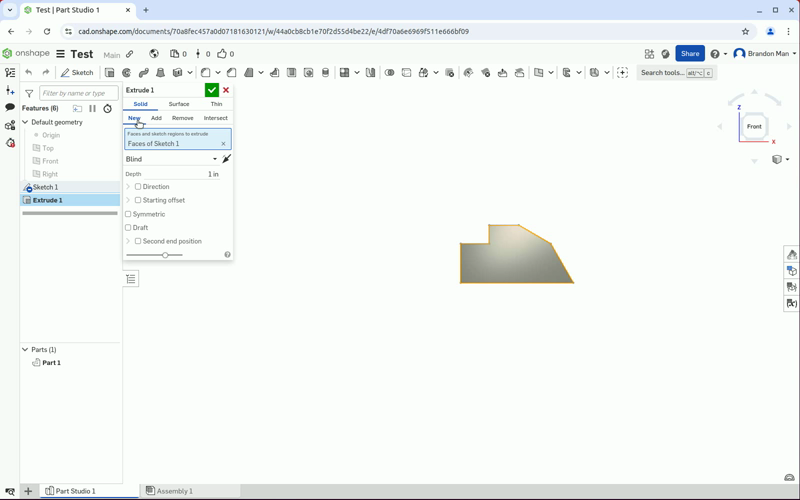
click(137, 120)
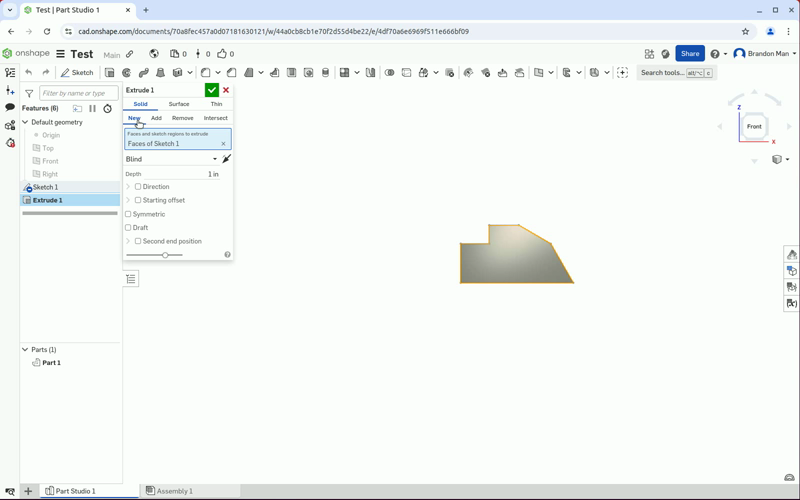
key(tab, 4)
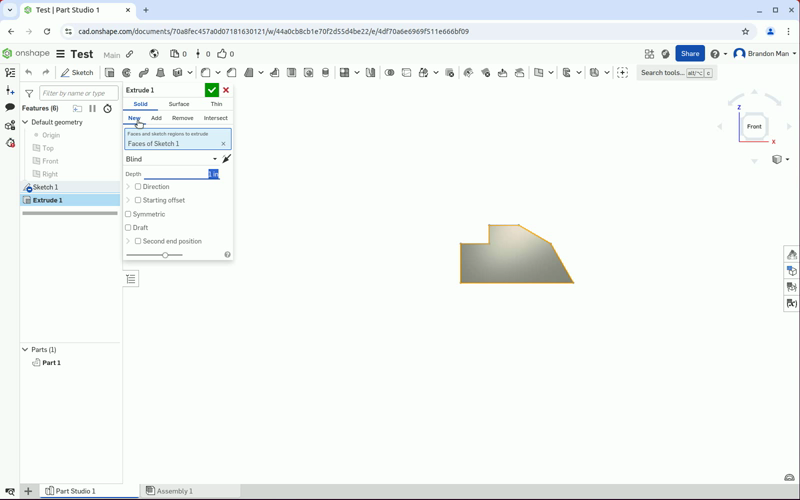
text(9.628)
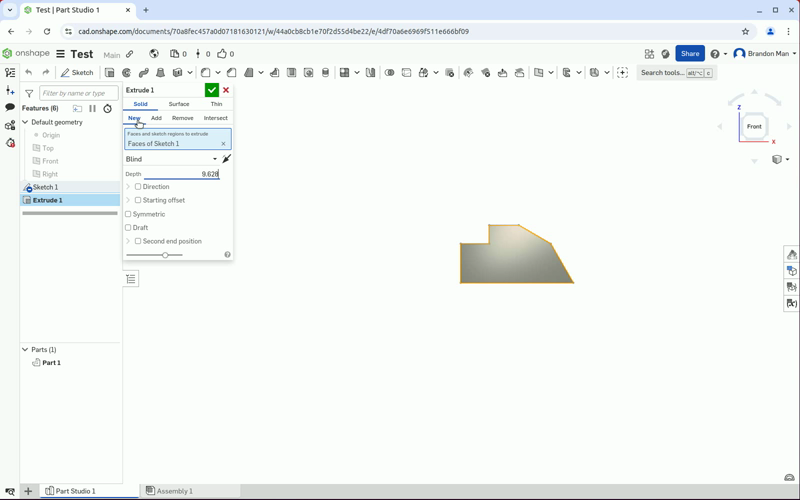
key(enter)
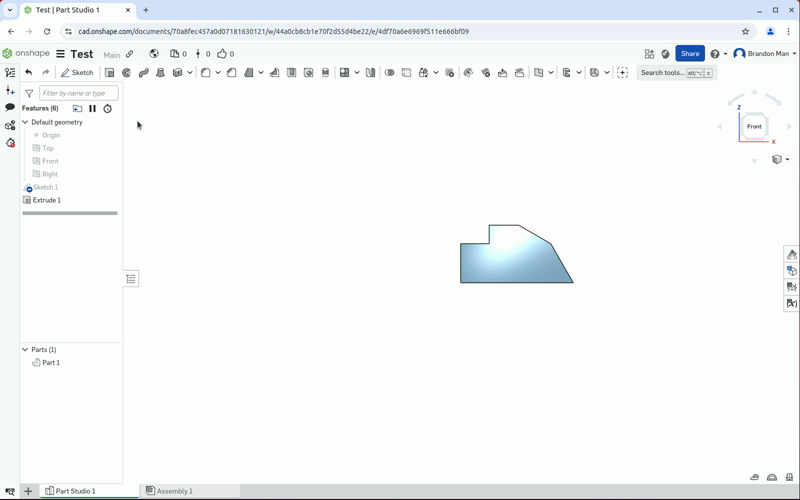
key(shift+h)
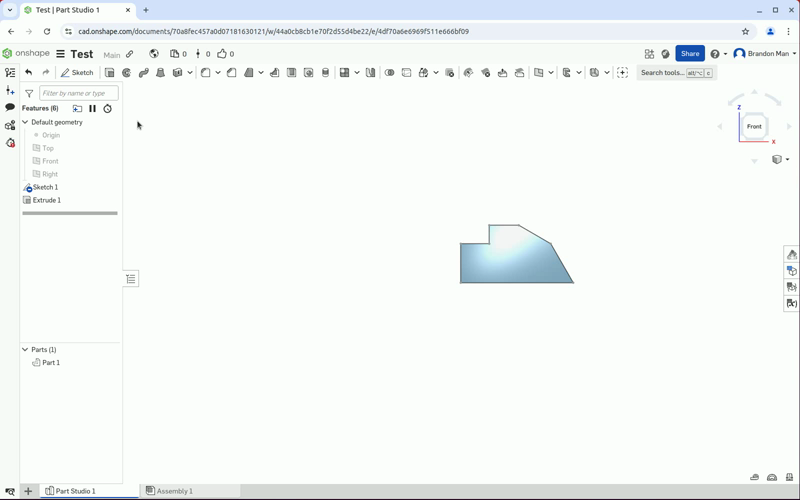
key(shift+h)
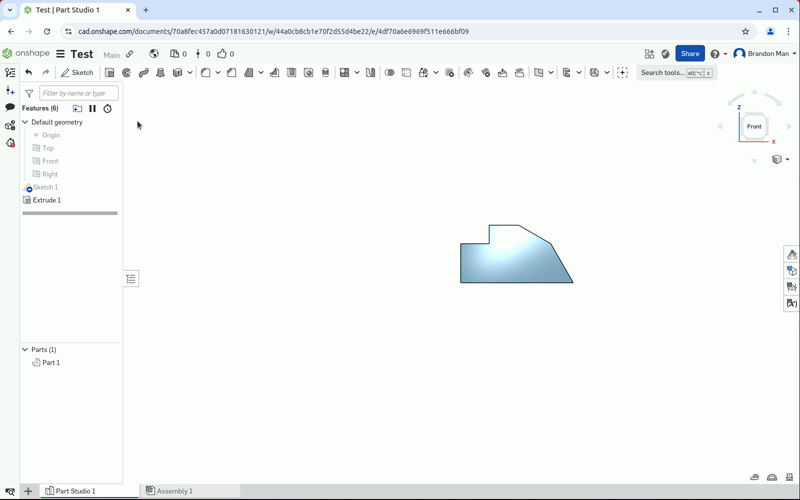
mouse_move(73, 189)
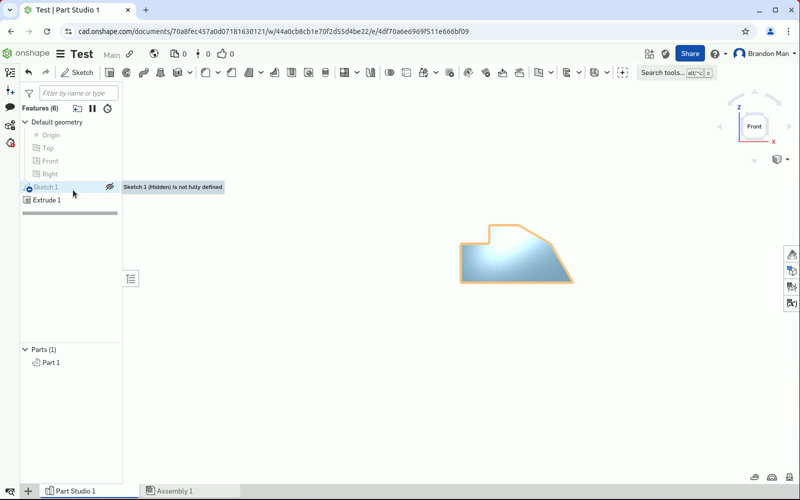
click(73, 189)
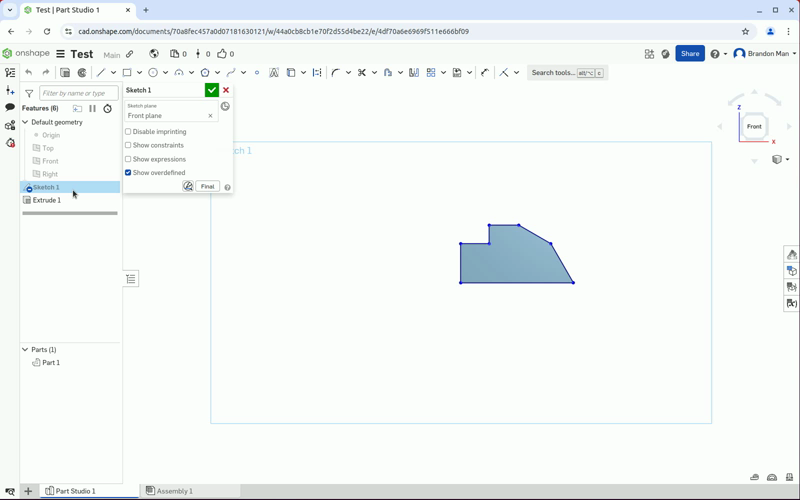
mouse_move(229, 92)
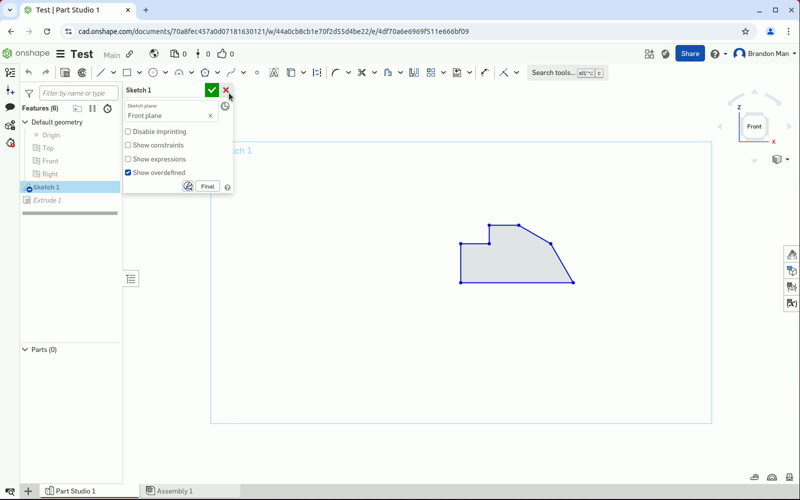
click(229, 92)
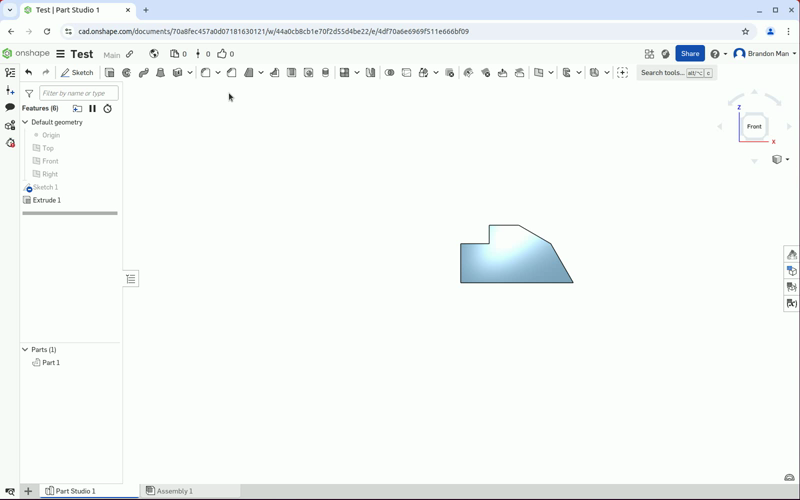
mouse_move(73, 352)
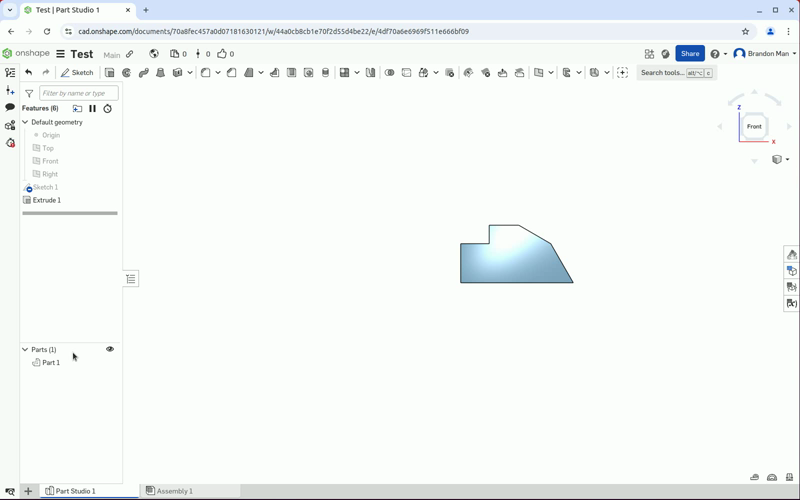
key(y)
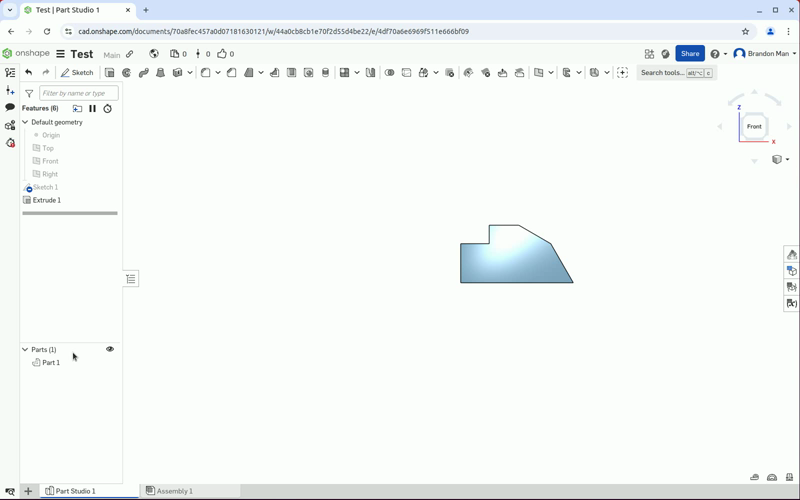
key(shift+p)
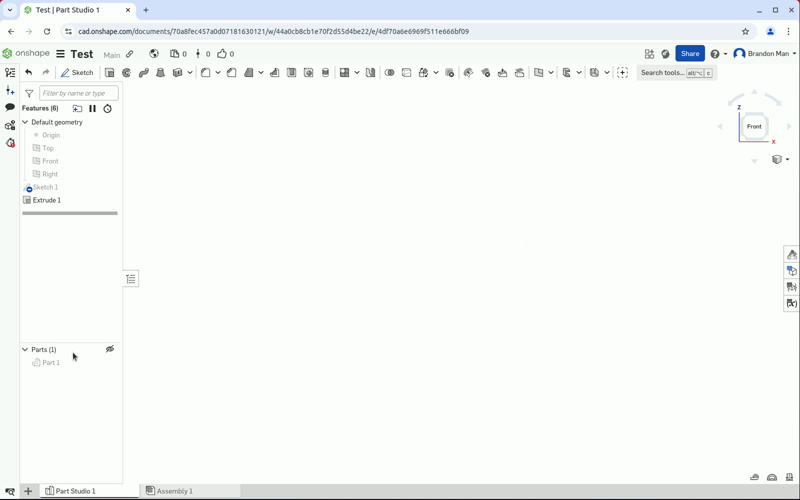
key(space)
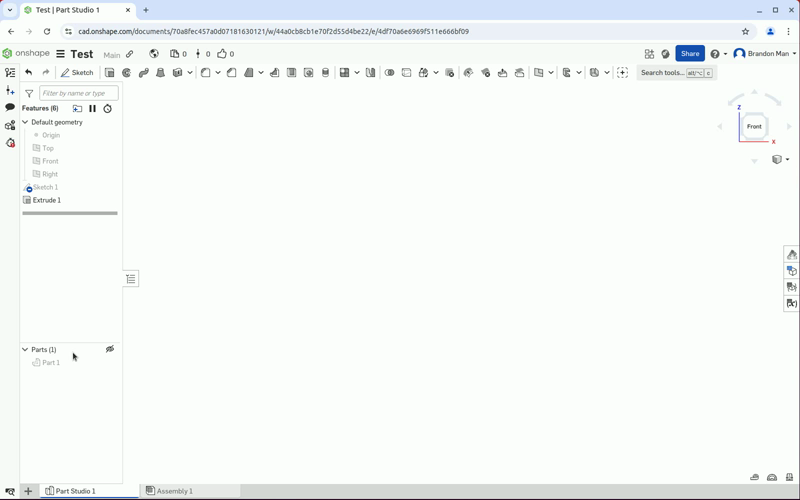
key_down(shift)
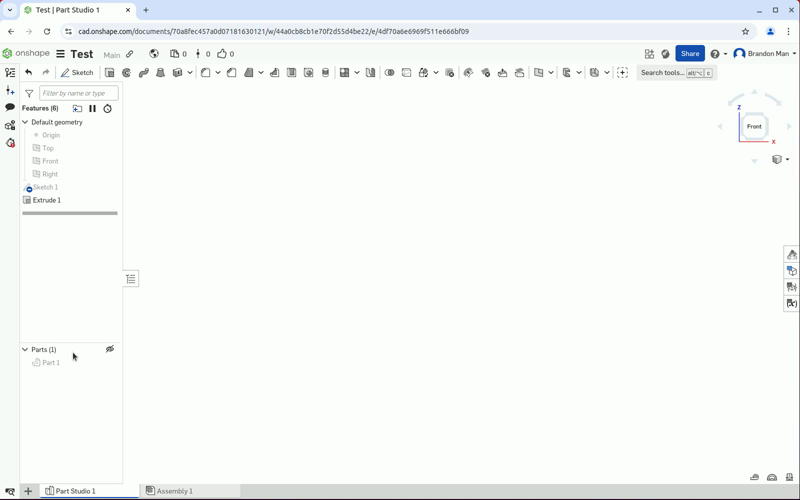
key(left)
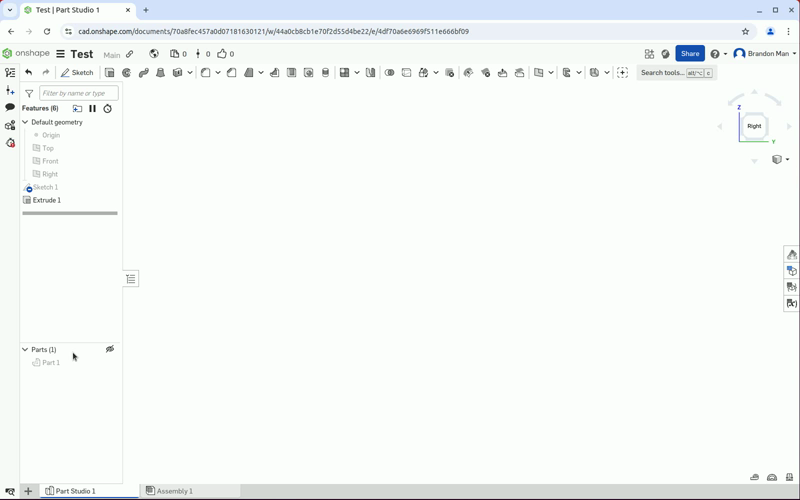
key_up(shift)
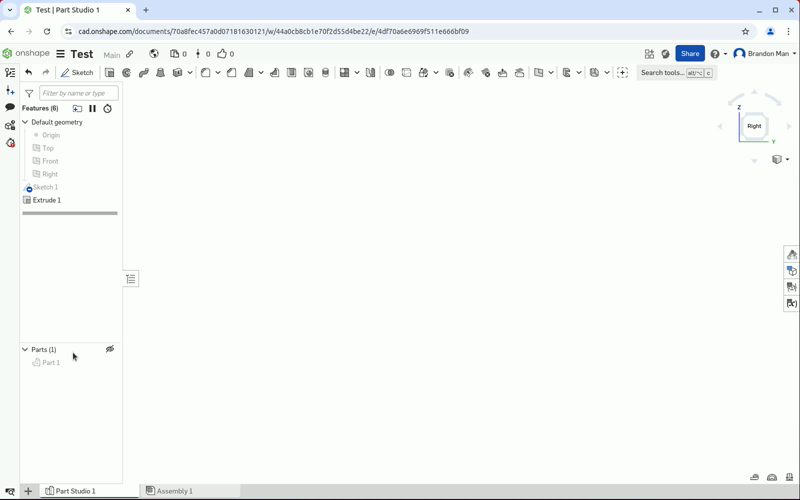
mouse_move(73, 352)
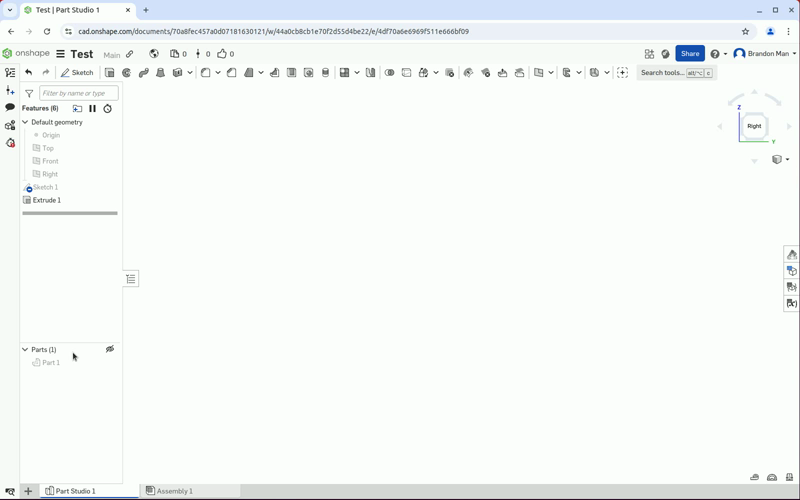
key(shift+y)
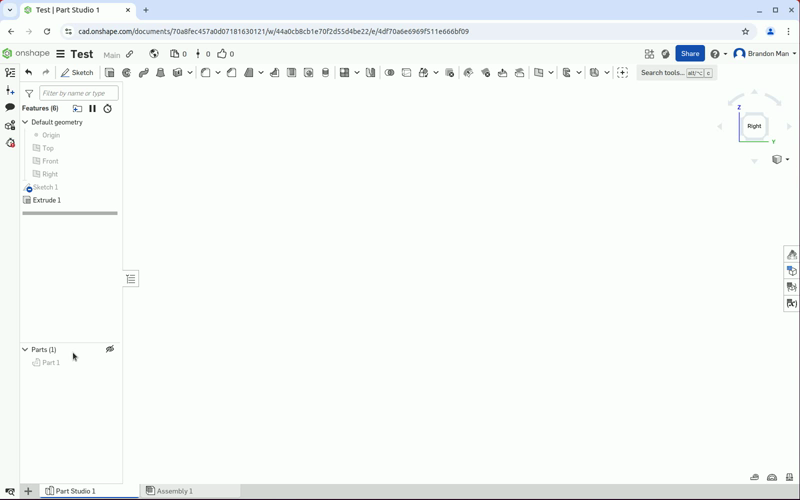
key(shift+s)
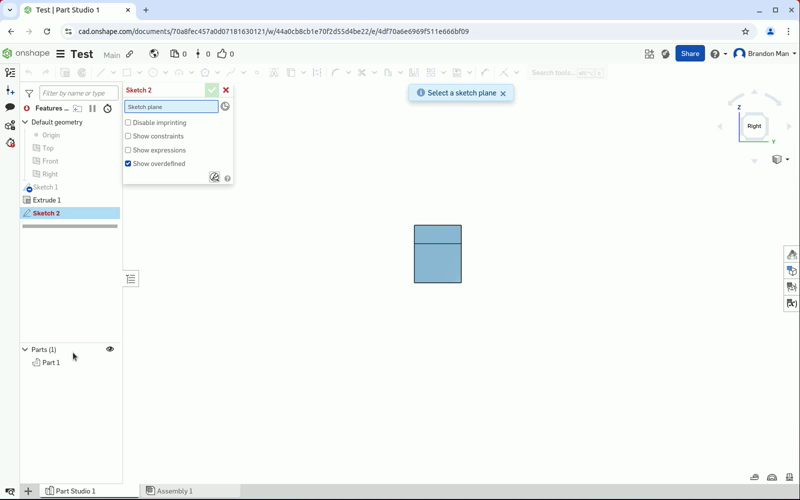
mouse_move(73, 176)
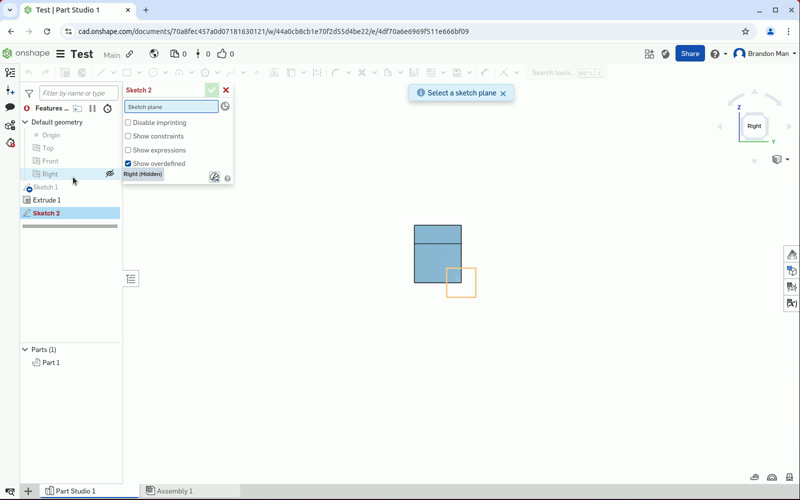
click(73, 176)
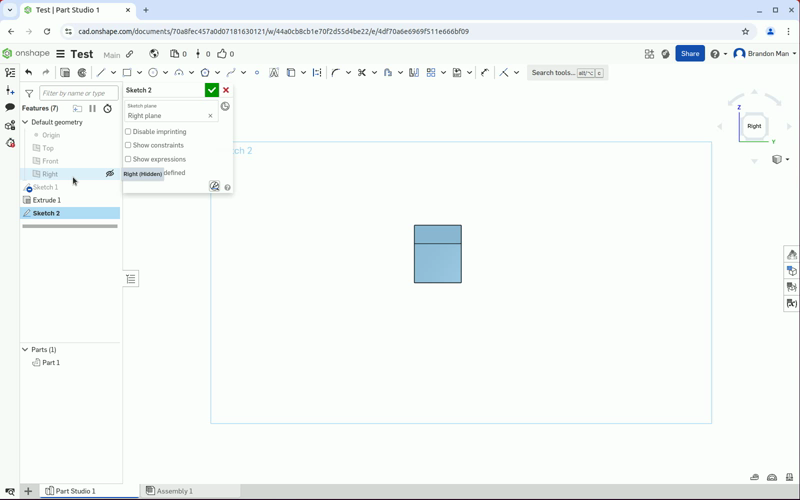
mouse_move(73, 352)
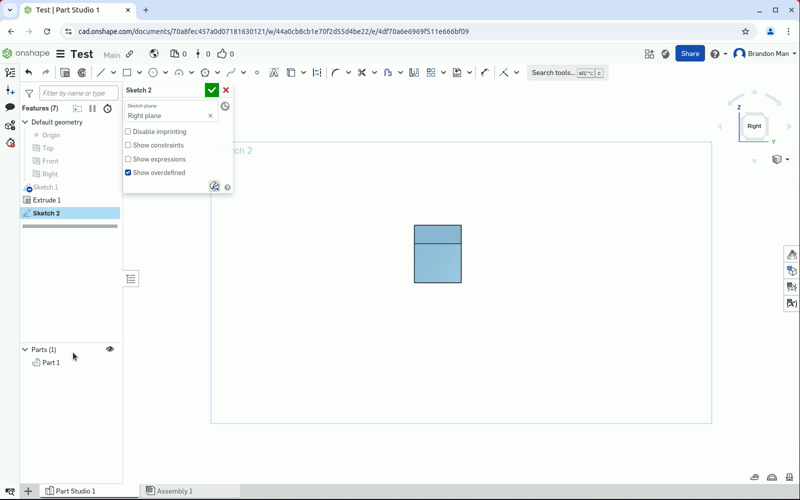
key(y)
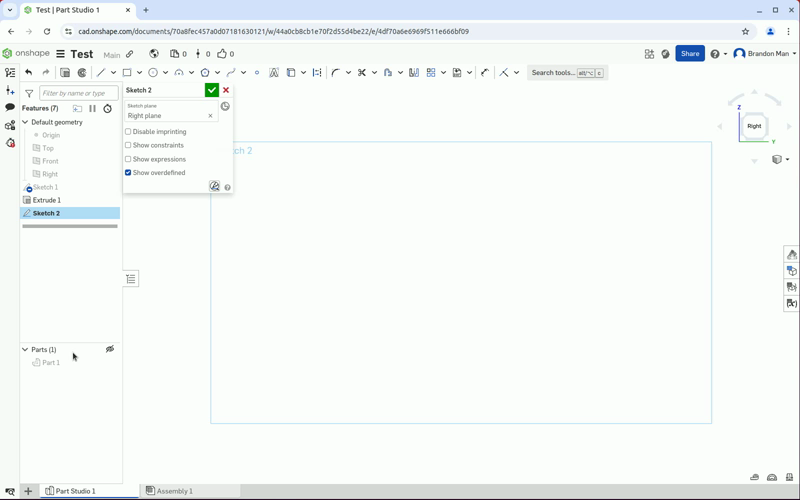
key(l)
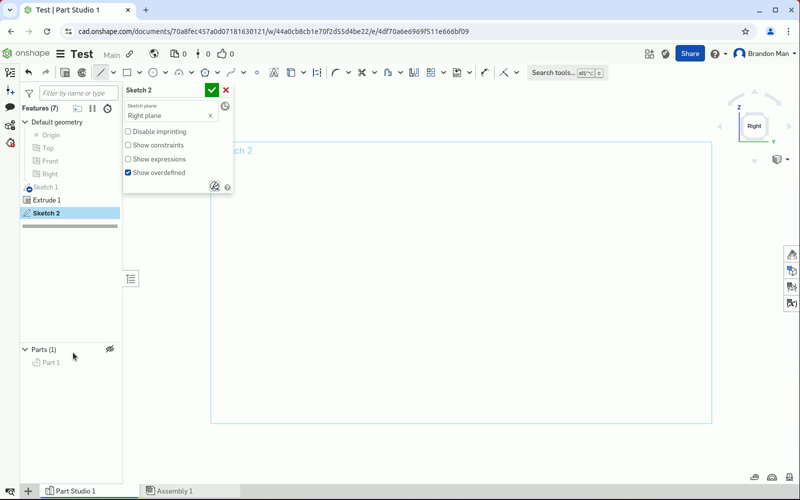
key_down(shift)
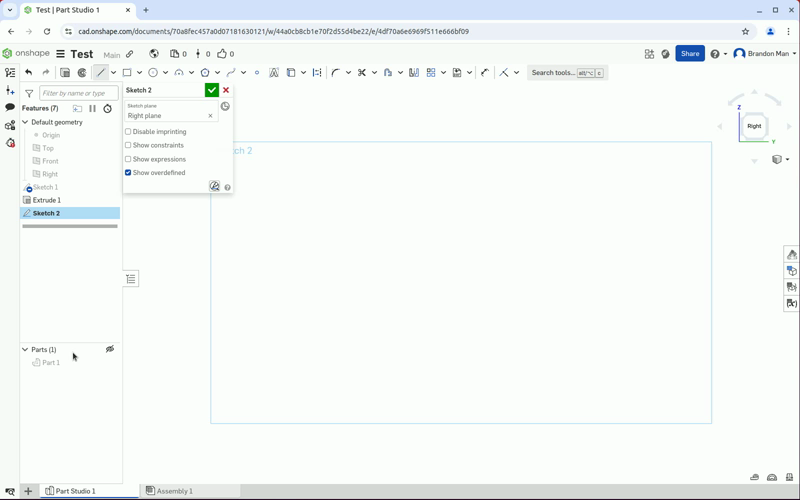
mouse_move(422, 243)
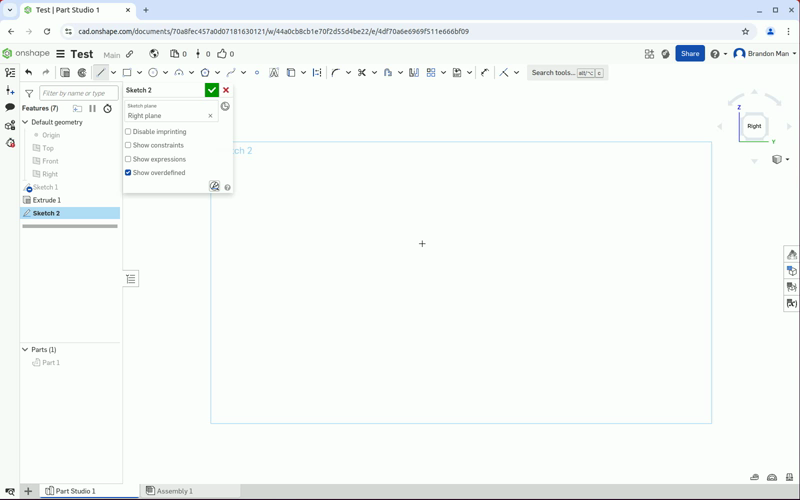
click(422, 243)
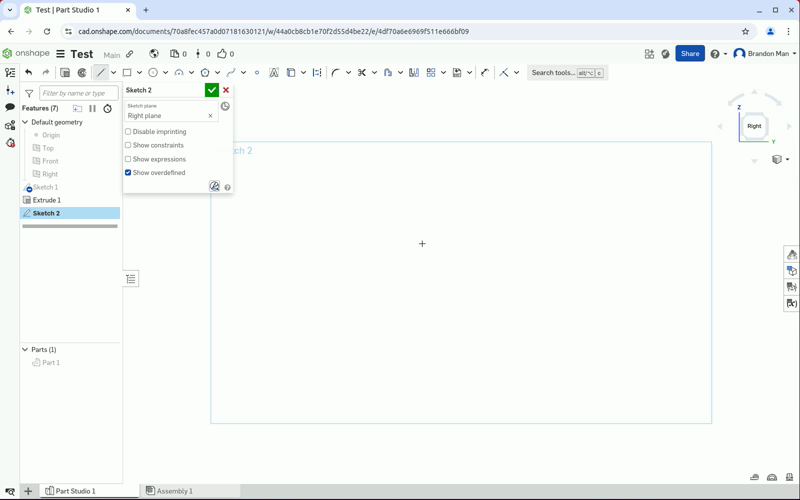
key_up(shift)
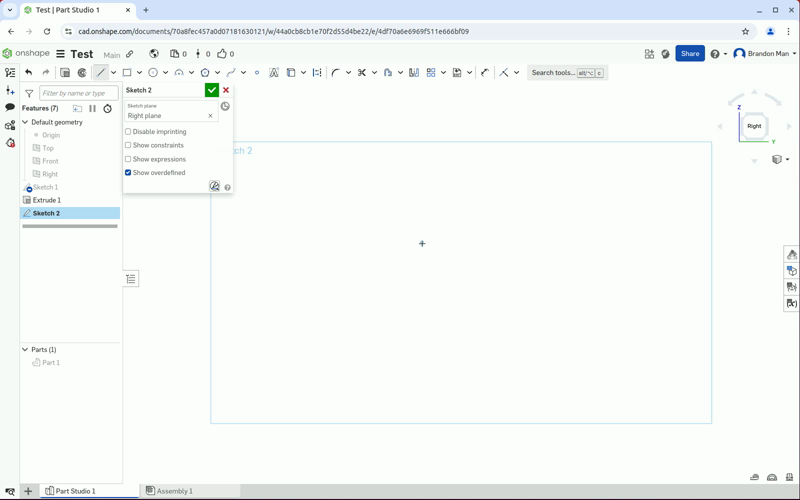
key_down(shift)
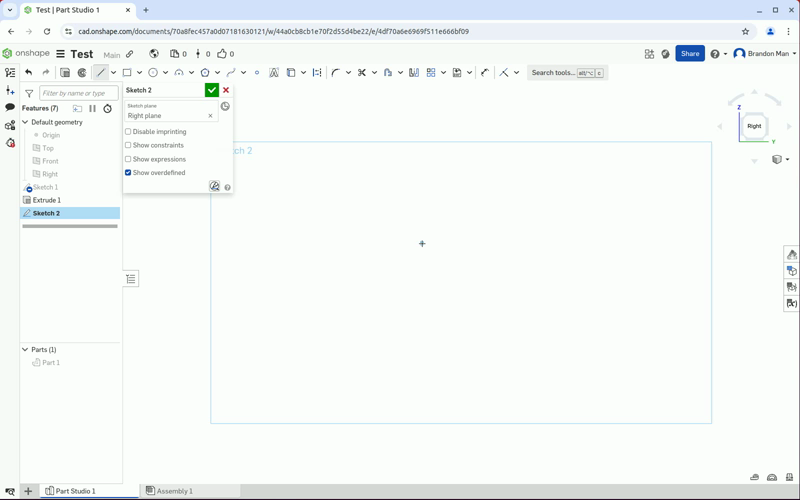
mouse_move(452, 243)
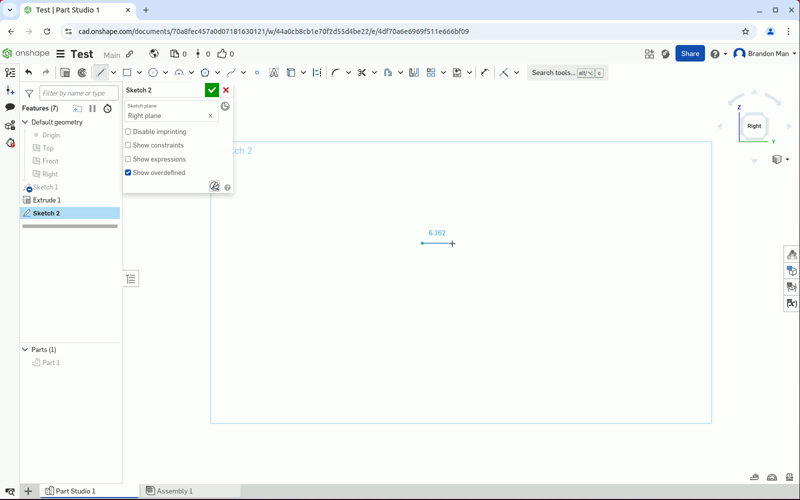
mouse_move(454, 243)
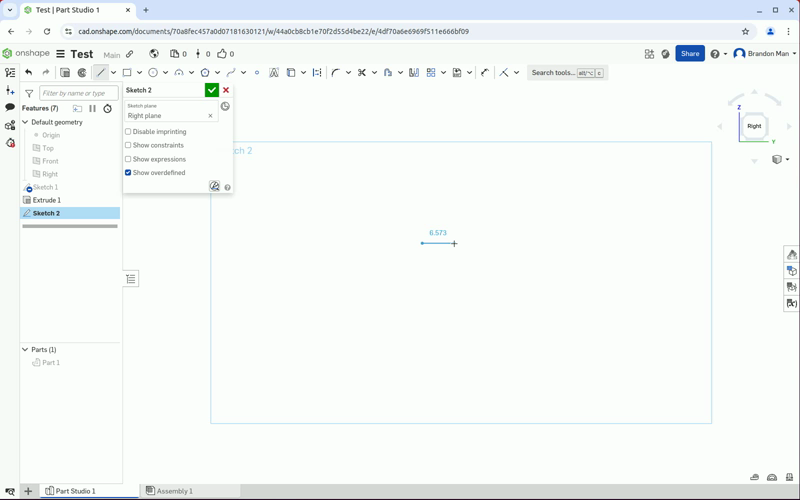
click(454, 243)
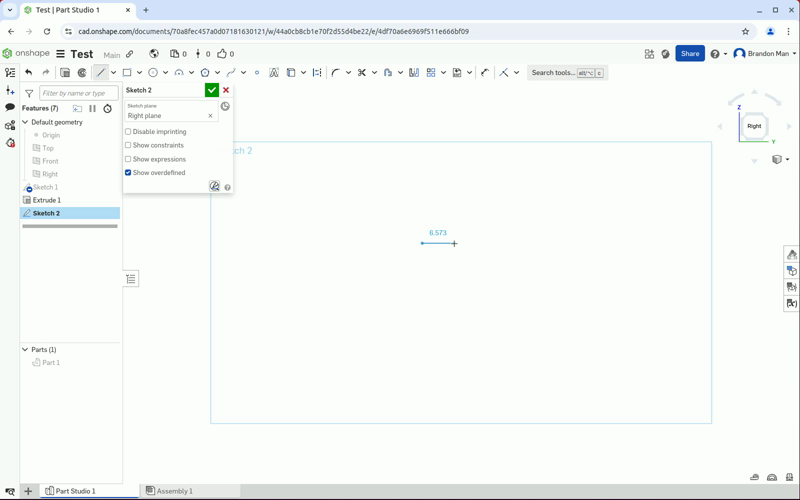
key_up(shift)
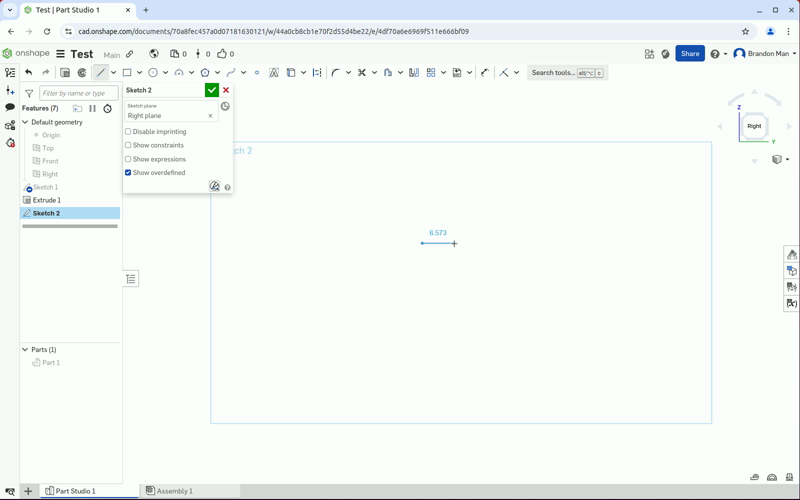
key_down(shift)
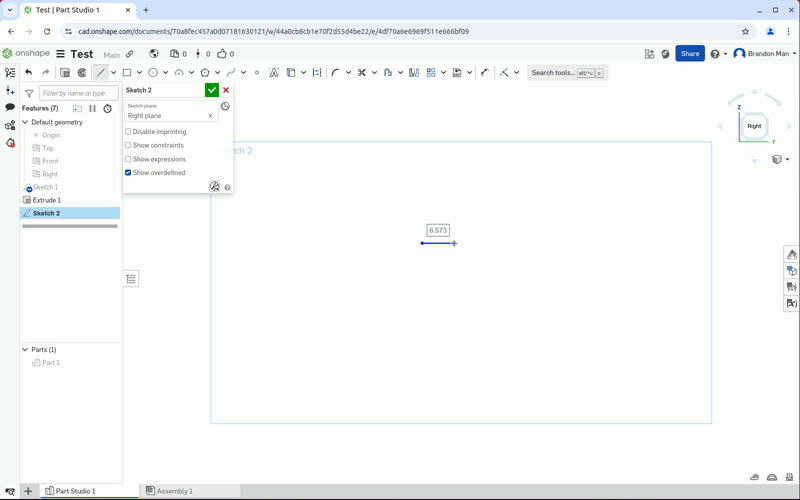
mouse_move(484, 243)
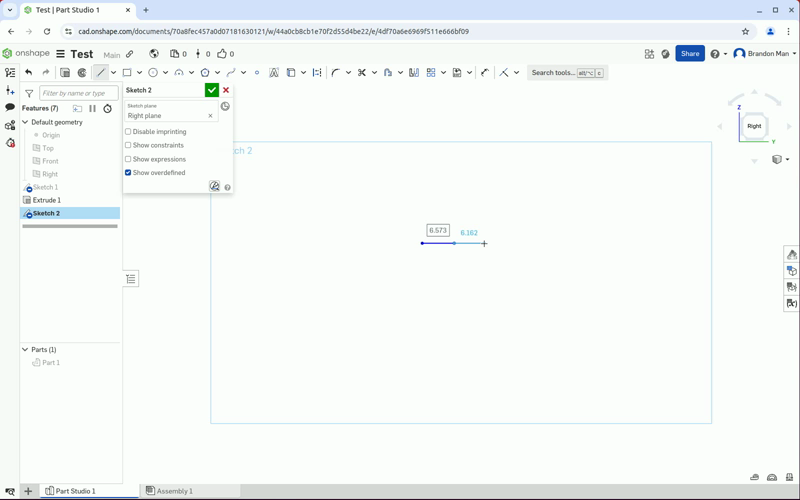
mouse_move(454, 209)
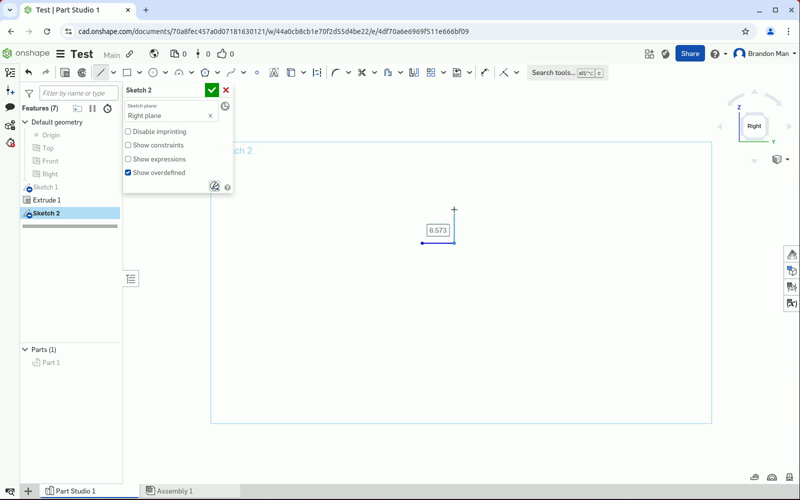
click(454, 209)
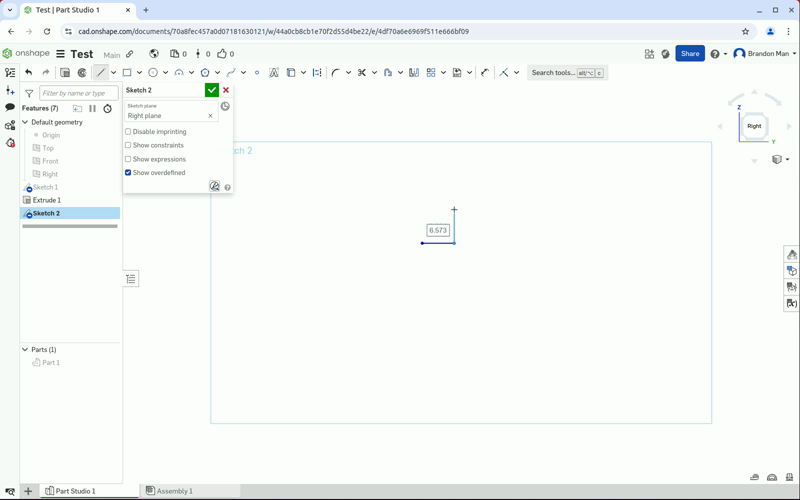
key_up(shift)
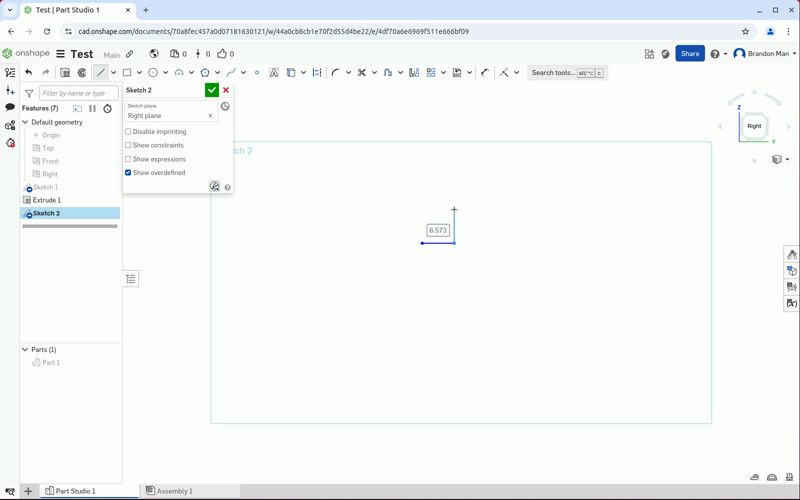
key_down(shift)
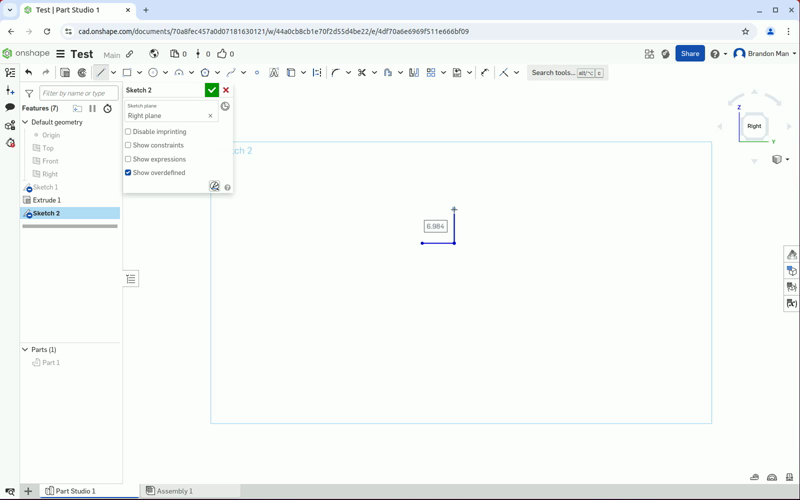
mouse_move(484, 209)
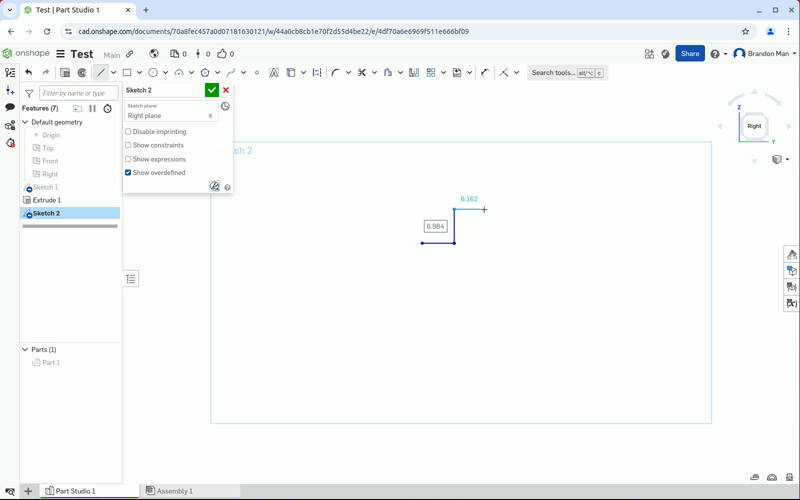
mouse_move(422, 209)
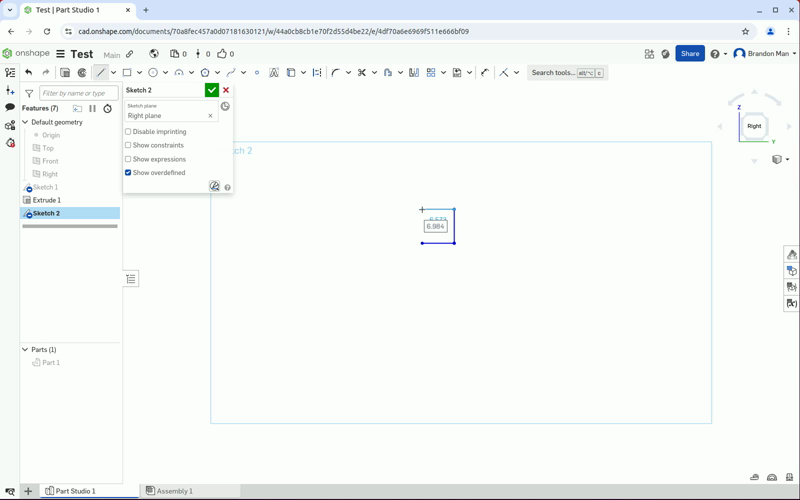
click(422, 209)
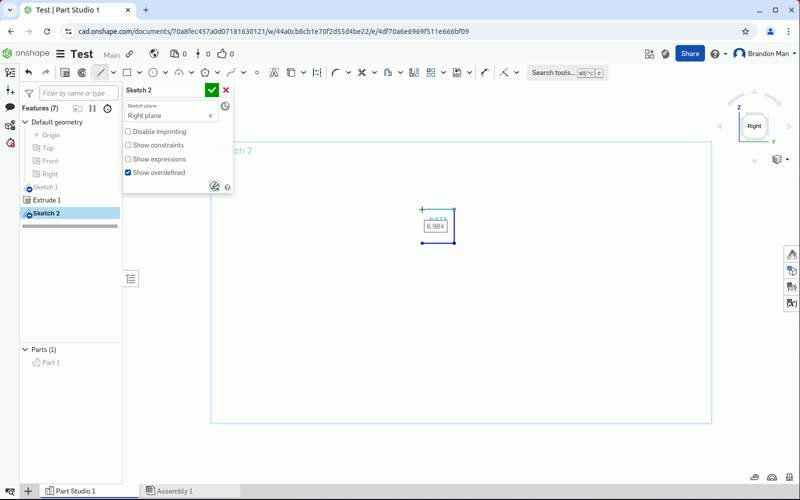
key_up(shift)
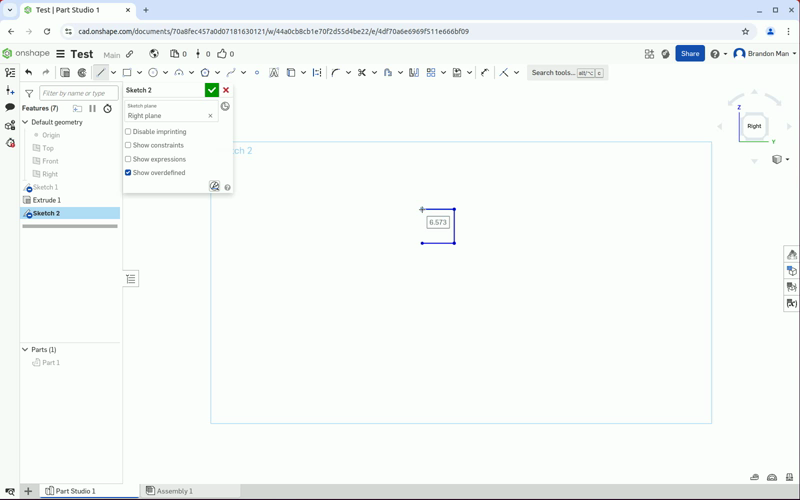
mouse_move(452, 209)
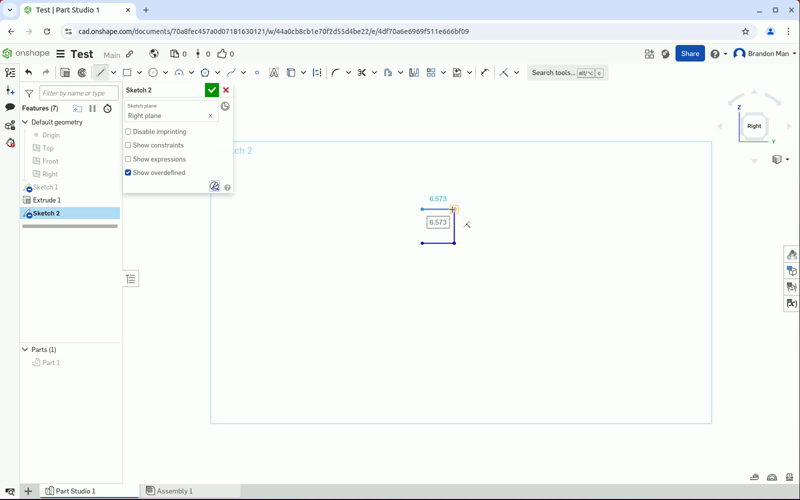
key_down(shift)
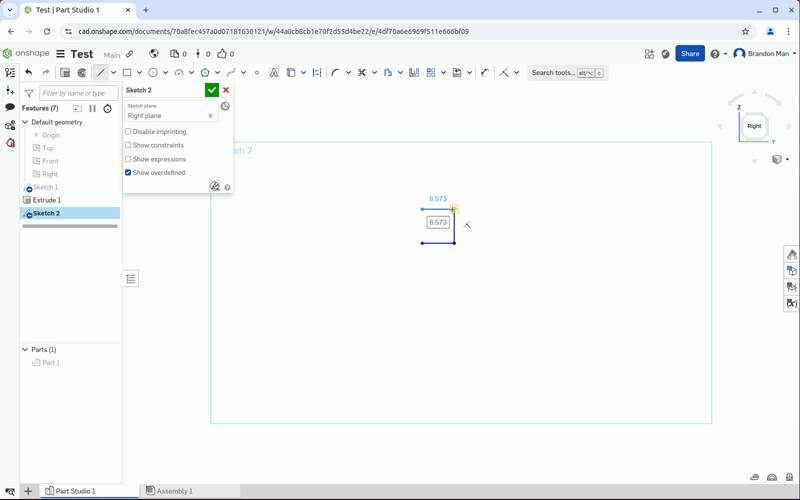
mouse_move(422, 243)
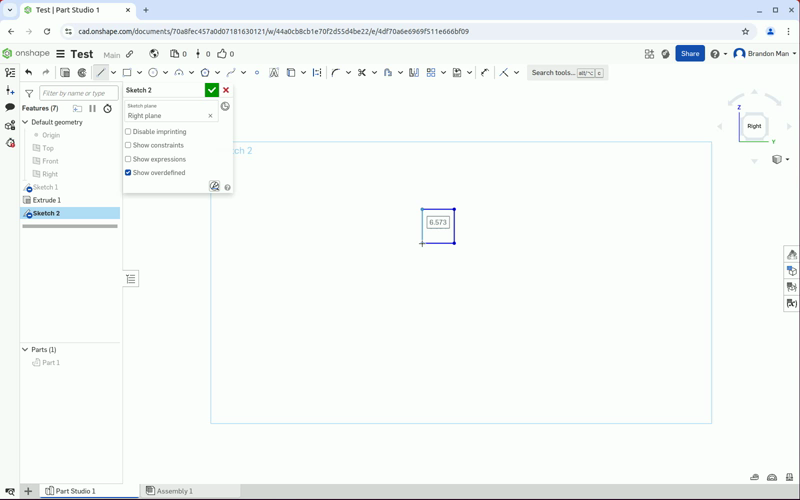
key_up(shift)
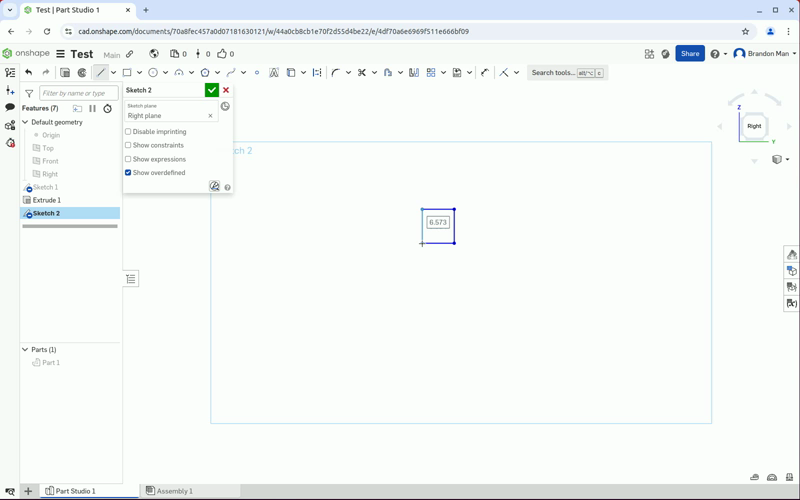
click(422, 243)
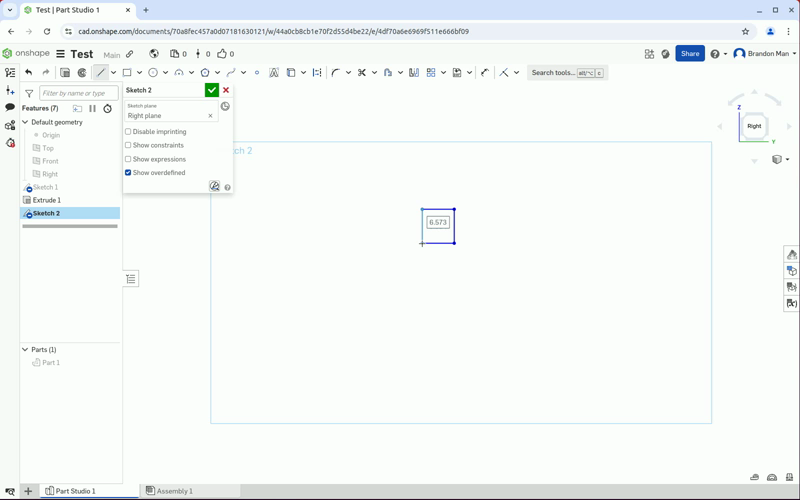
key(esc)
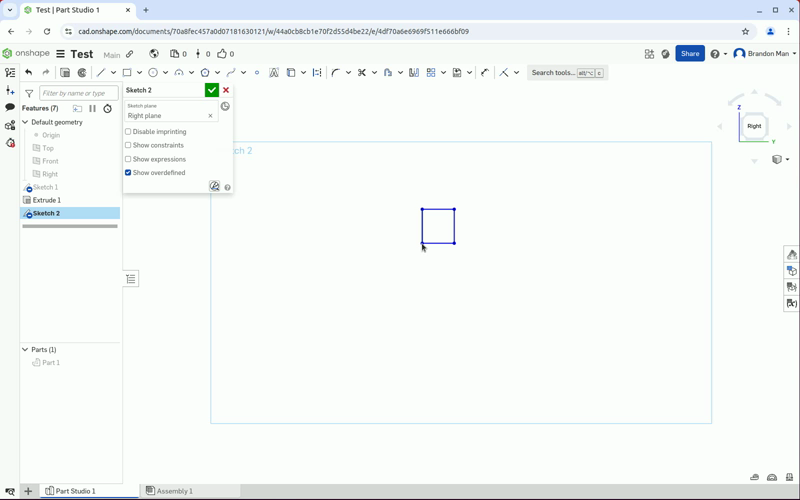
mouse_move(441, 233)
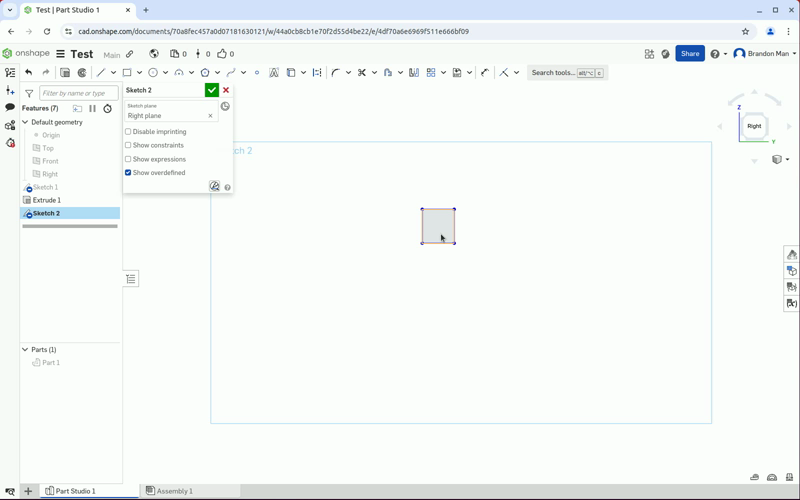
scroll(6)
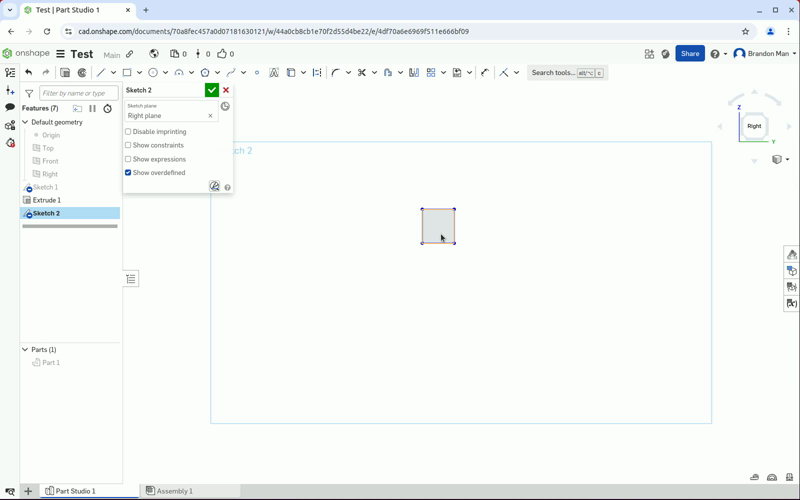
scroll(6)
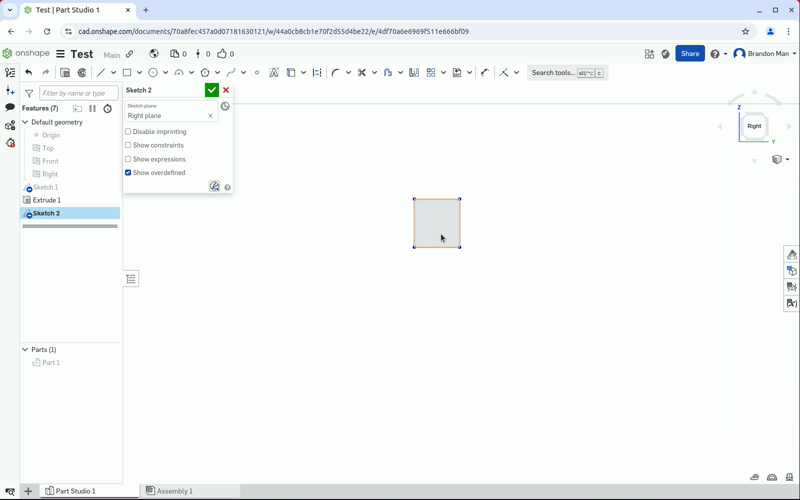
scroll(6)
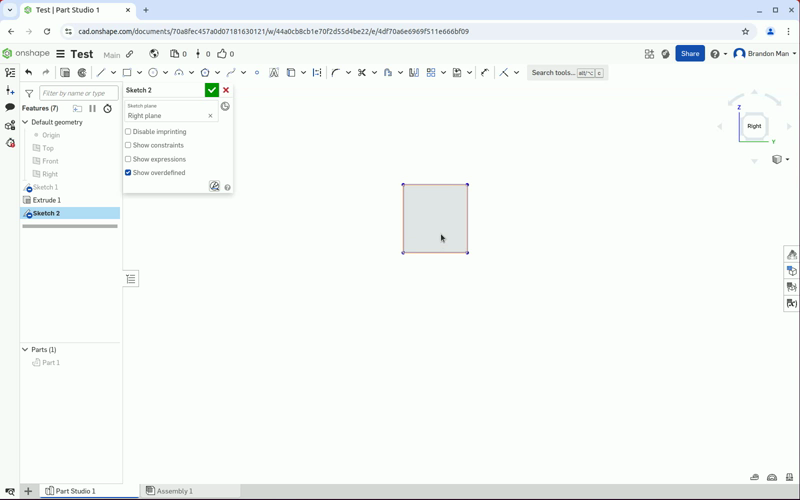
scroll(6)
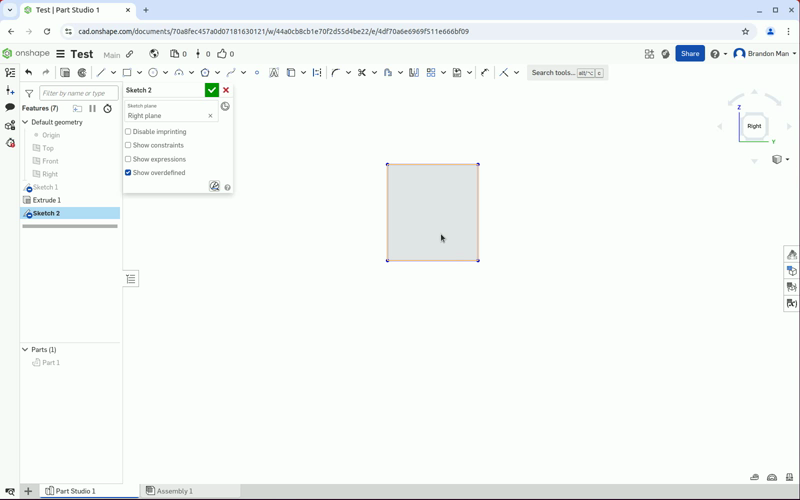
scroll(6)
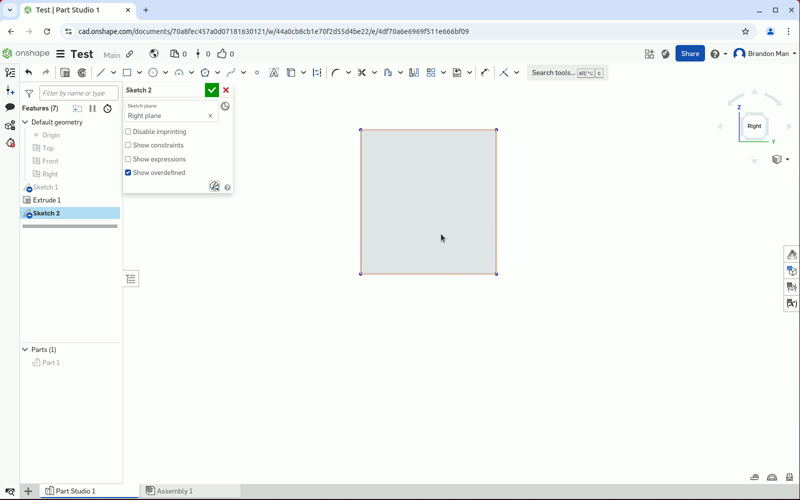
scroll(6)
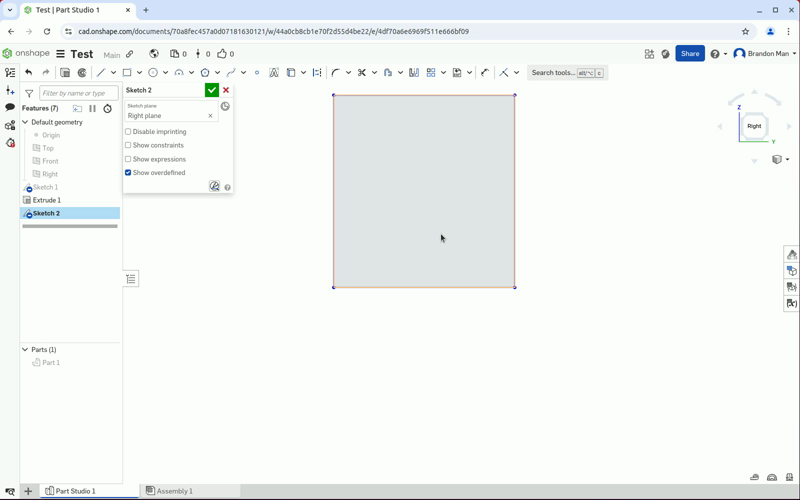
scroll(6)
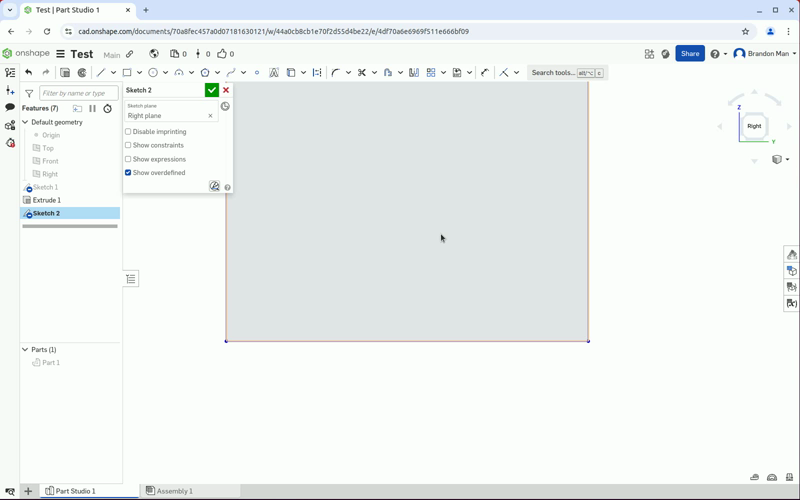
click(441, 233)
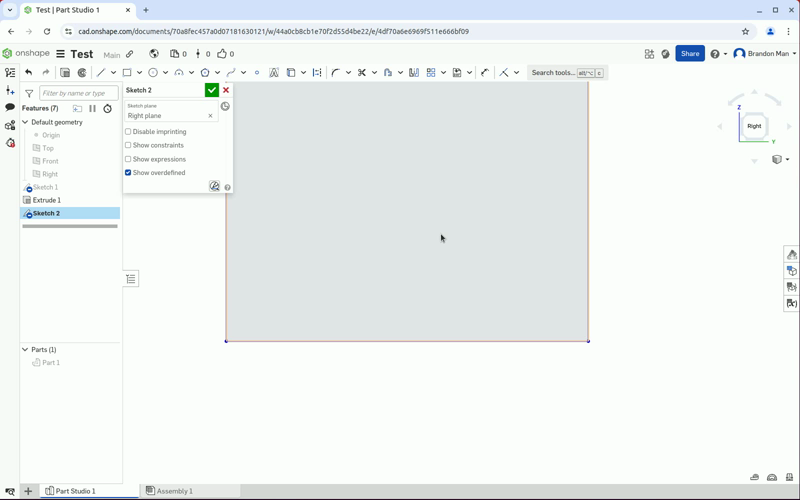
scroll(-6)
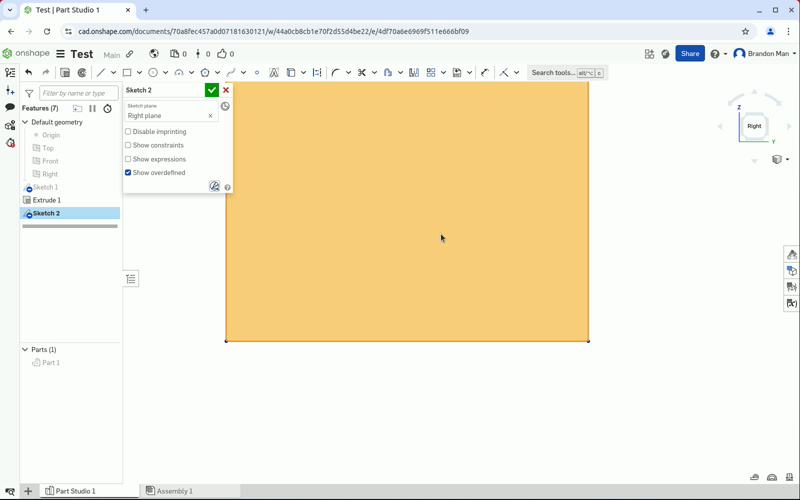
scroll(-6)
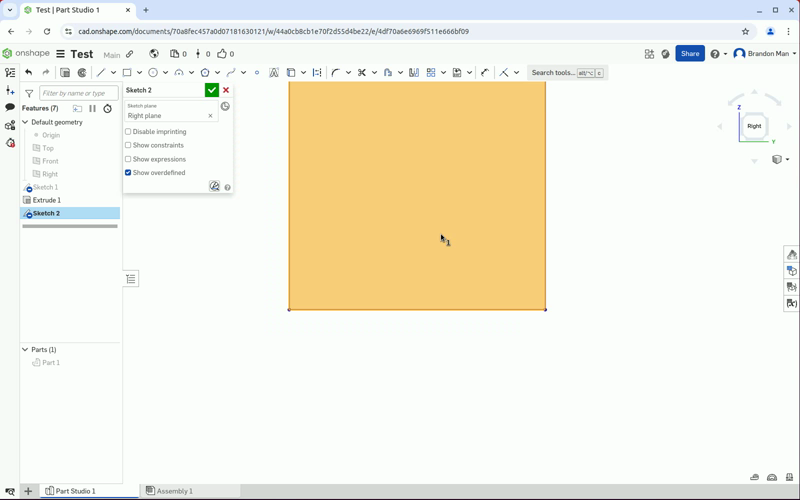
scroll(-6)
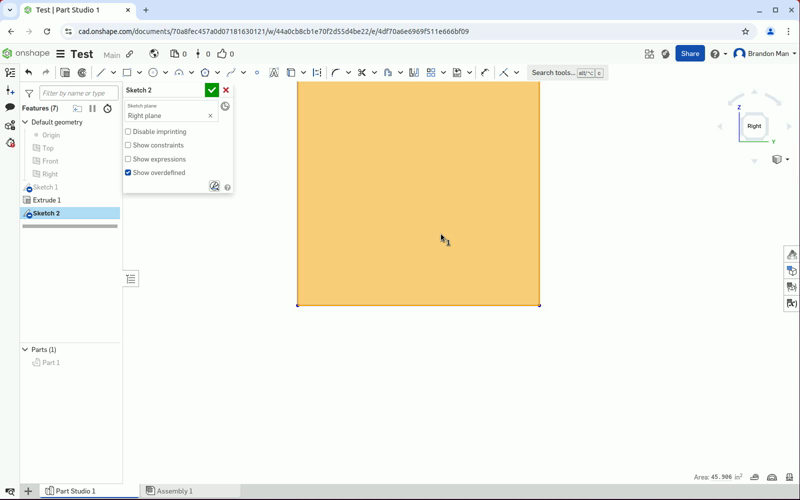
scroll(-6)
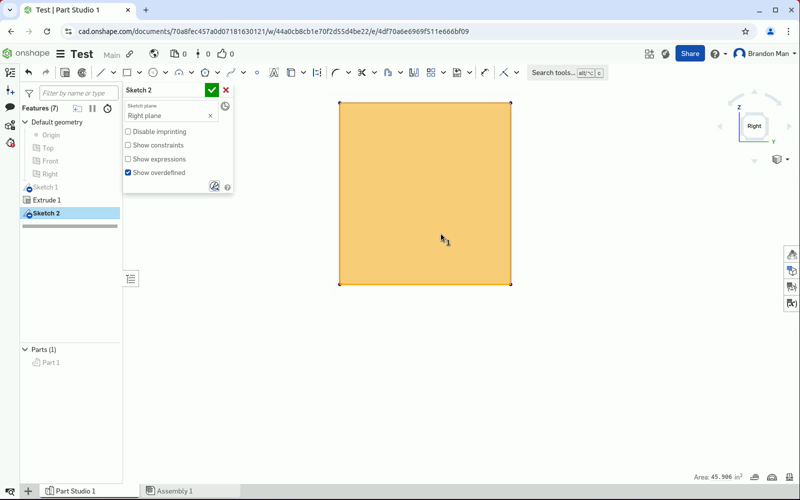
scroll(-6)
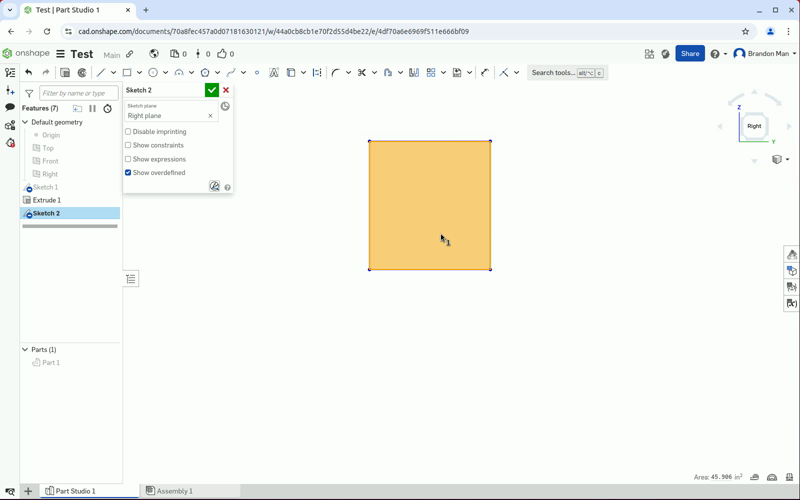
scroll(-6)
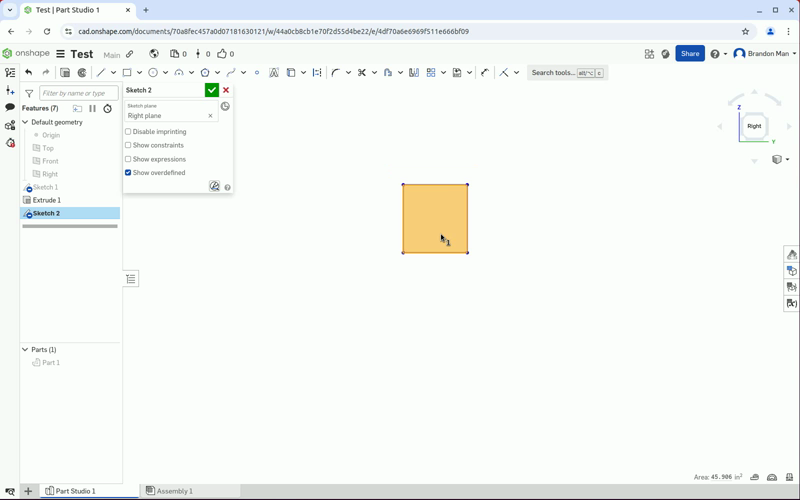
scroll(-6)
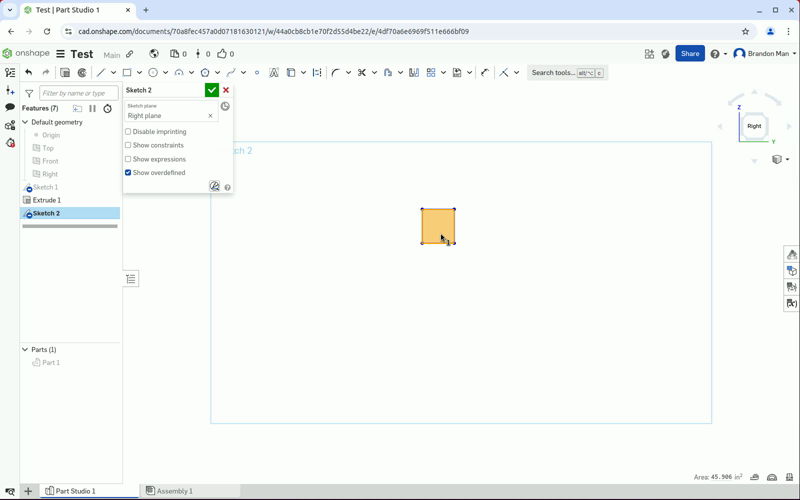
mouse_move(73, 352)
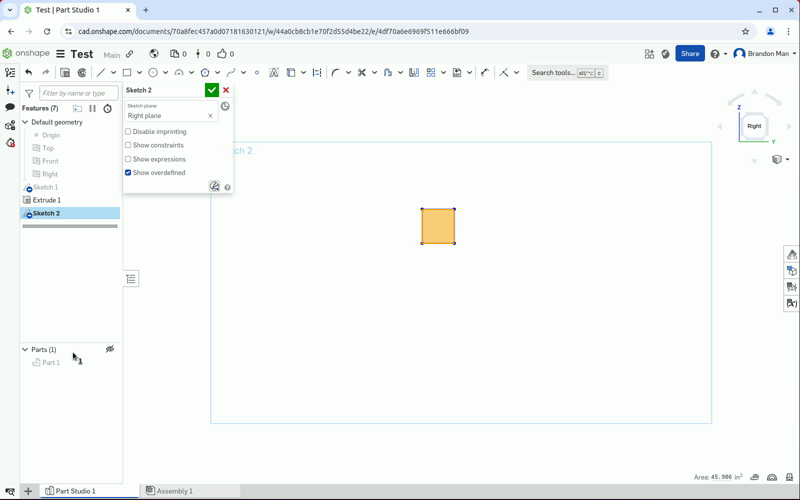
key(shift+y)
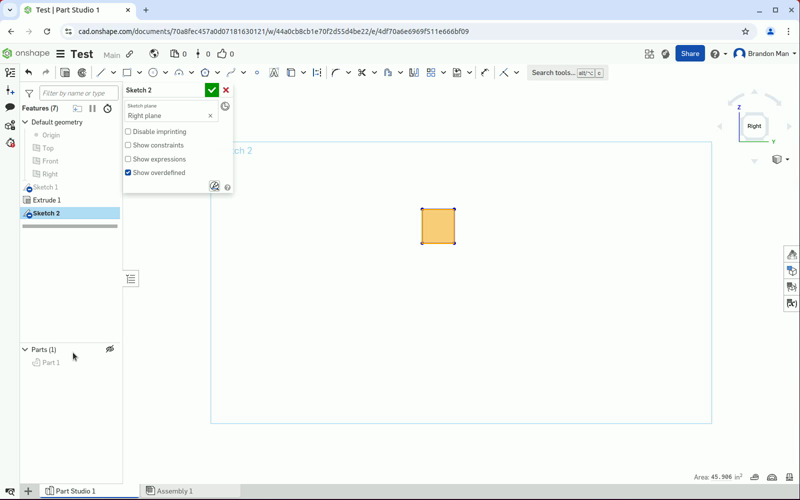
key(shift+e)
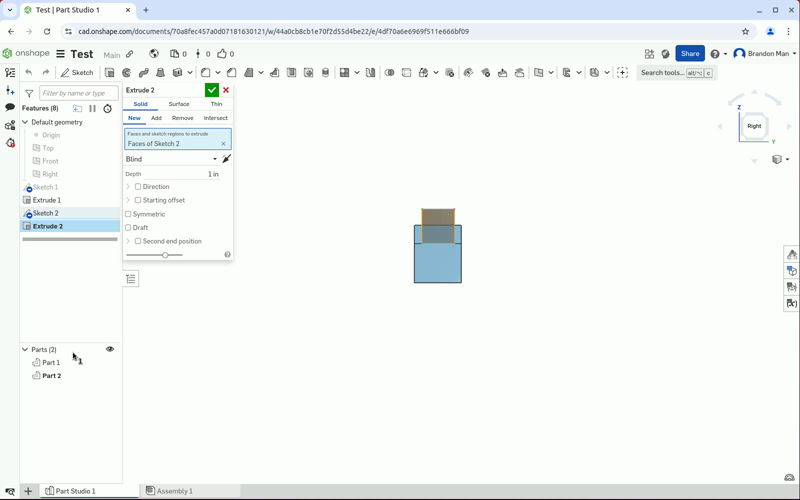
mouse_move(143, 106)
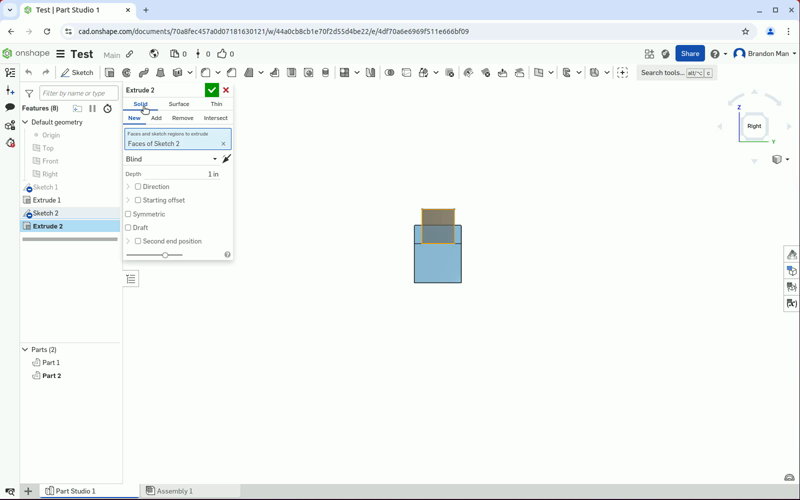
click(143, 106)
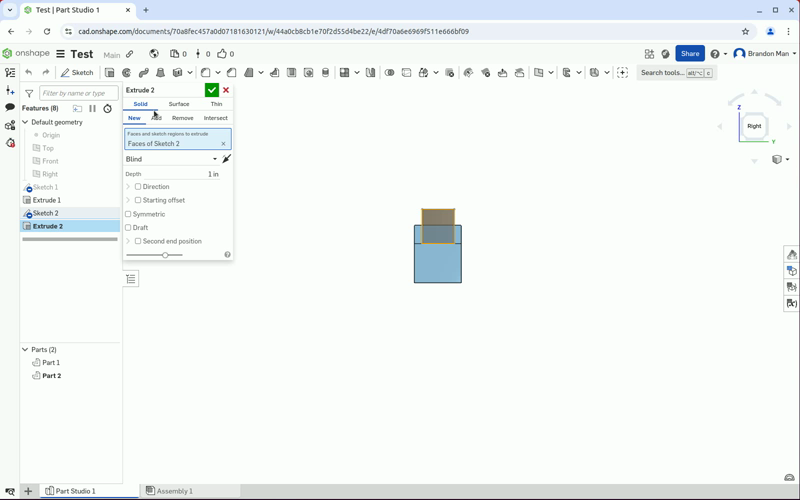
mouse_move(186, 120)
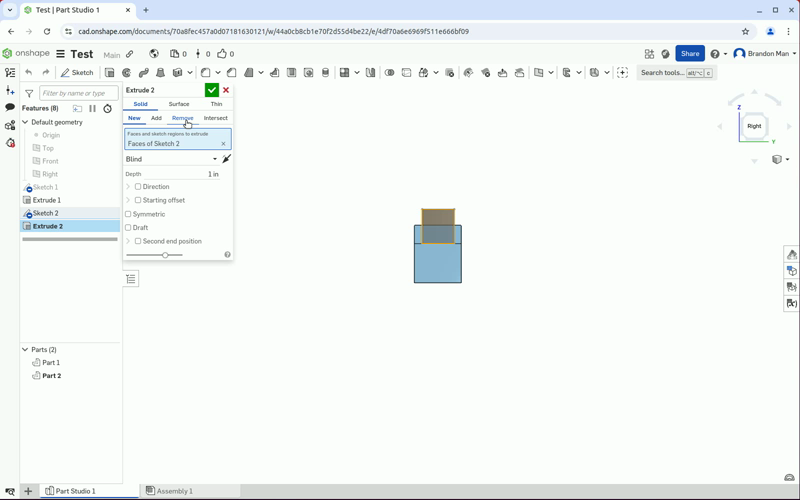
click(186, 120)
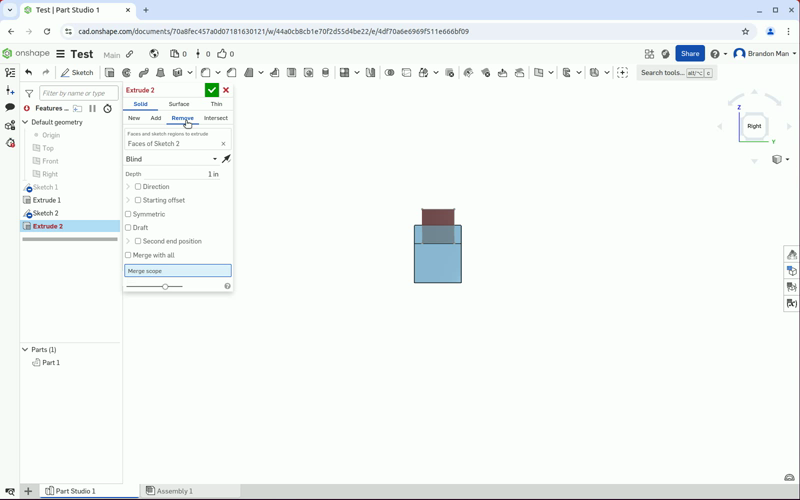
key(tab, 4)
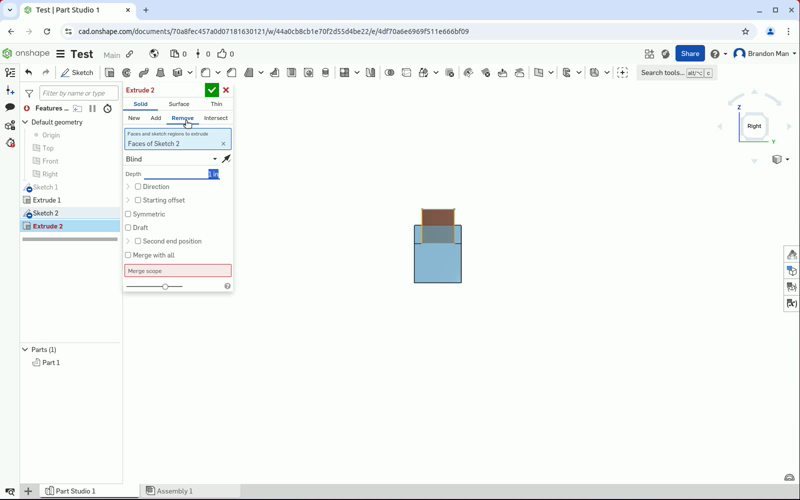
text(25.515)
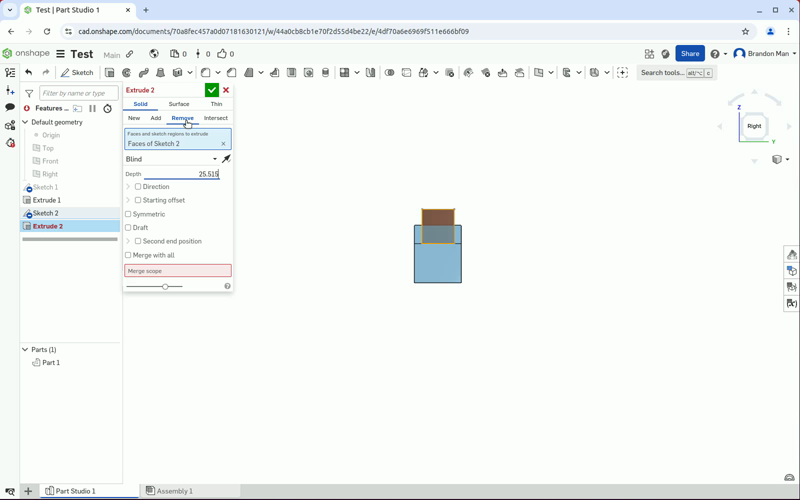
key(tab, 6)
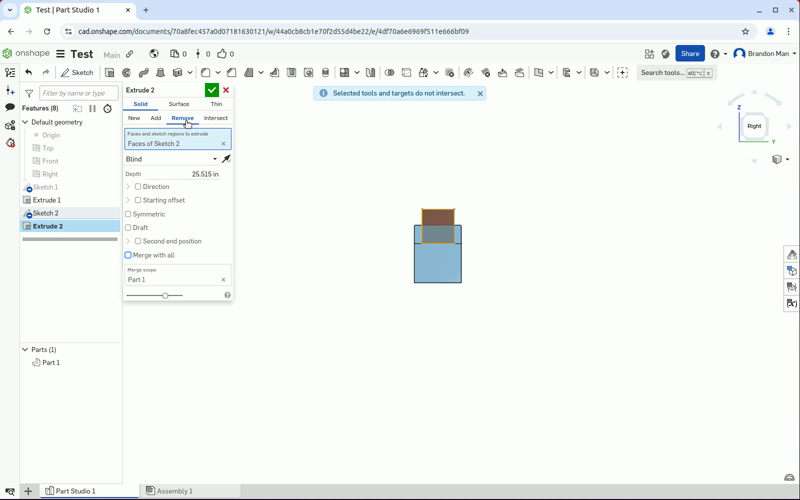
key(space)
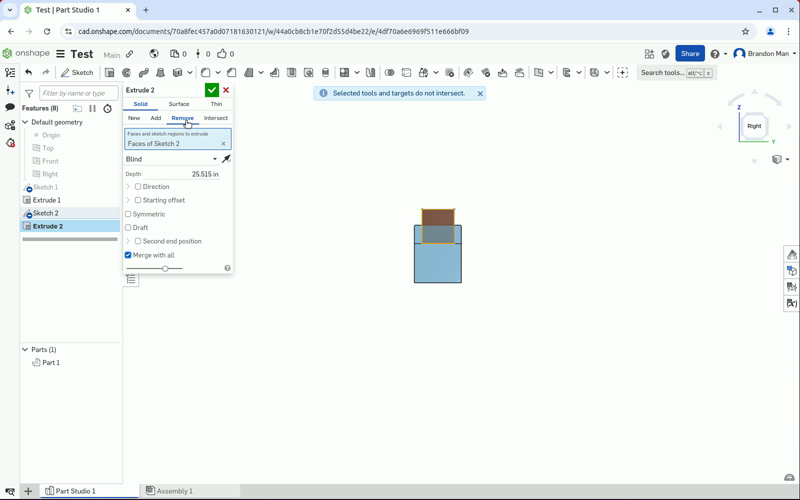
key(enter)
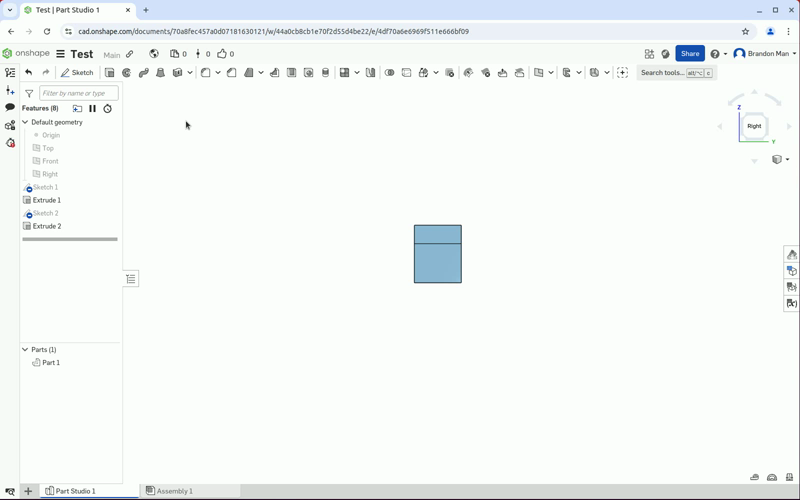
key(shift+h)
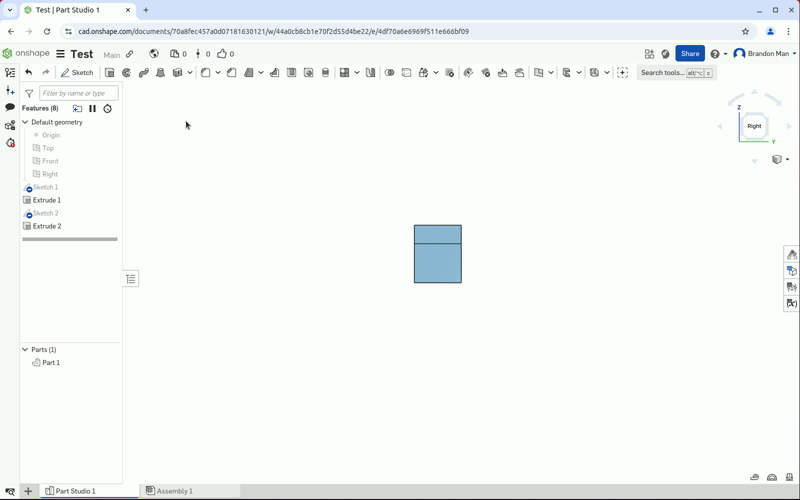
key(shift+h)
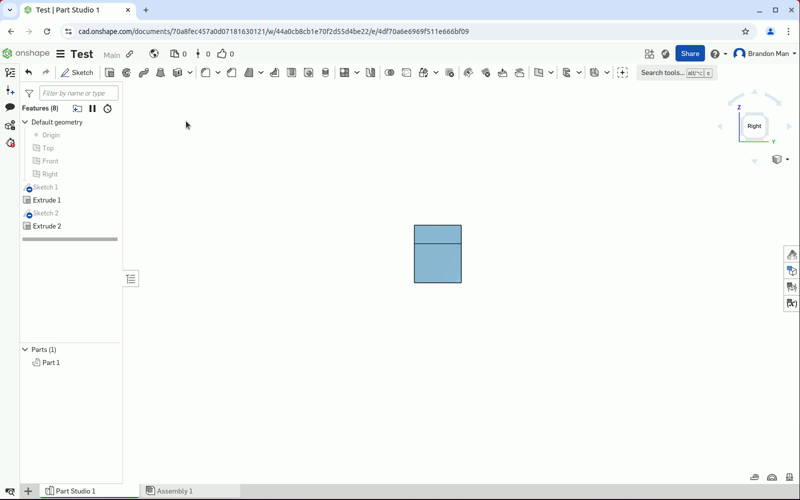
mouse_move(73, 189)
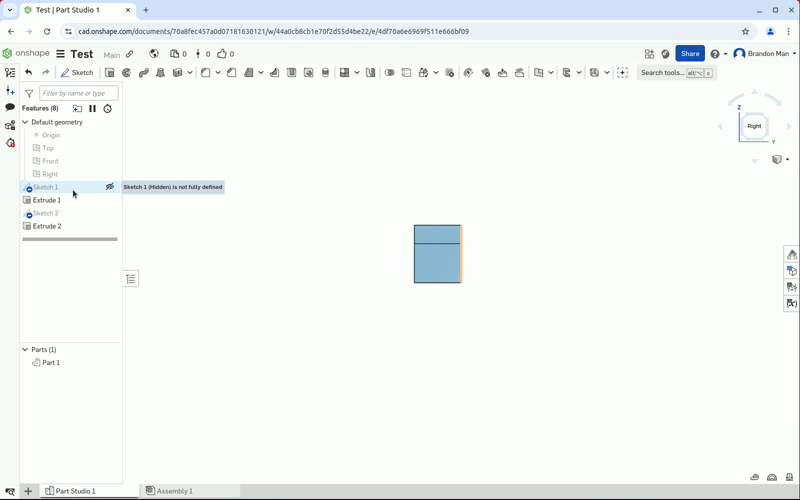
click(73, 189)
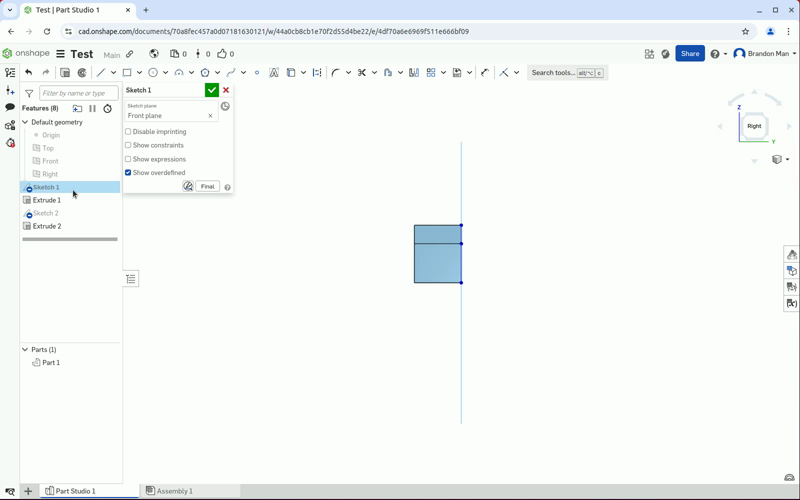
mouse_move(229, 92)
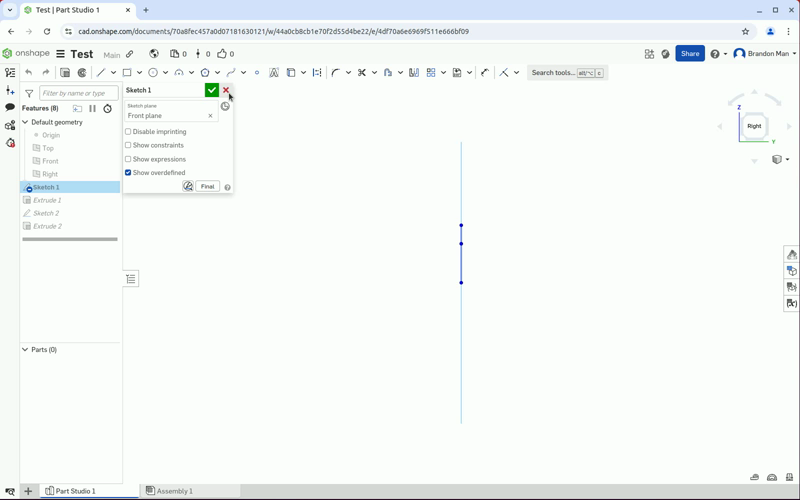
click(229, 92)
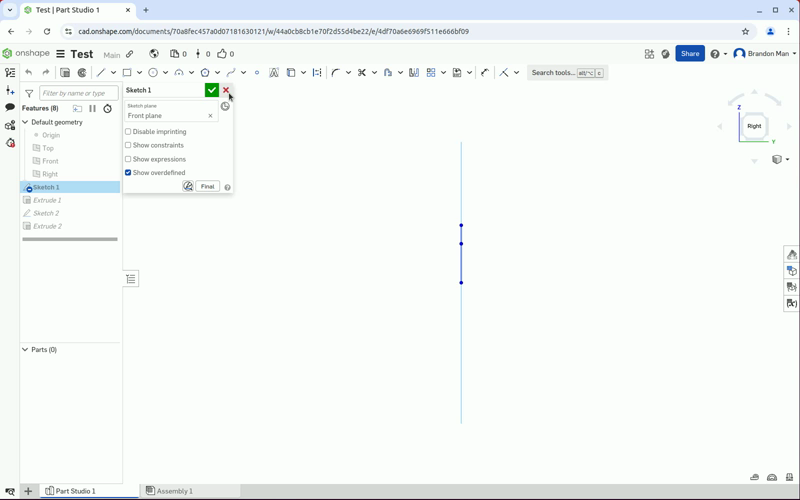
key(shift+s)
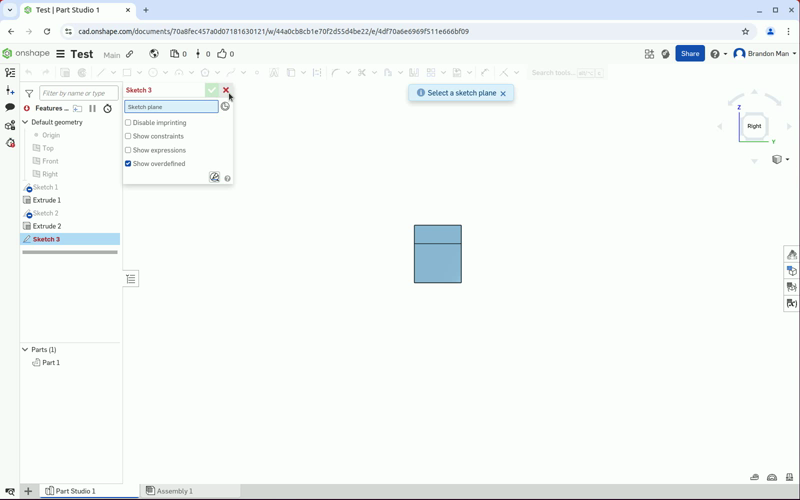
mouse_move(73, 176)
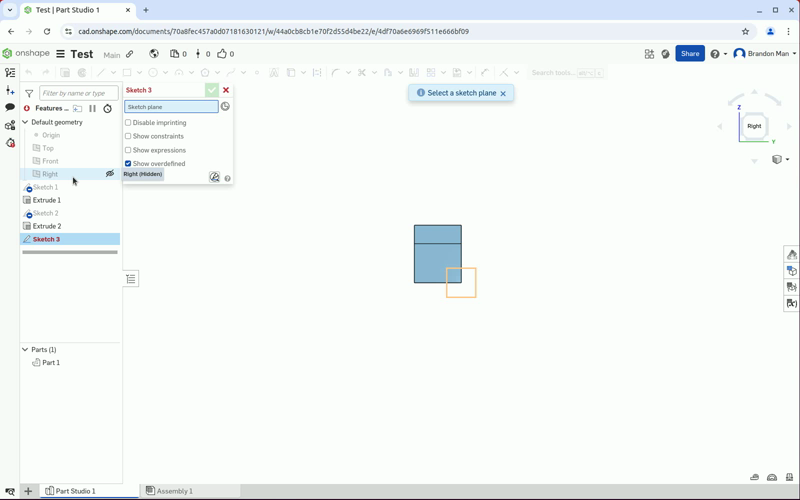
click(73, 176)
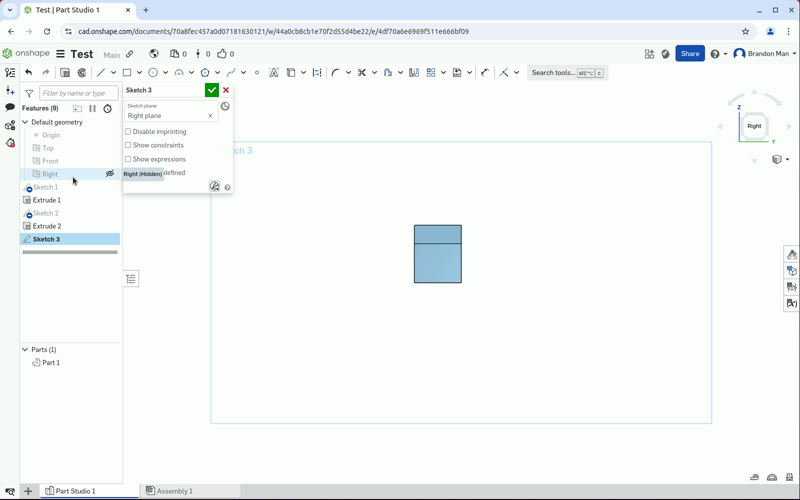
mouse_move(73, 352)
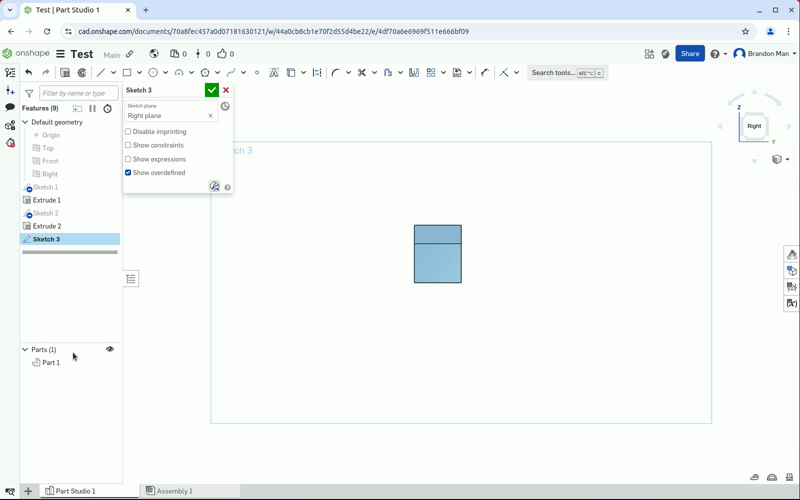
key(y)
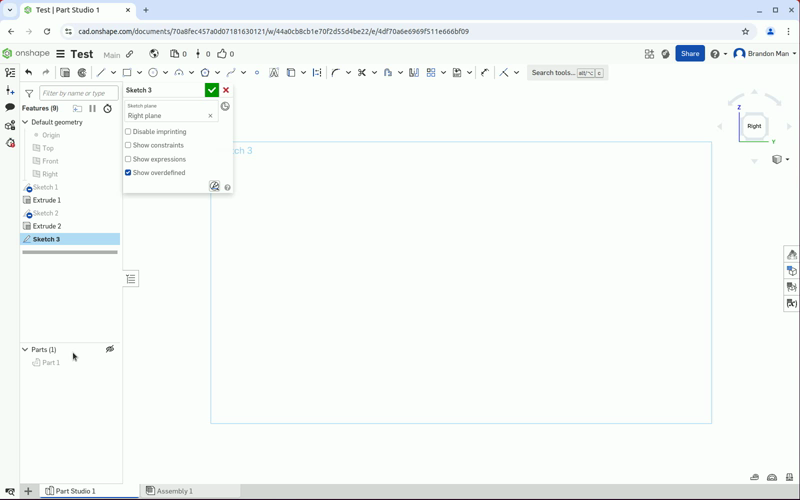
key(l)
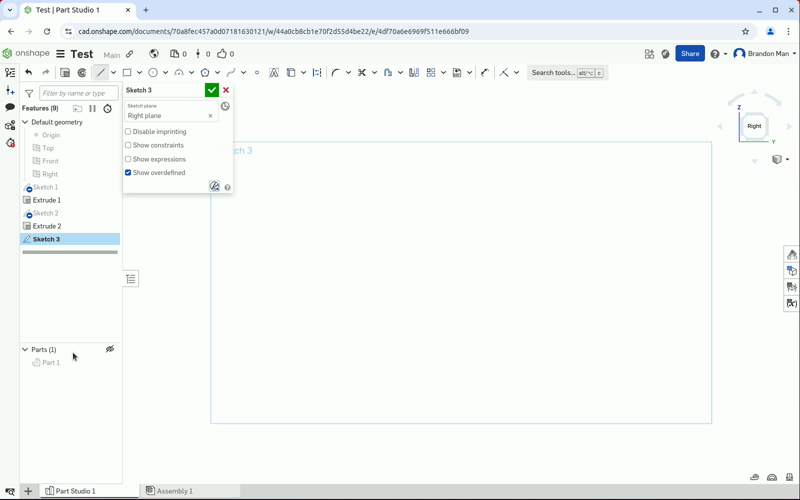
key_down(shift)
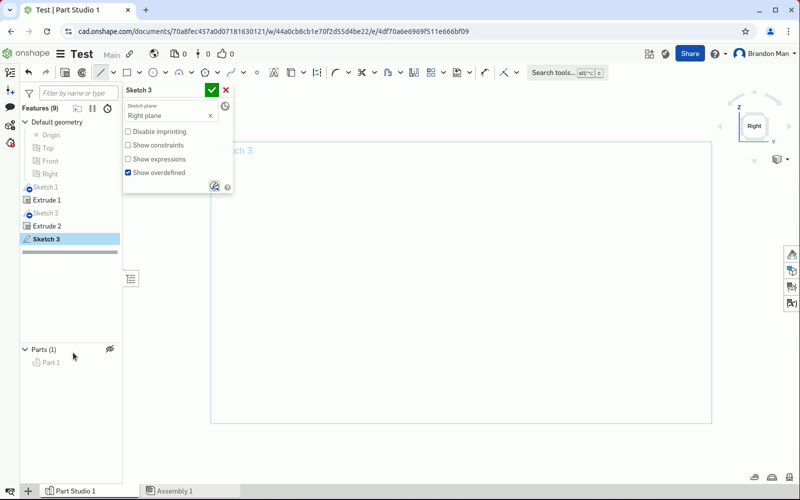
mouse_move(422, 274)
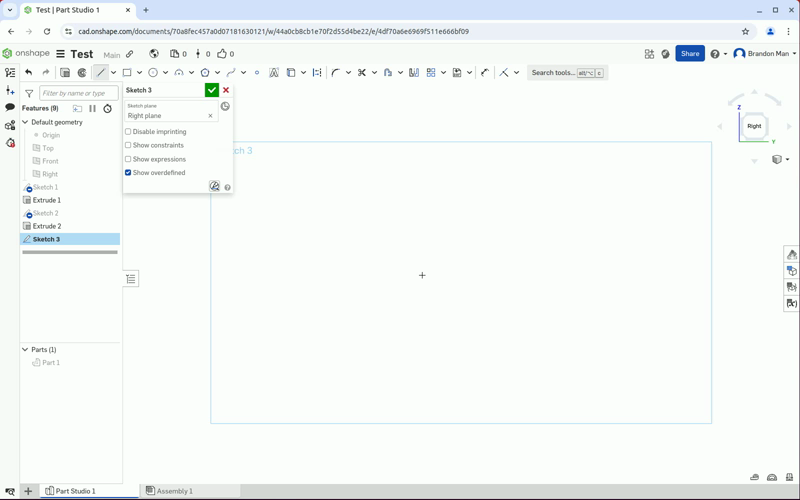
click(422, 274)
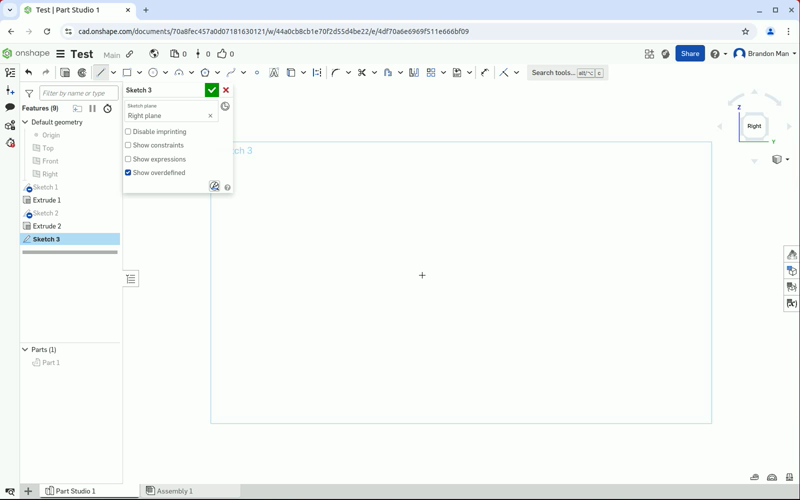
key_up(shift)
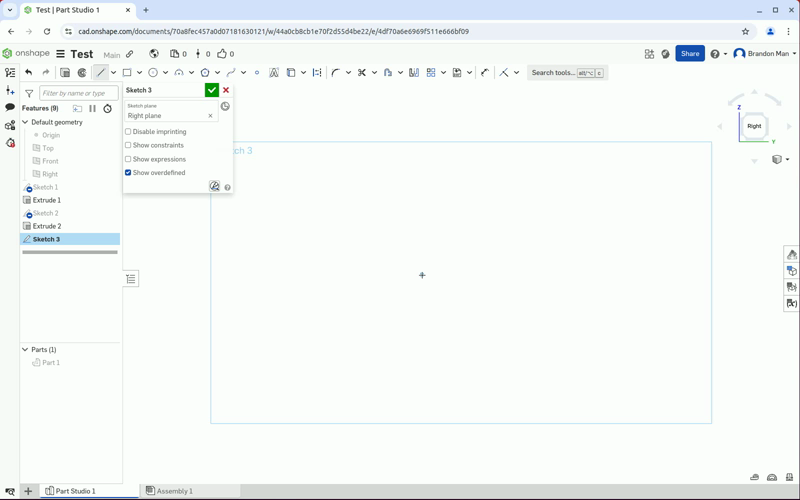
key_down(shift)
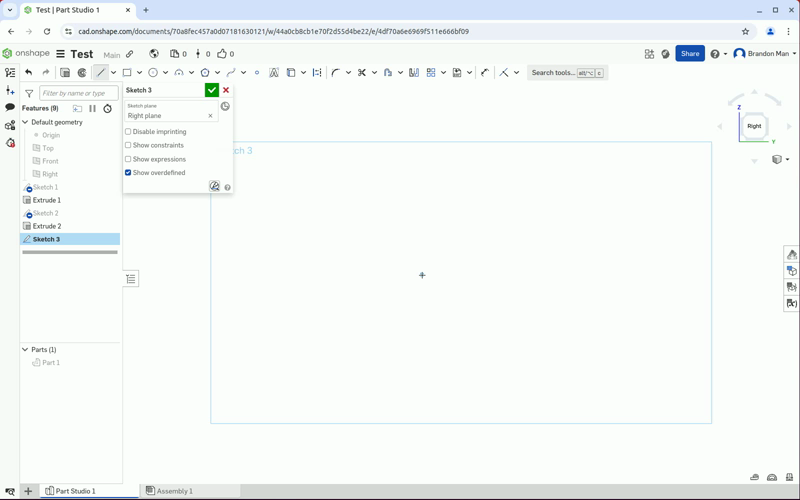
mouse_move(452, 274)
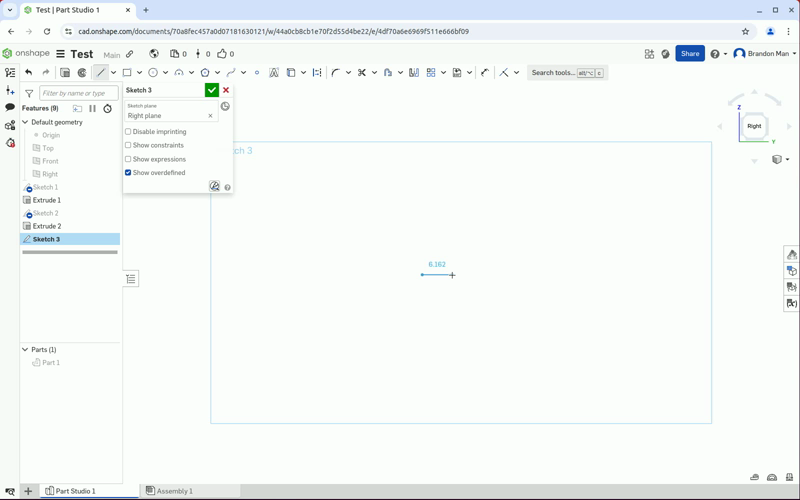
mouse_move(454, 274)
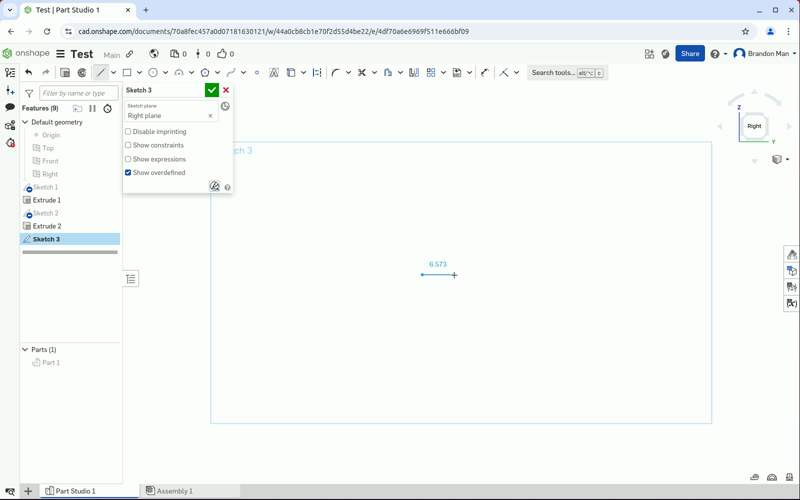
click(454, 274)
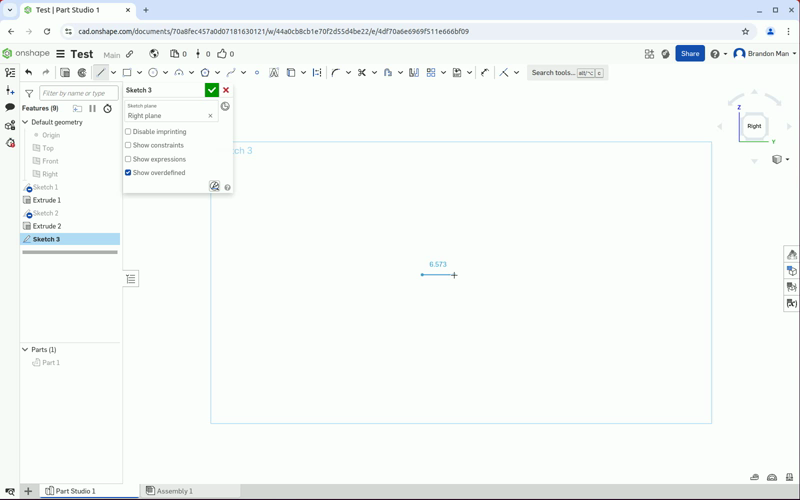
key_up(shift)
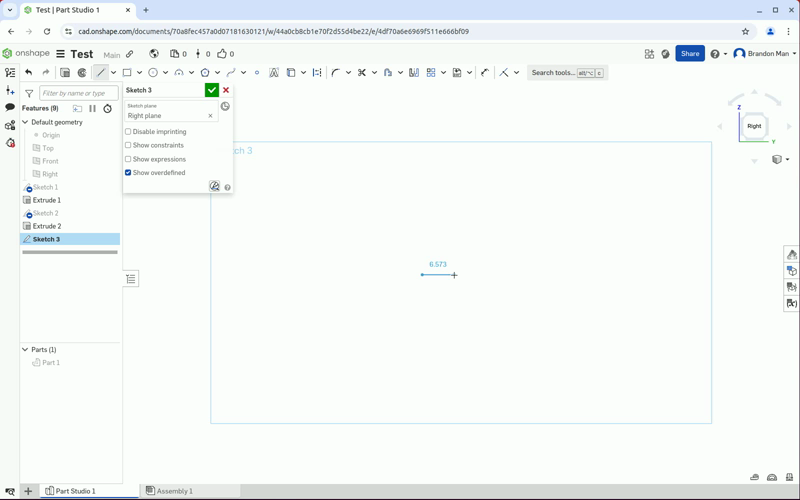
key_down(shift)
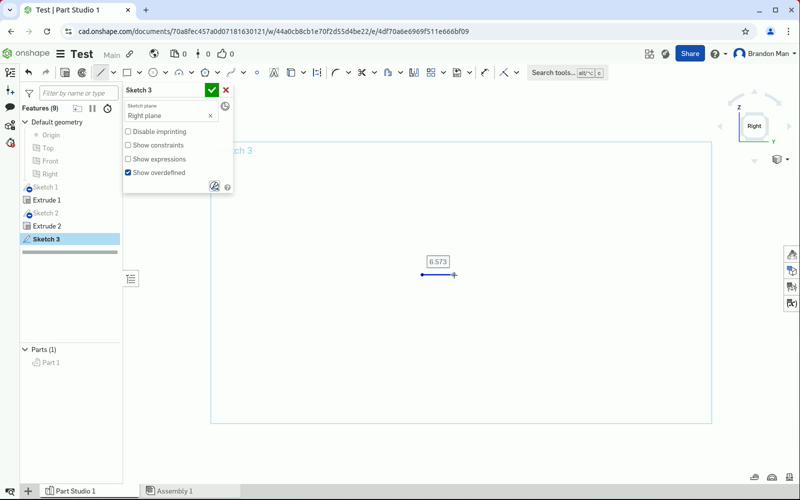
mouse_move(484, 274)
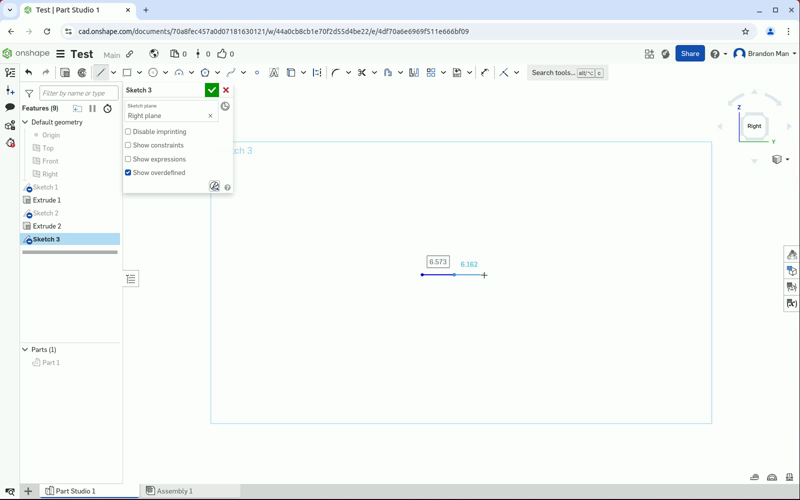
mouse_move(454, 242)
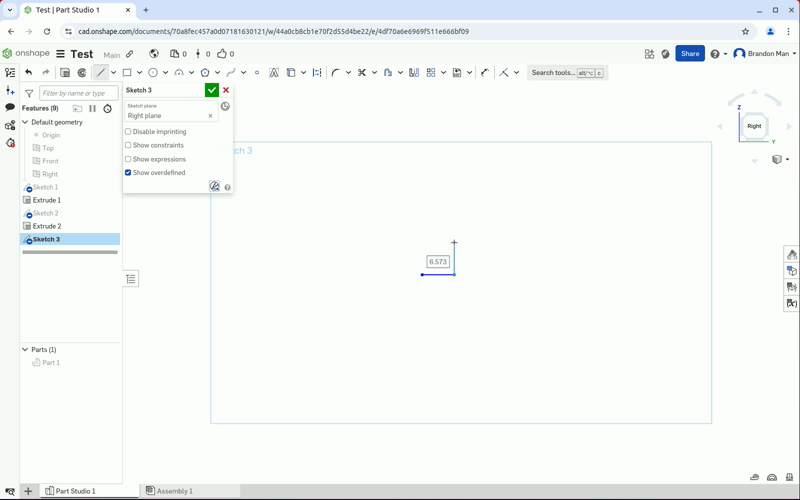
click(454, 242)
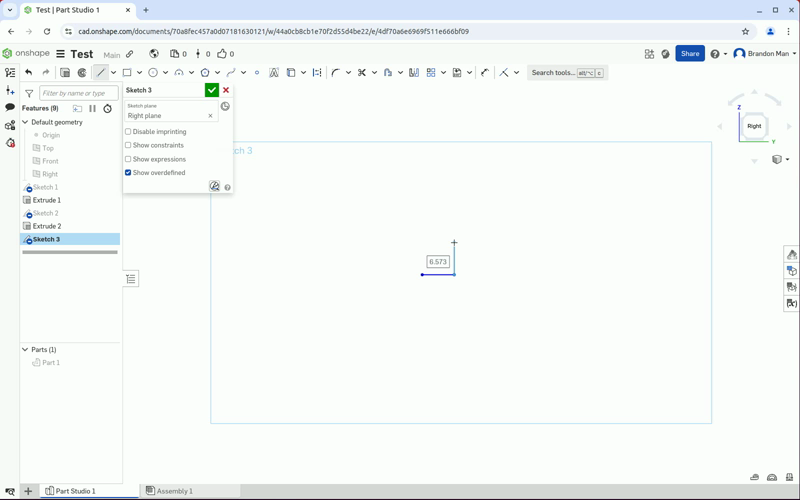
key_up(shift)
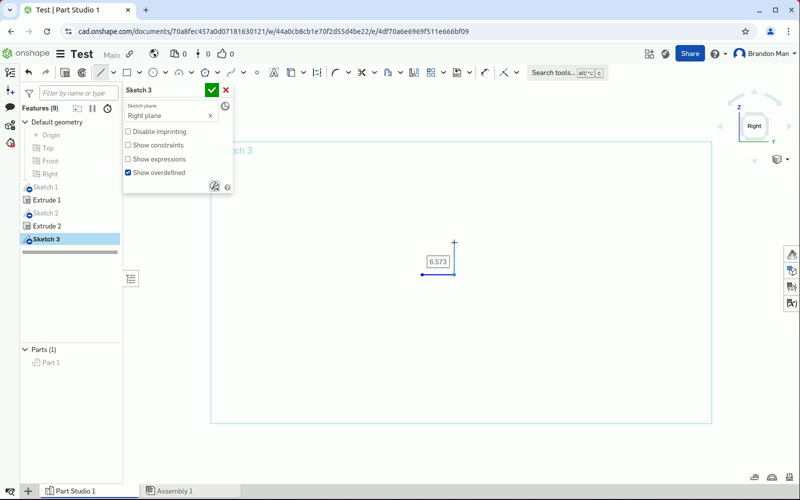
key_down(shift)
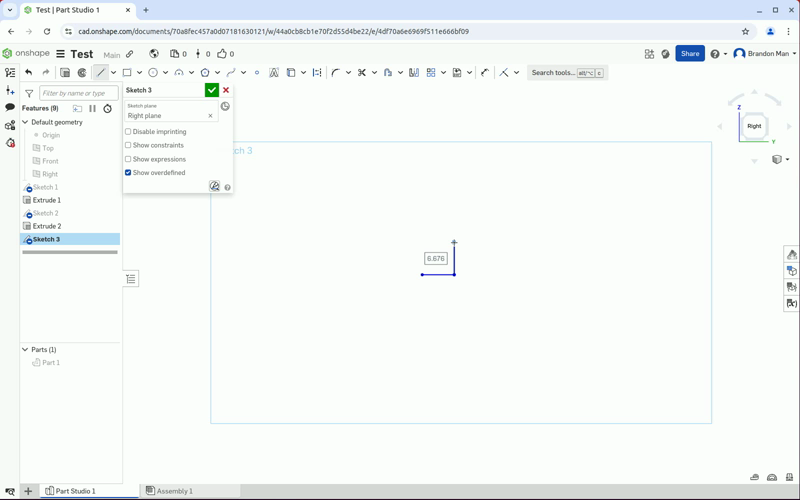
mouse_move(484, 242)
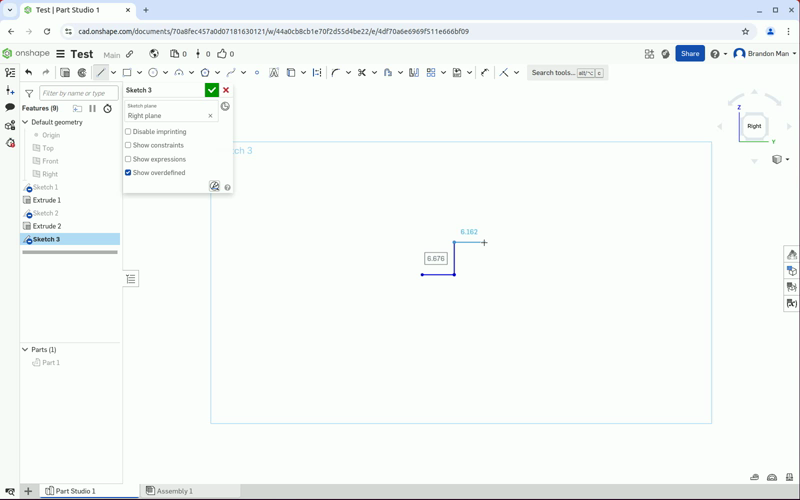
mouse_move(422, 242)
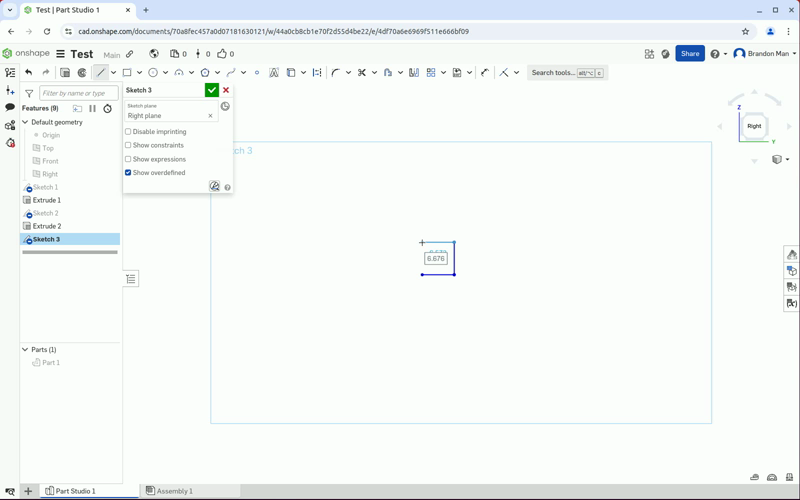
click(422, 242)
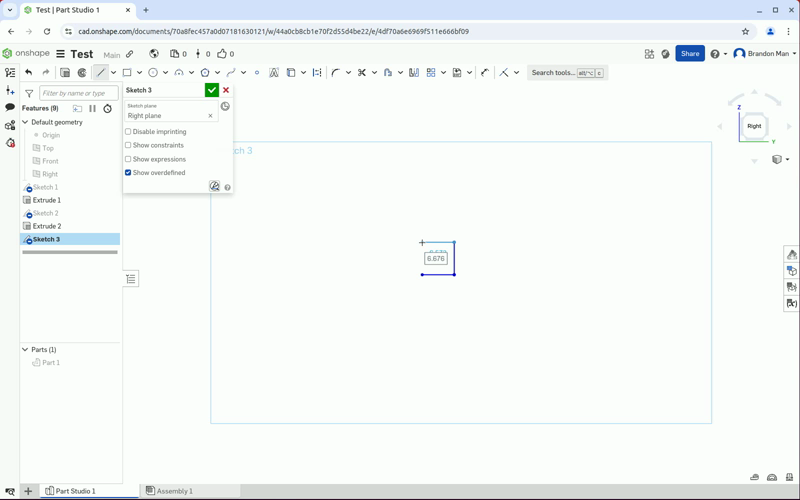
key_up(shift)
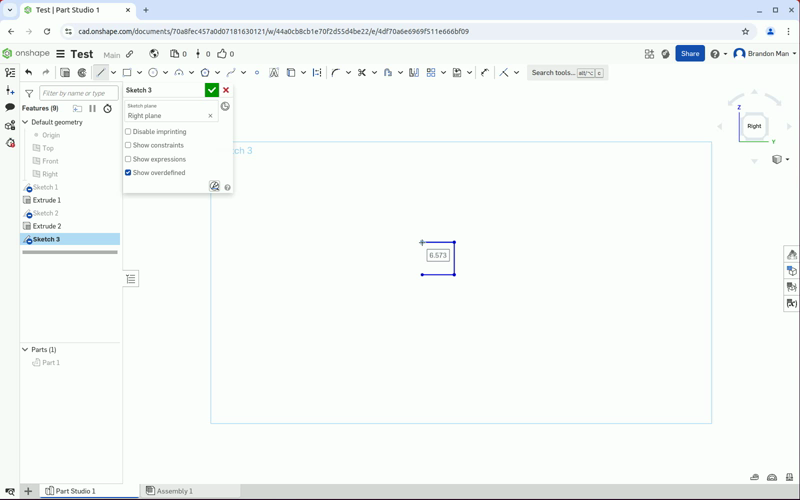
mouse_move(452, 242)
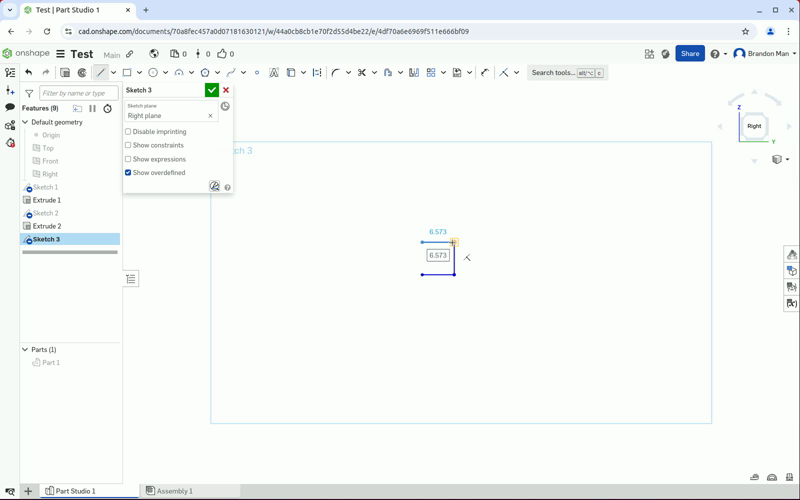
key_down(shift)
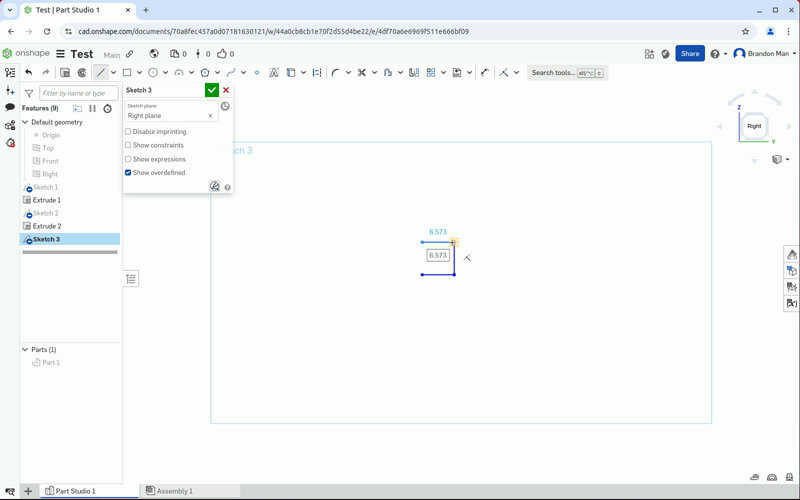
mouse_move(422, 274)
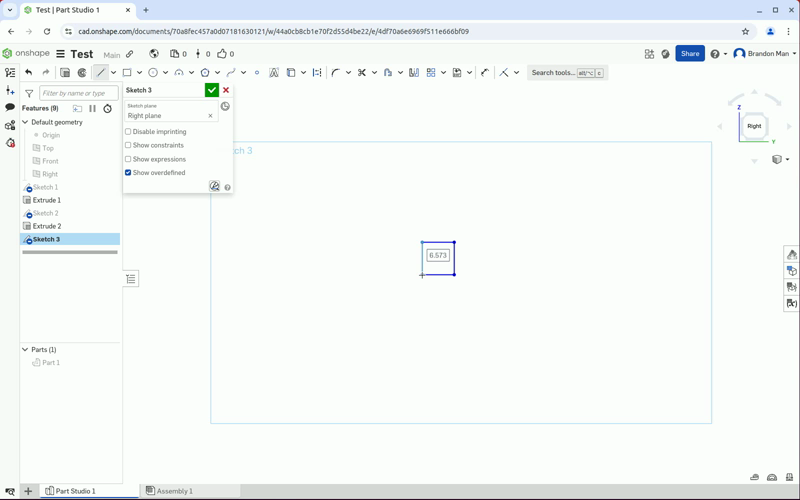
key_up(shift)
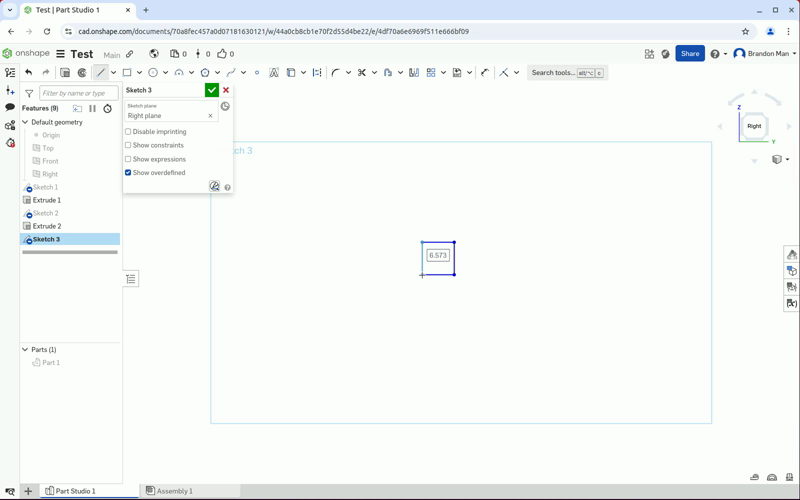
click(422, 274)
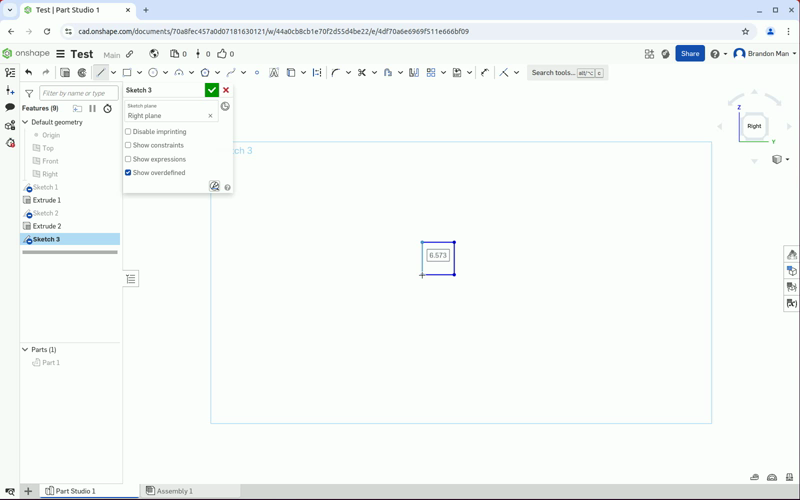
key(esc)
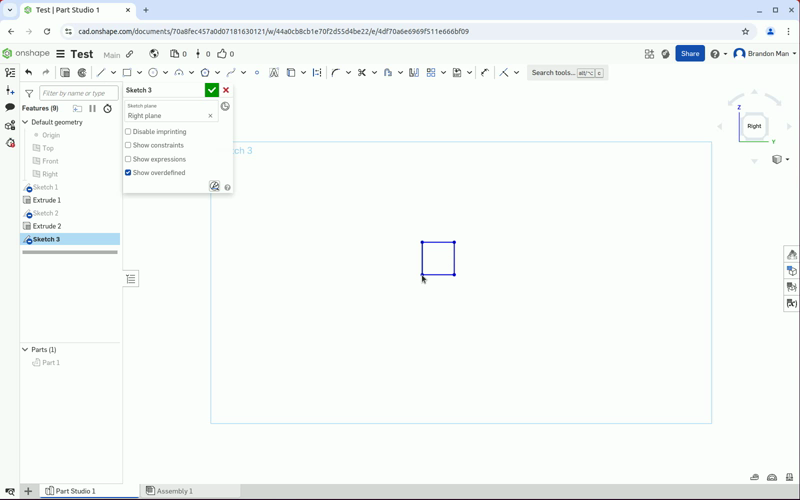
mouse_move(438, 249)
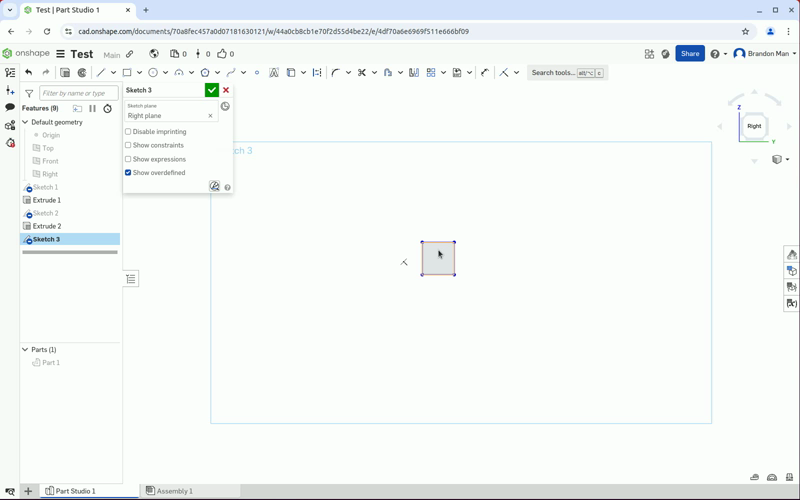
scroll(6)
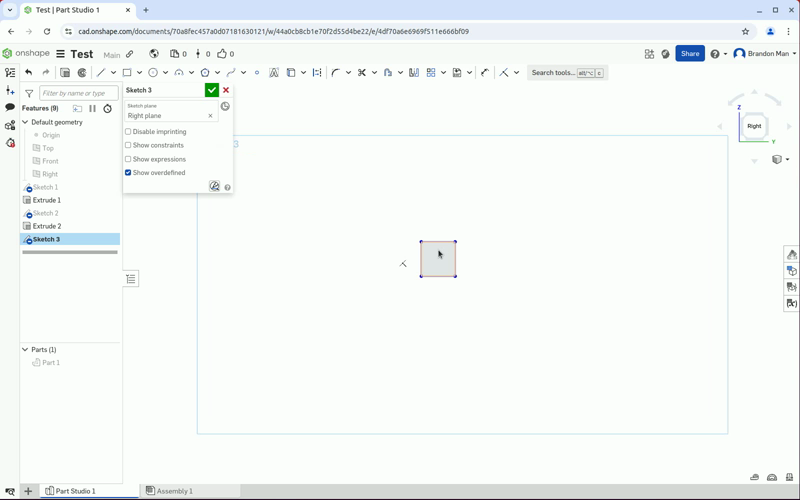
scroll(6)
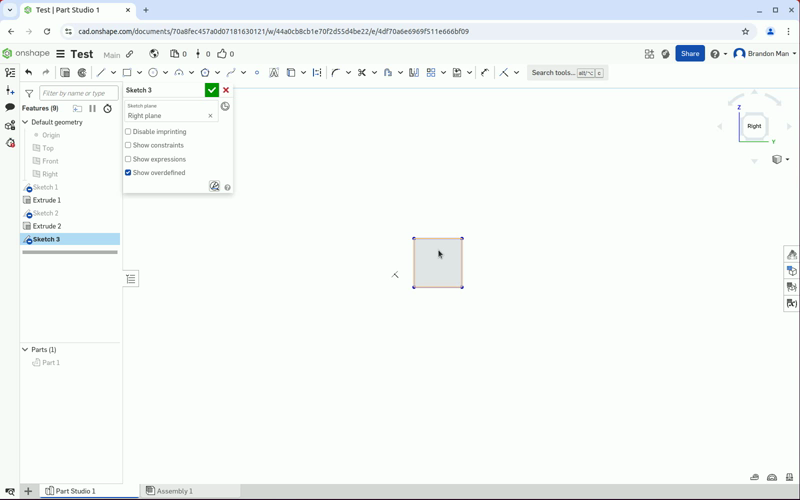
scroll(6)
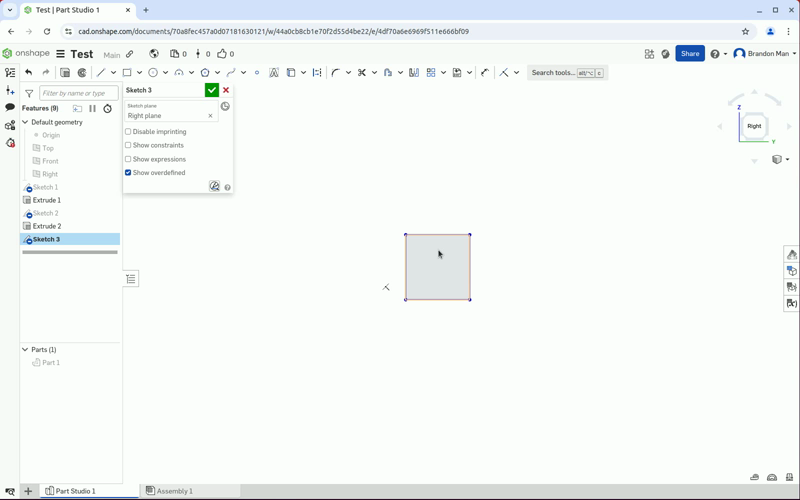
scroll(6)
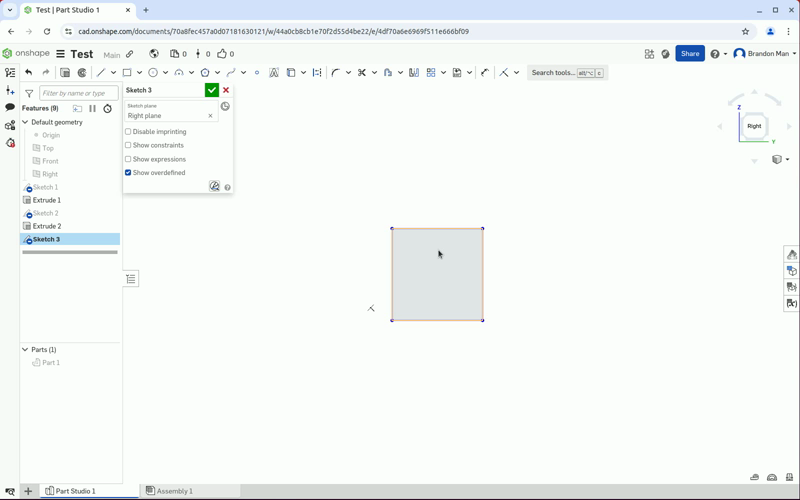
scroll(6)
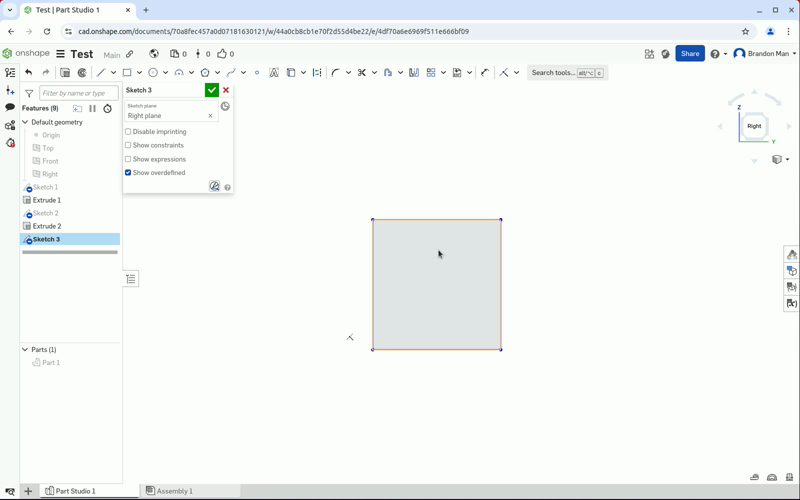
scroll(6)
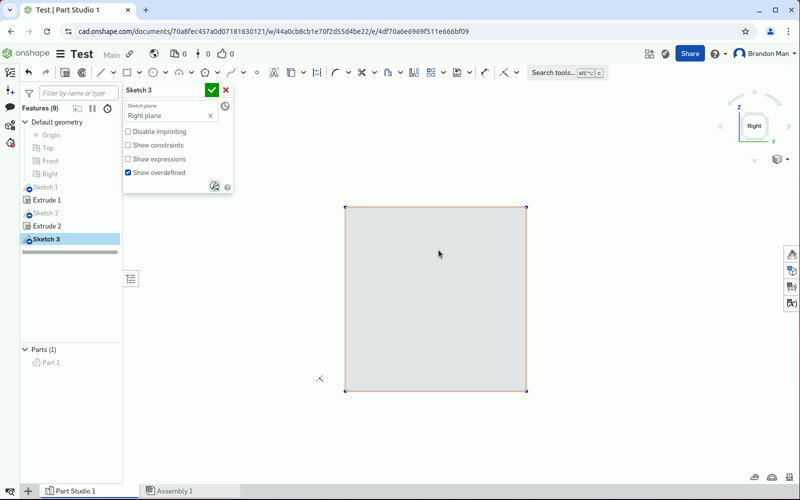
scroll(6)
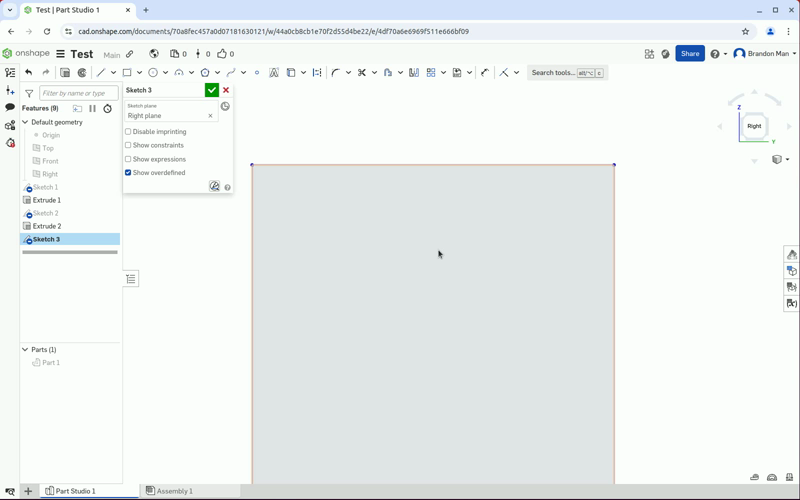
click(438, 249)
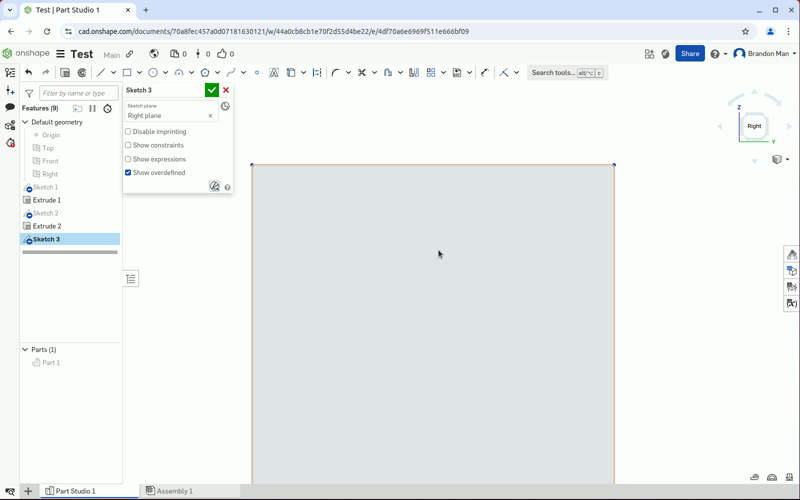
scroll(-6)
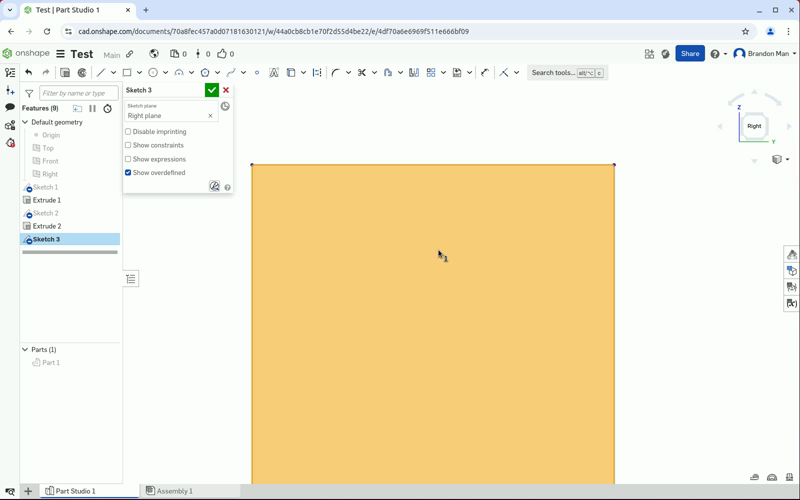
scroll(-6)
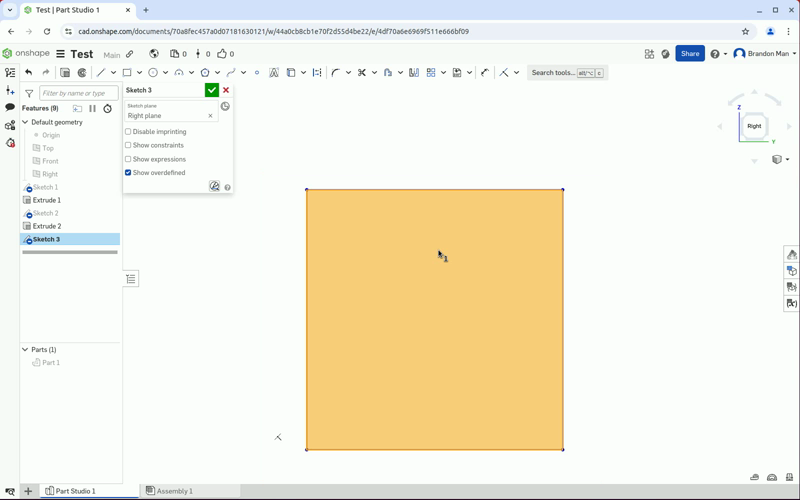
scroll(-6)
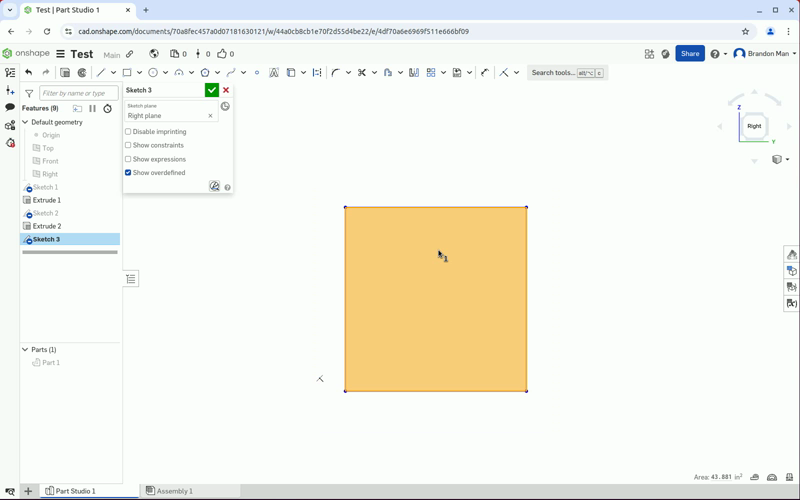
scroll(-6)
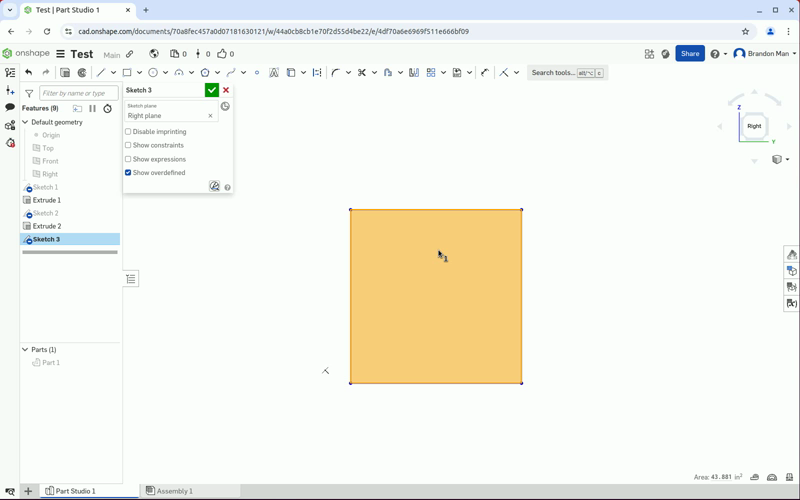
scroll(-6)
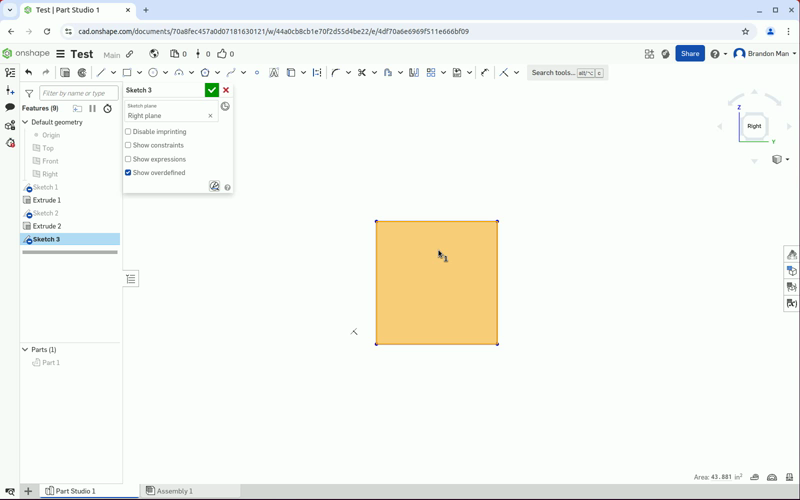
scroll(-6)
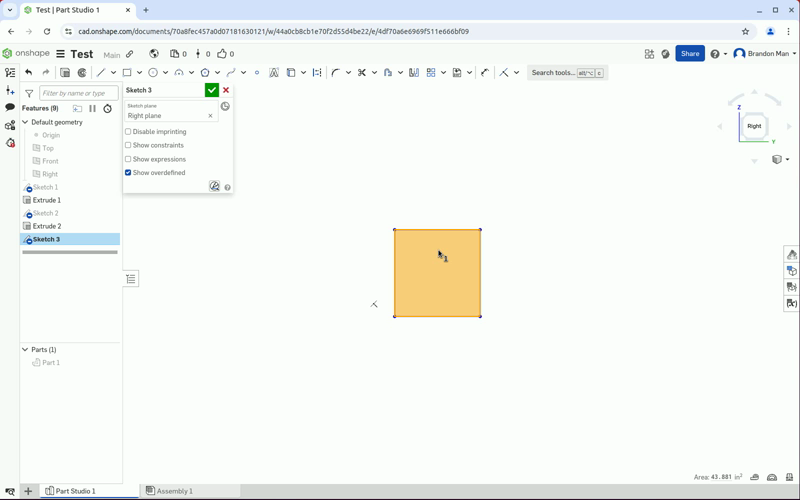
scroll(-6)
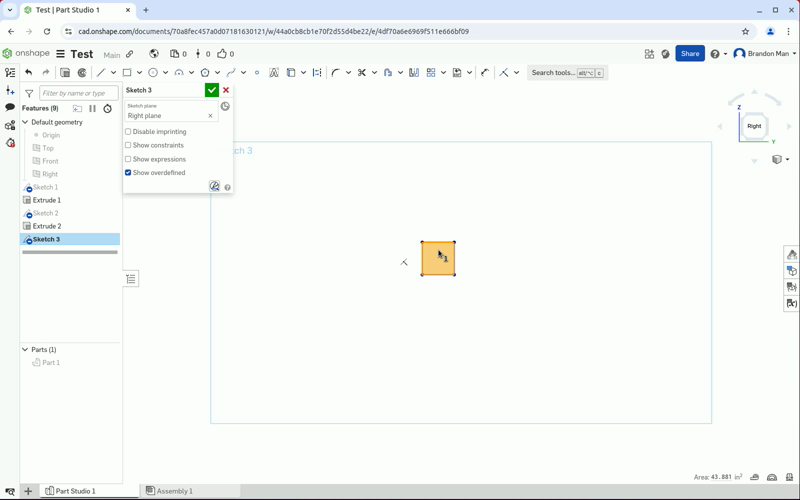
mouse_move(73, 352)
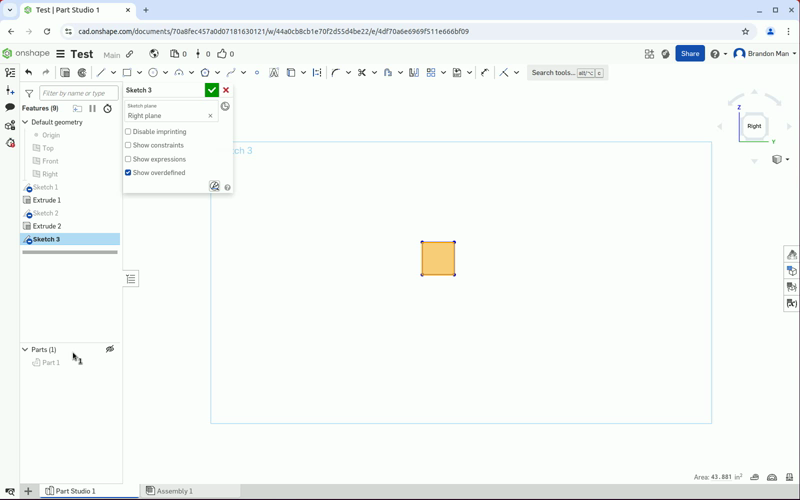
key(shift+y)
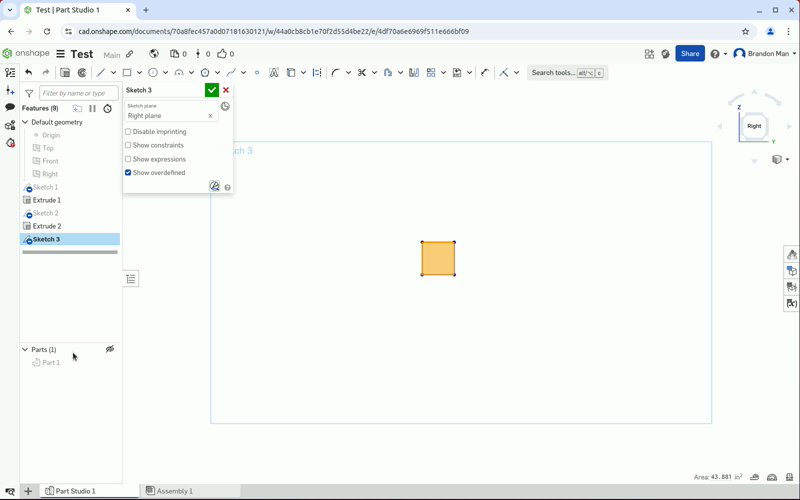
key(shift+e)
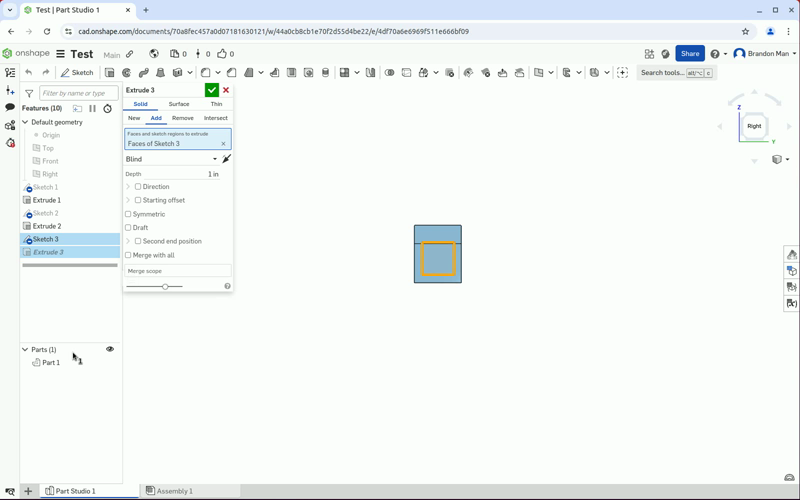
mouse_move(143, 106)
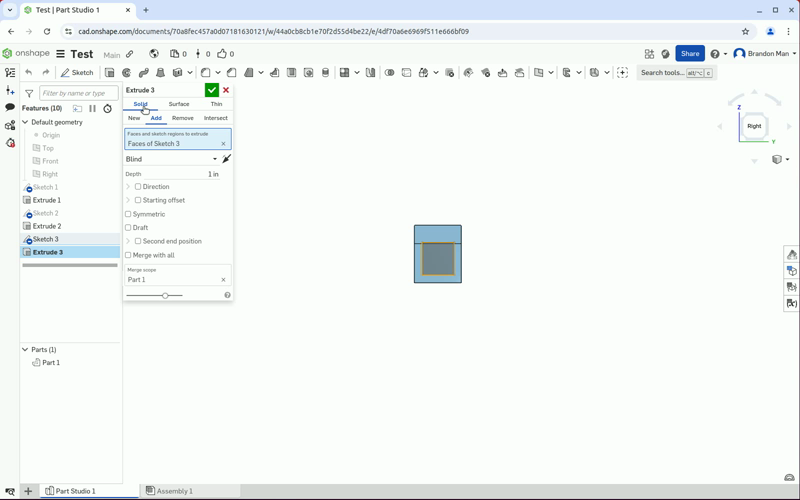
click(143, 106)
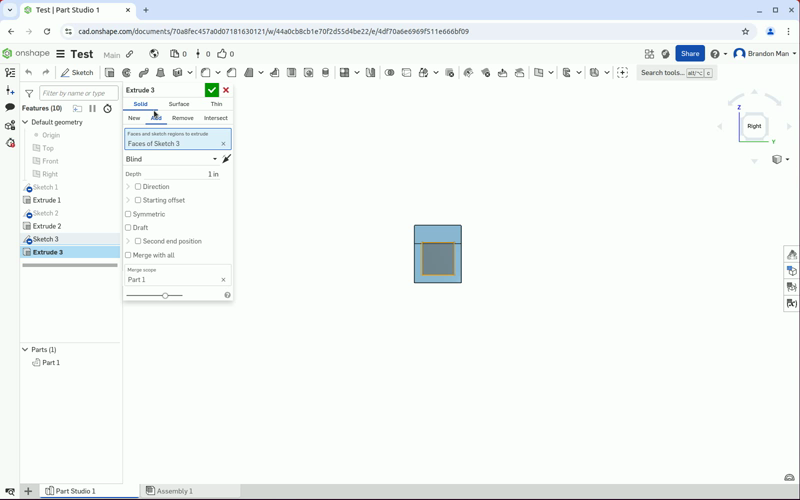
mouse_move(186, 120)
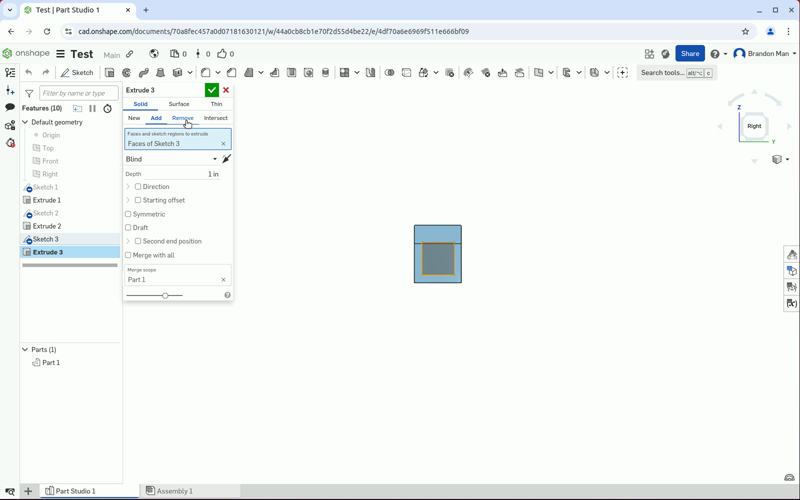
click(186, 120)
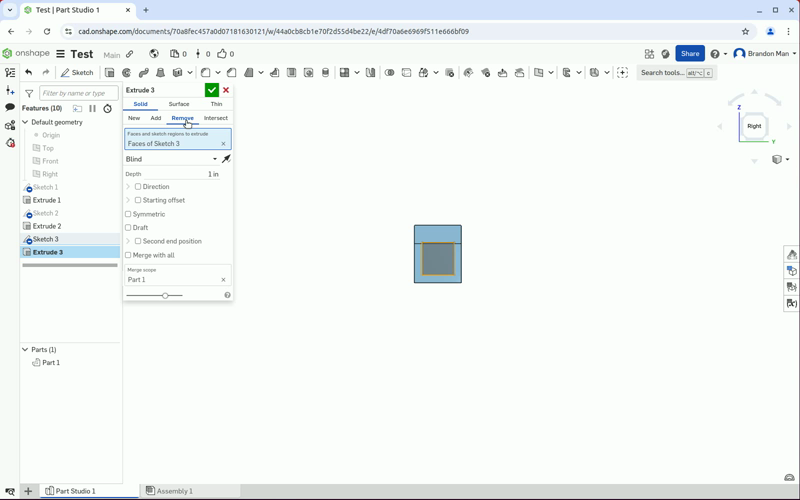
key(tab, 4)
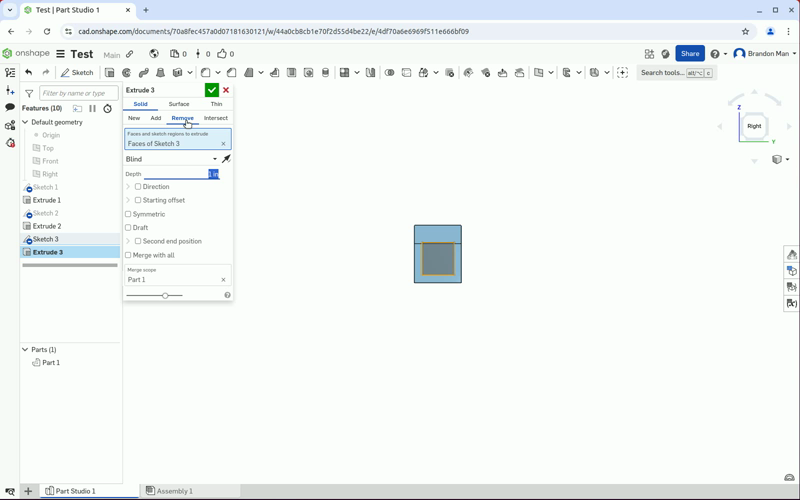
text(25.515)
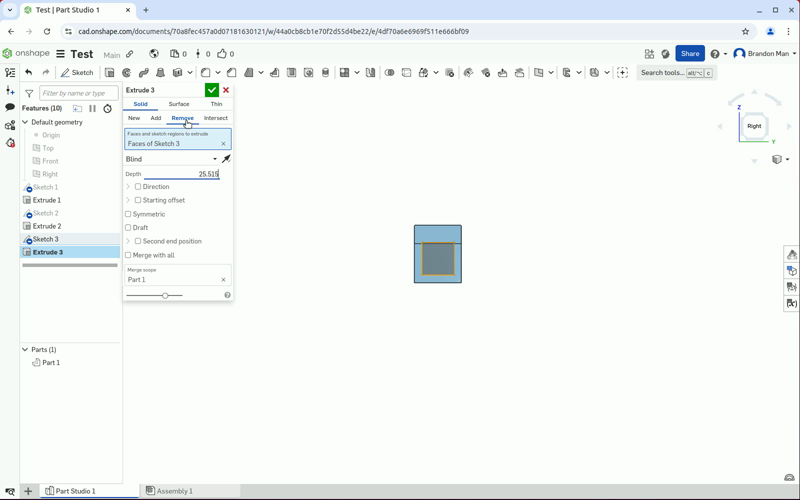
key(tab, 6)
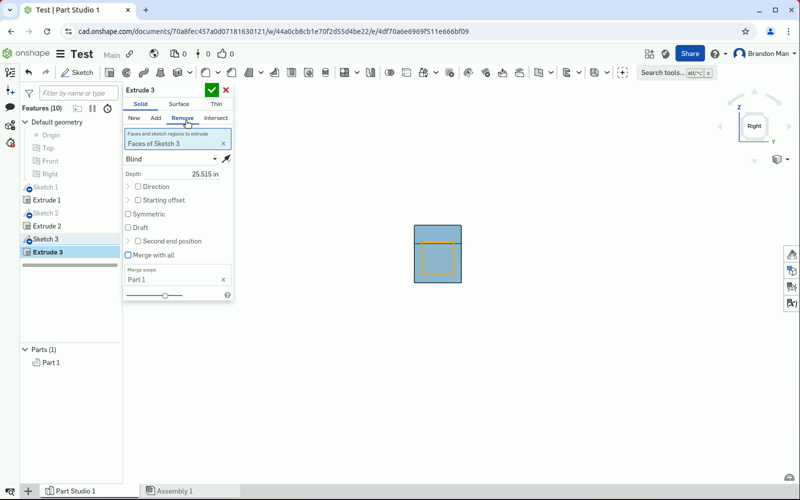
key(space)
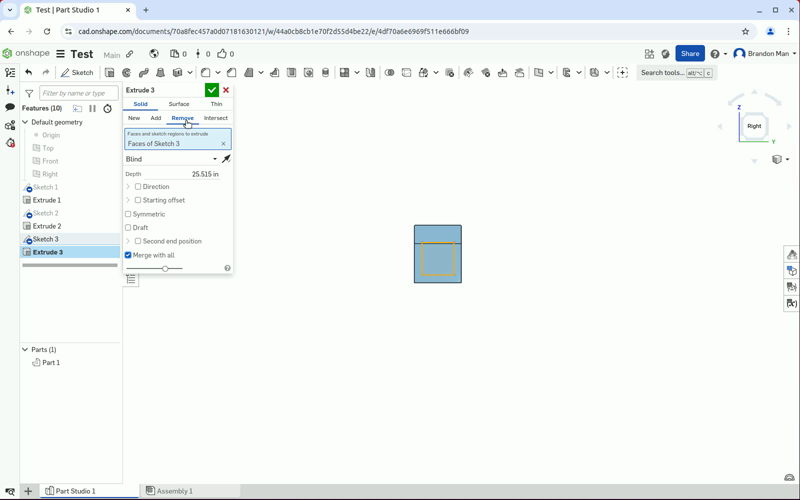
key(enter)
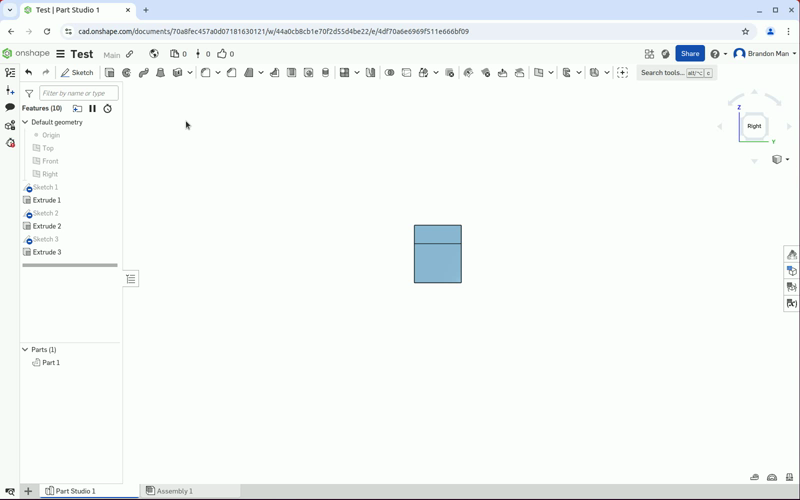
key(shift+h)
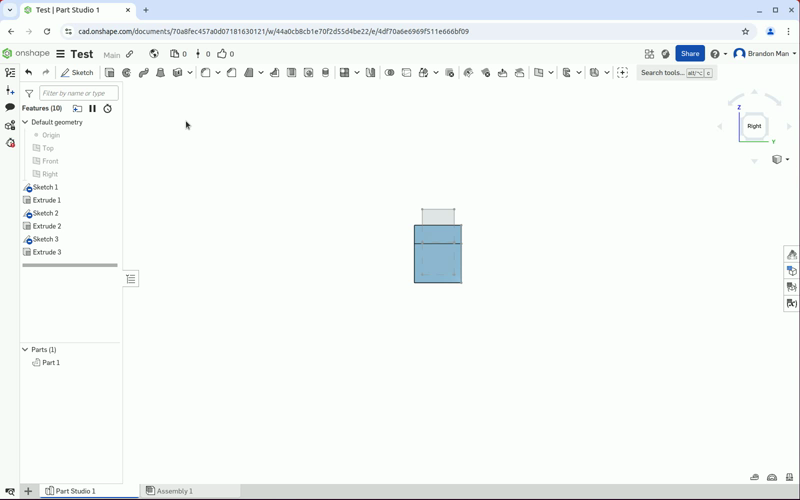
key(shift+h)
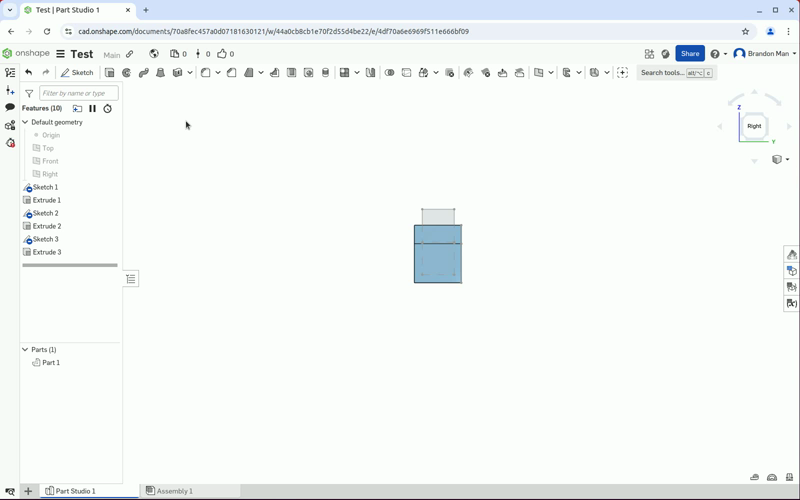
key(shift+7)
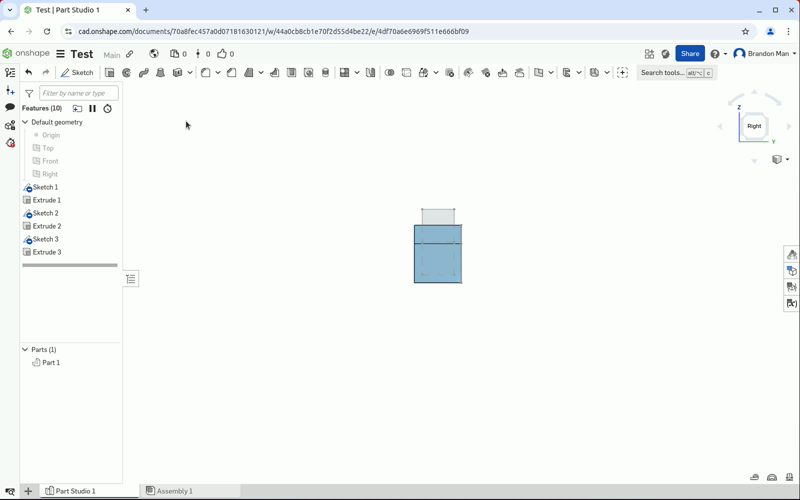
key(right, 2)
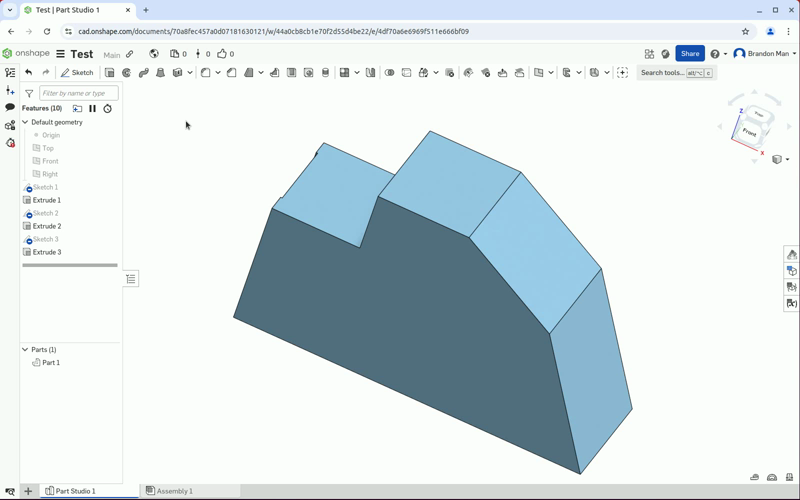
key(down, 2)
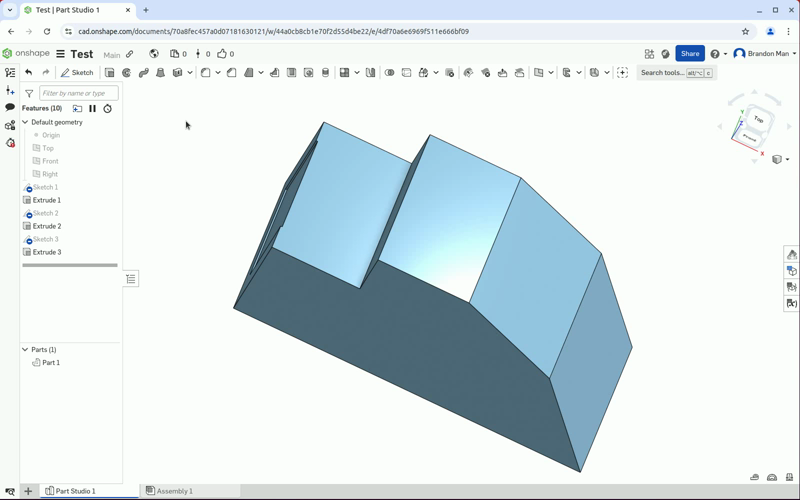
key(up, 2)
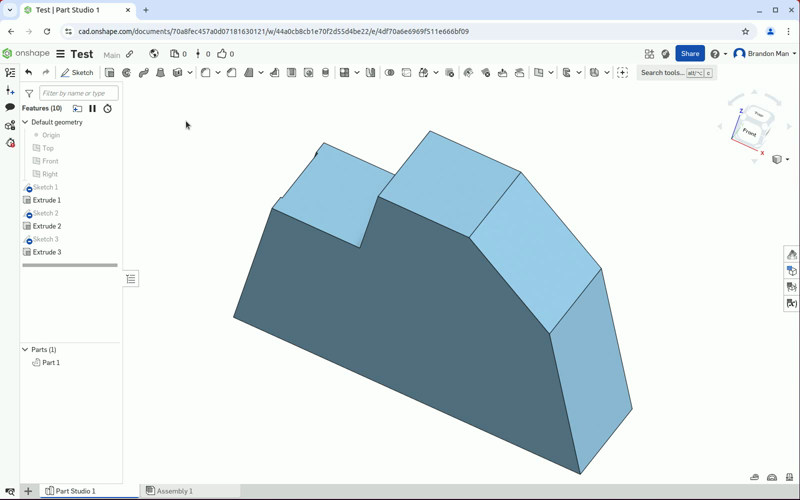
key(left, 2)
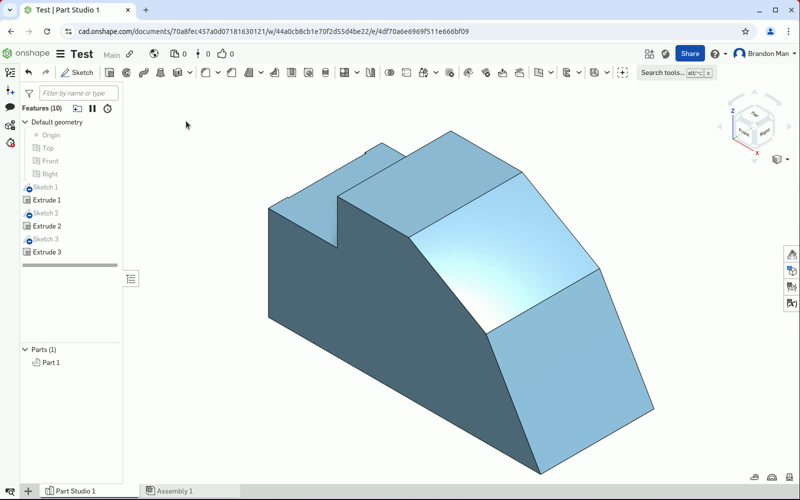
mouse_move(73, 189)
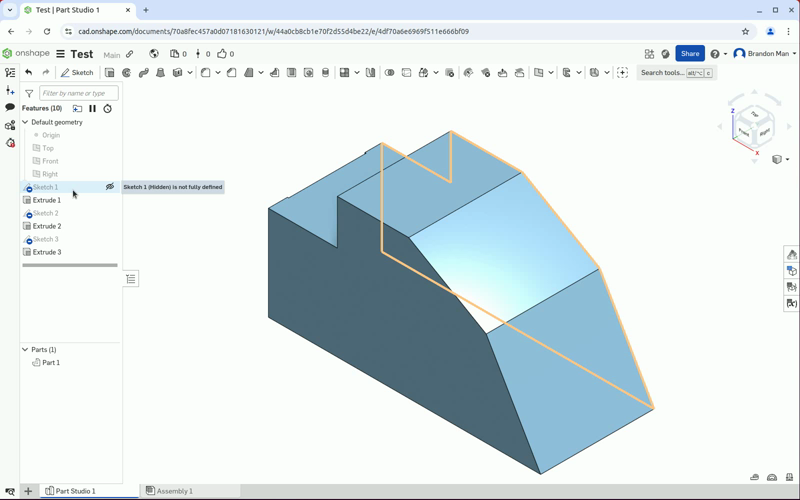
click(73, 189)